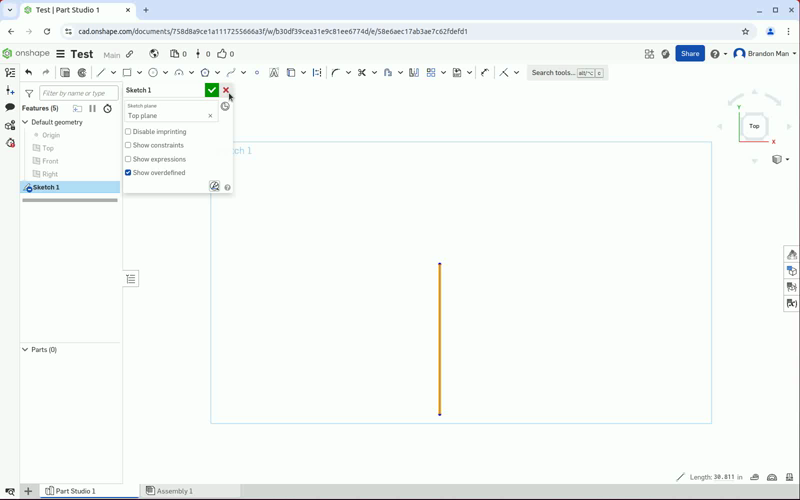
key(shift+h)
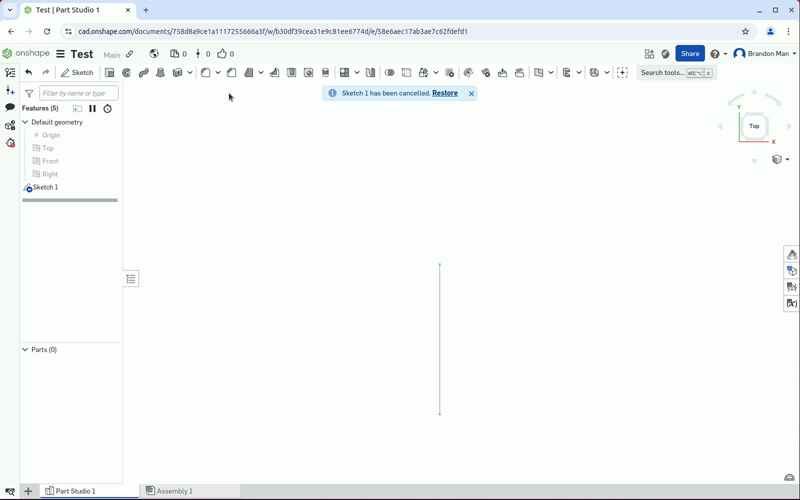
key(shift+s)
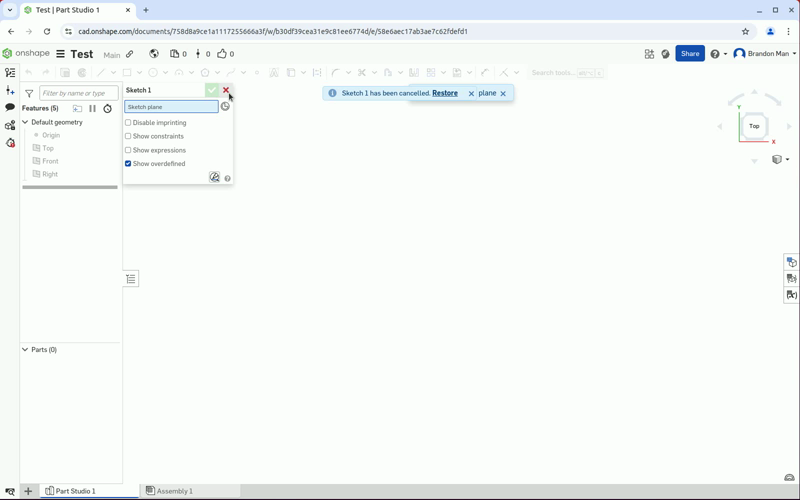
mouse_move(73, 150)
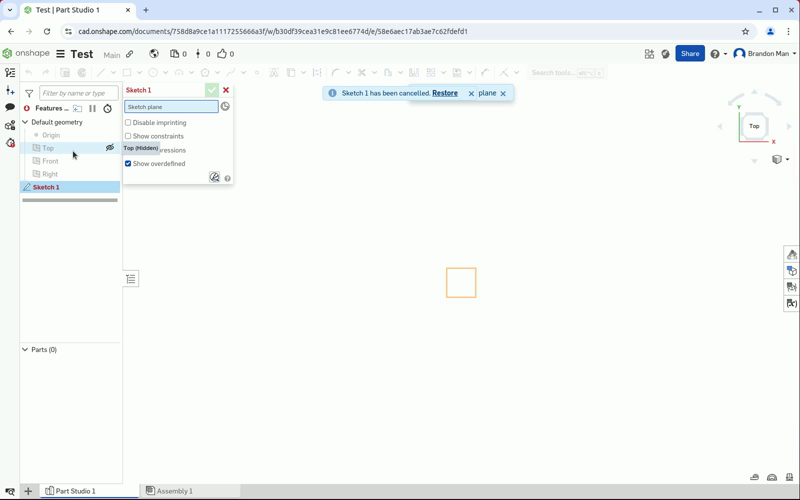
click(73, 150)
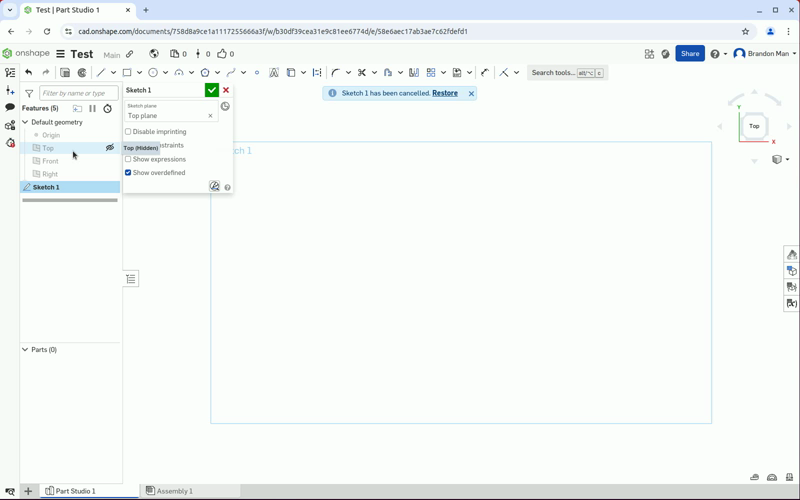
mouse_move(73, 352)
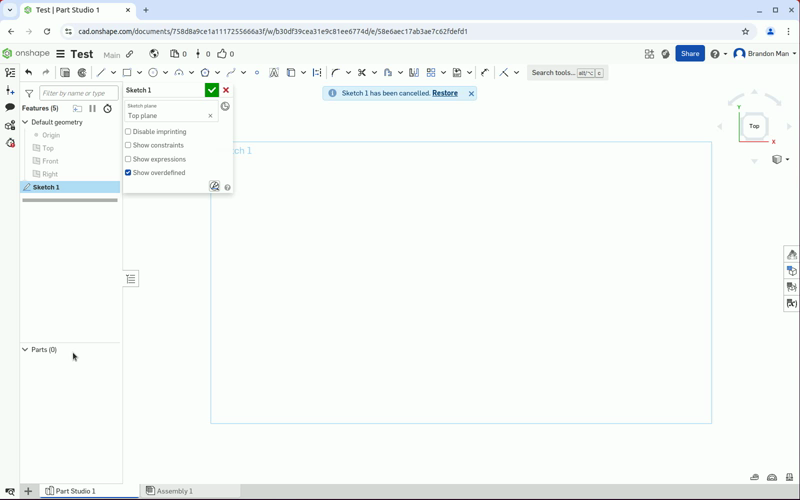
key(y)
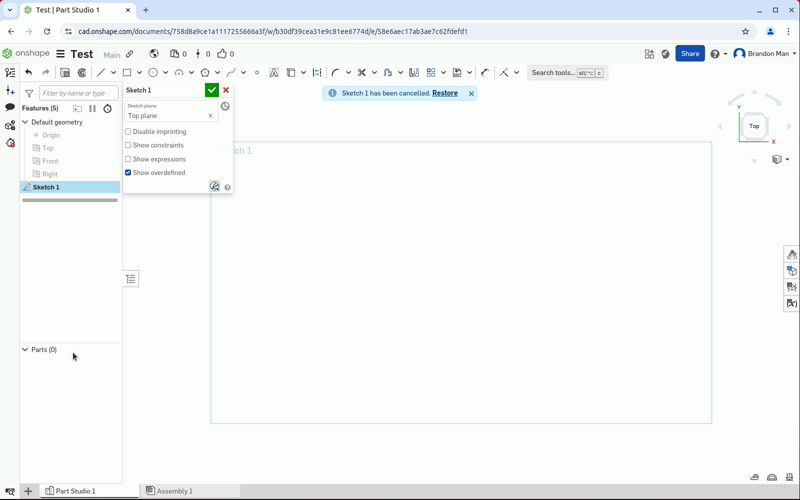
key(c)
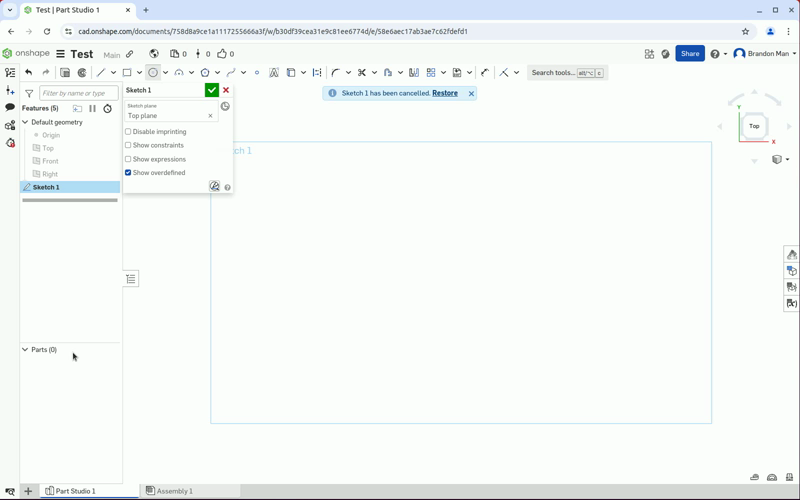
key_down(shift)
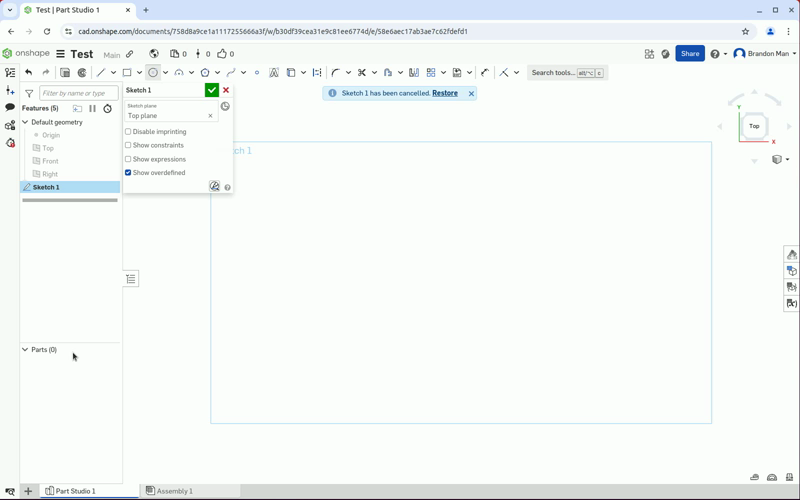
mouse_move(461, 282)
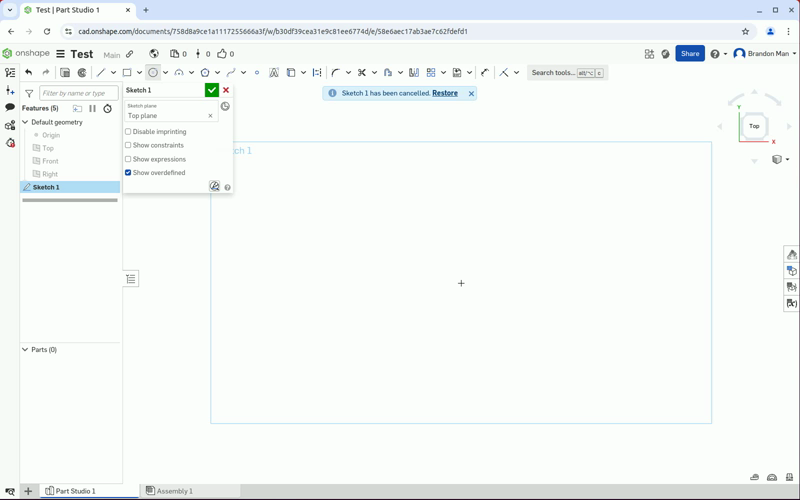
click(461, 282)
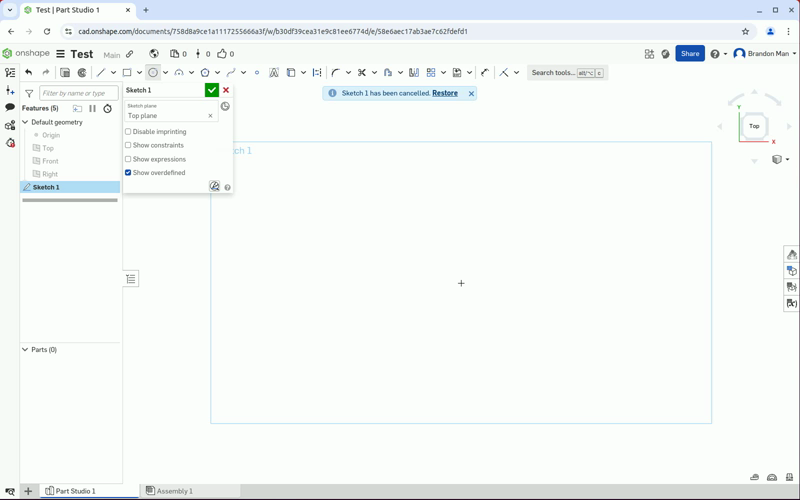
key_up(shift)
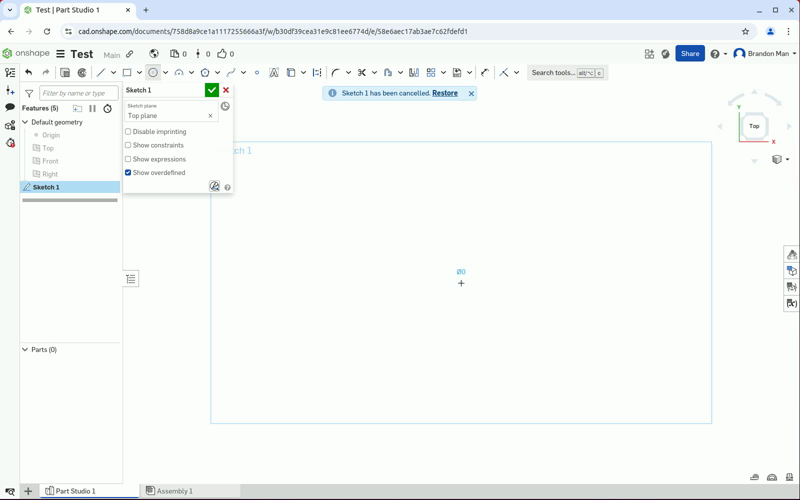
mouse_move(574, 282)
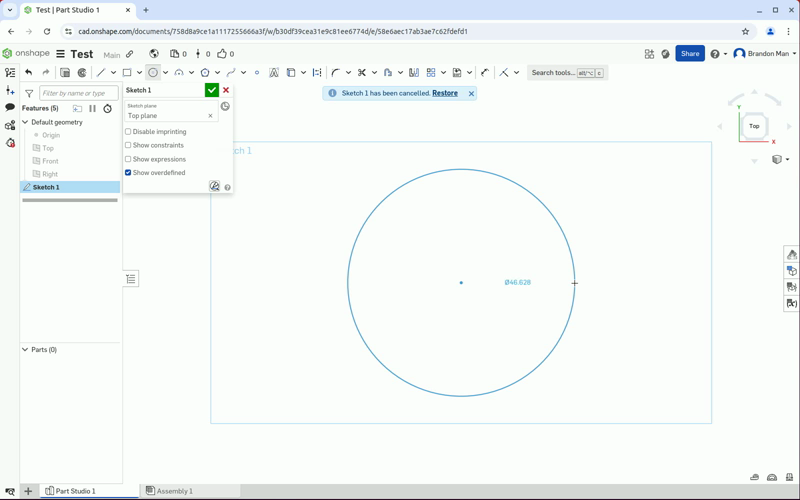
click(574, 282)
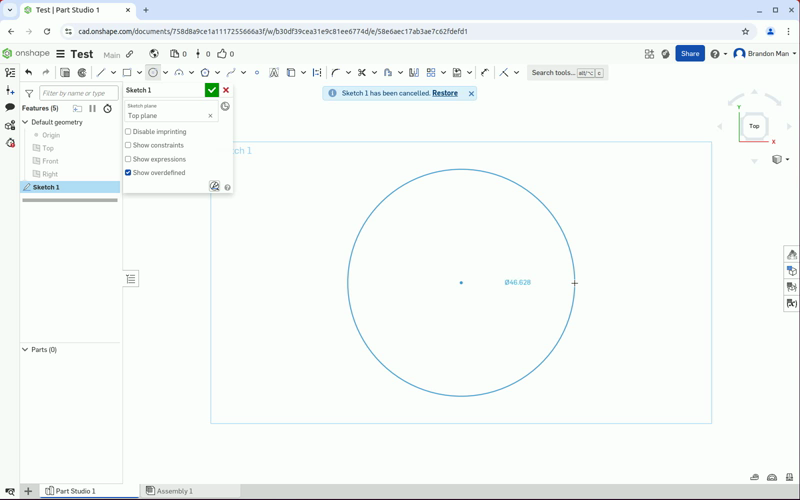
key(esc)
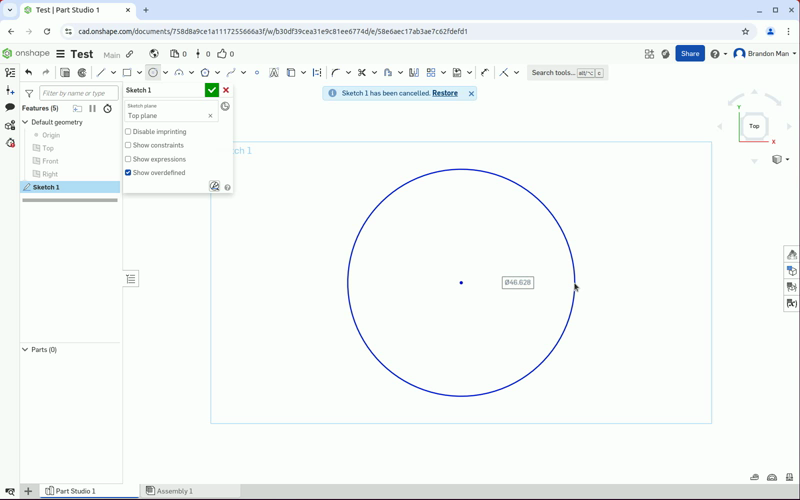
key(c)
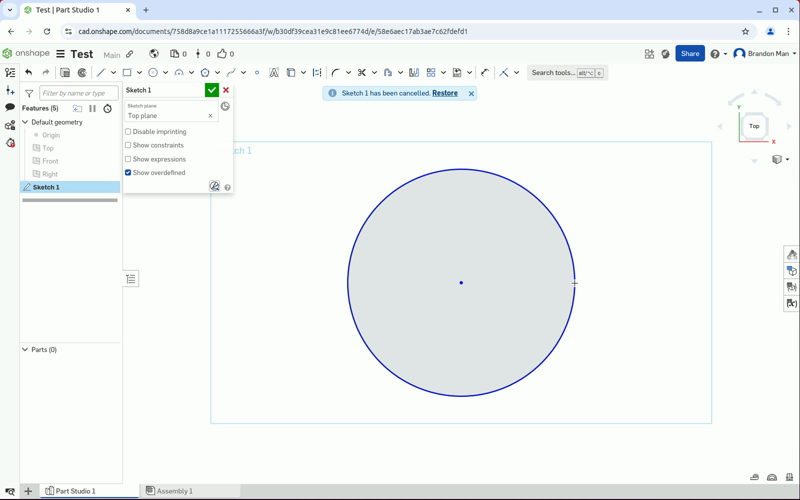
key_down(shift)
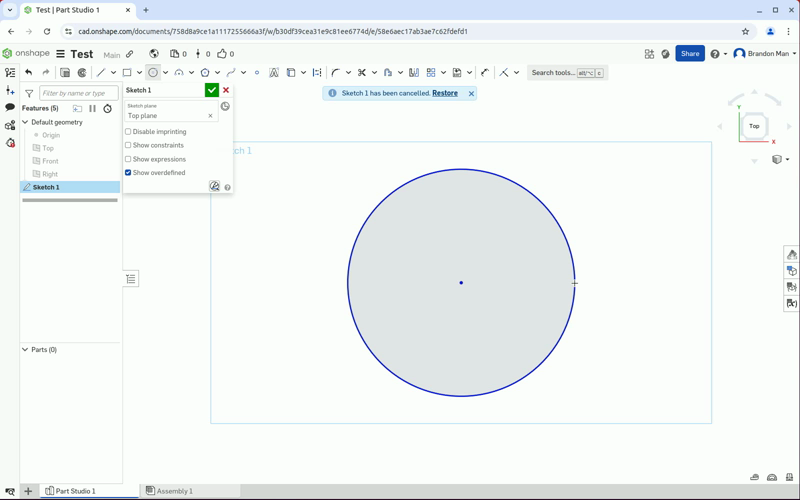
mouse_move(461, 282)
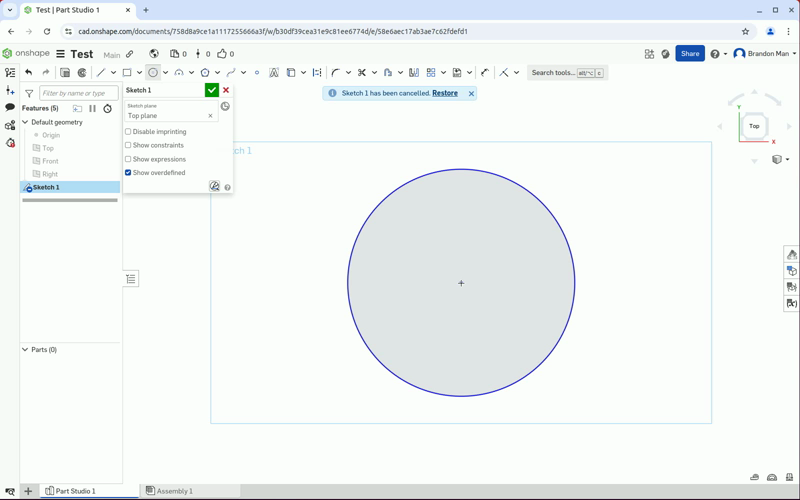
click(461, 282)
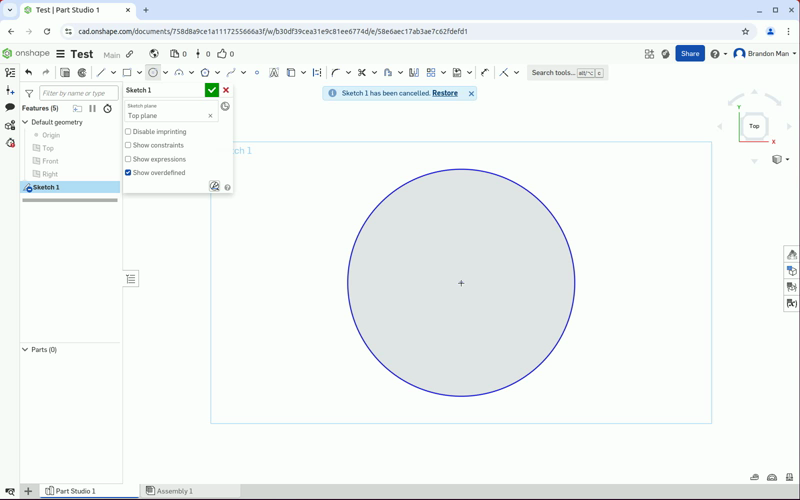
key_up(shift)
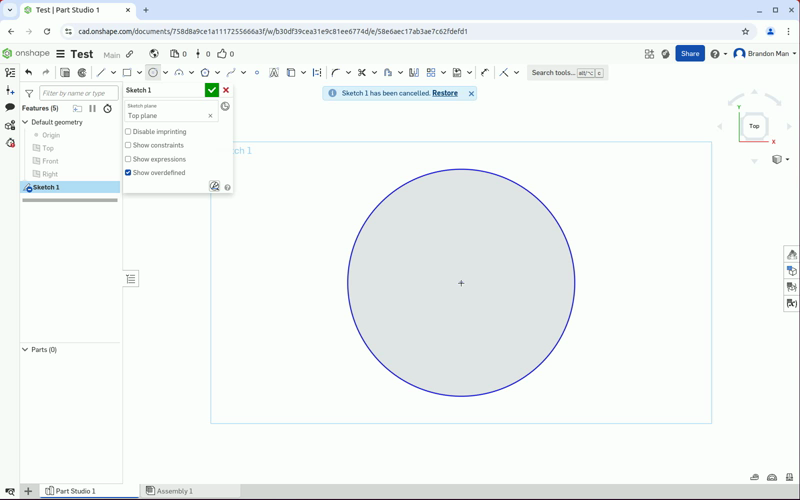
mouse_move(529, 282)
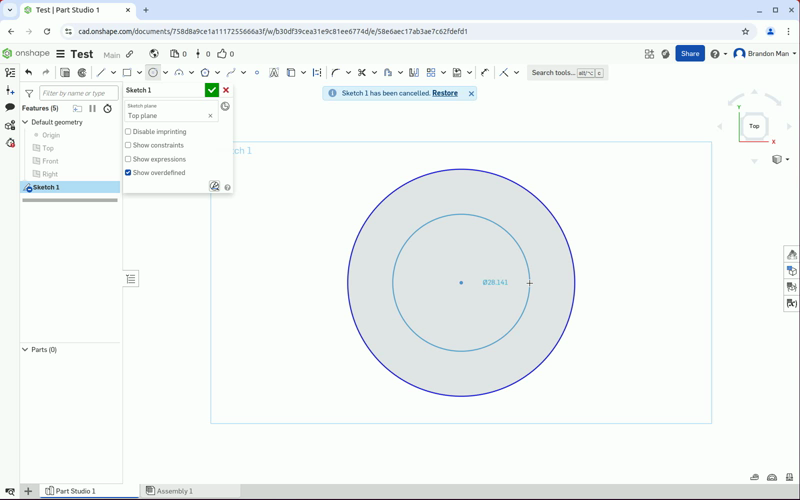
click(529, 282)
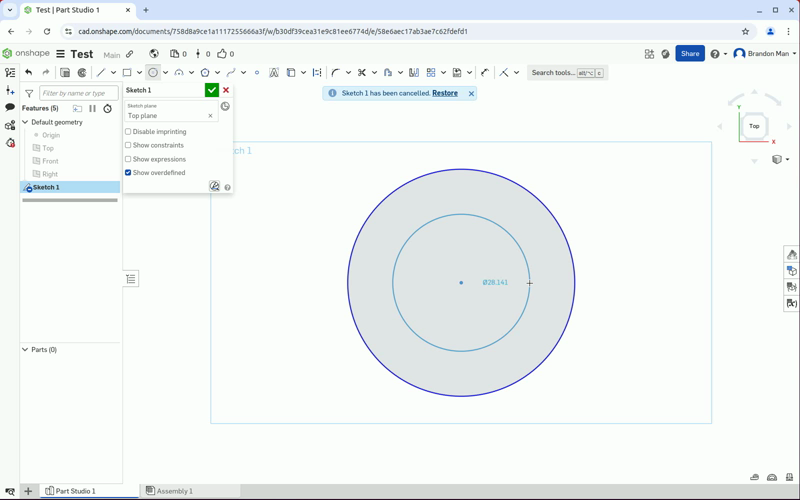
key(esc)
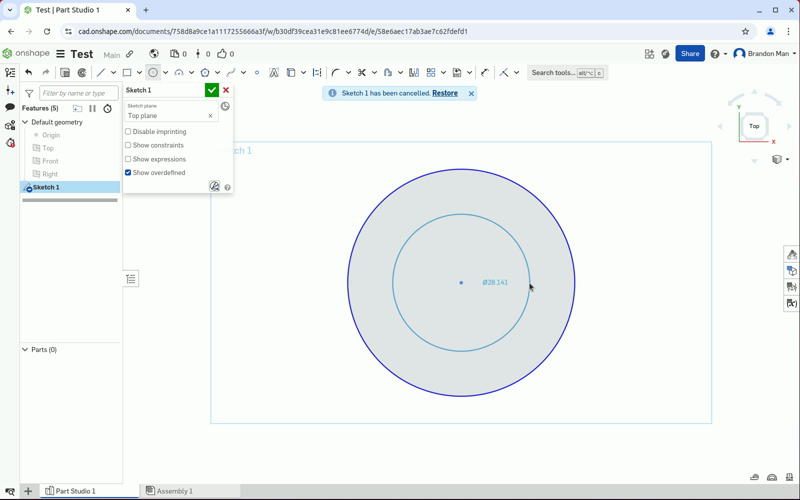
mouse_move(446, 367)
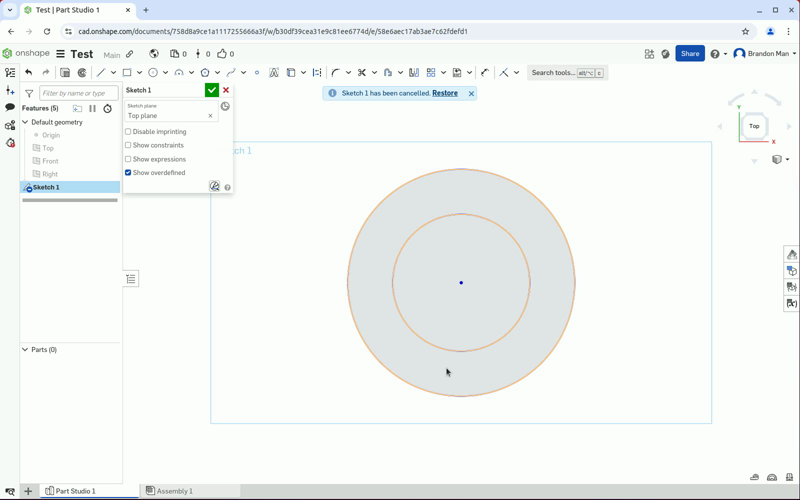
click(446, 367)
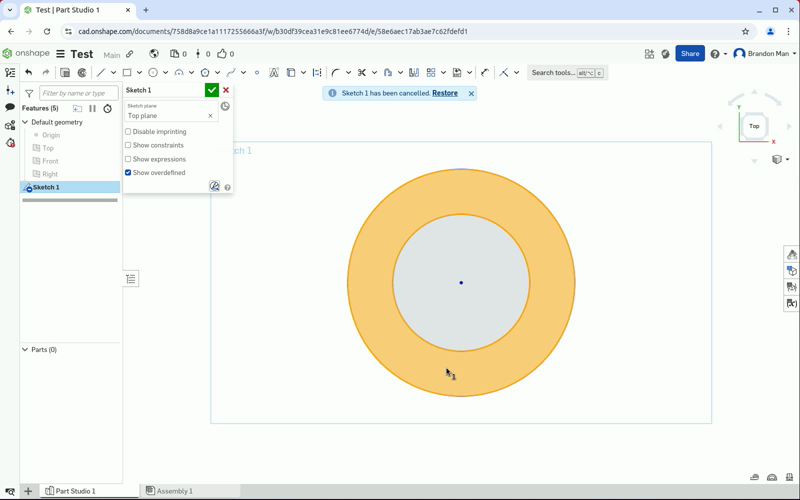
mouse_move(73, 352)
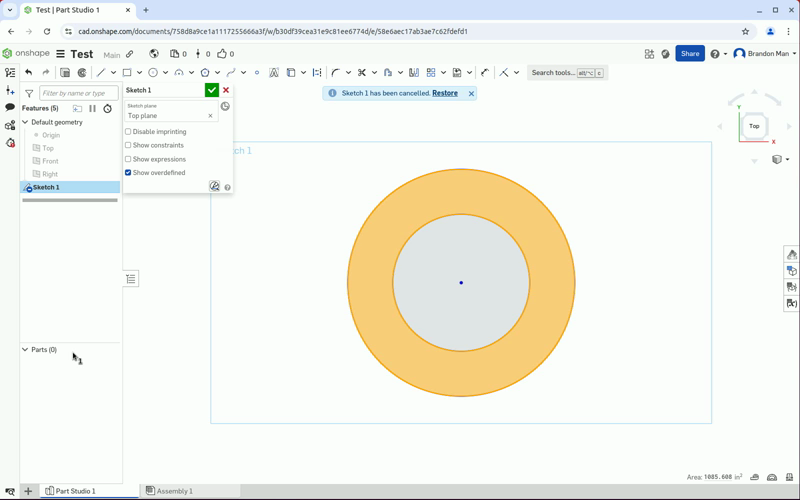
key(shift+y)
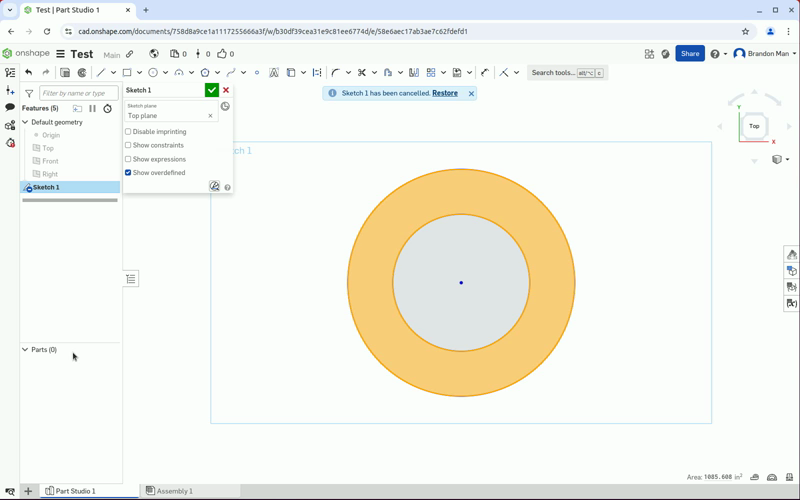
key(shift+e)
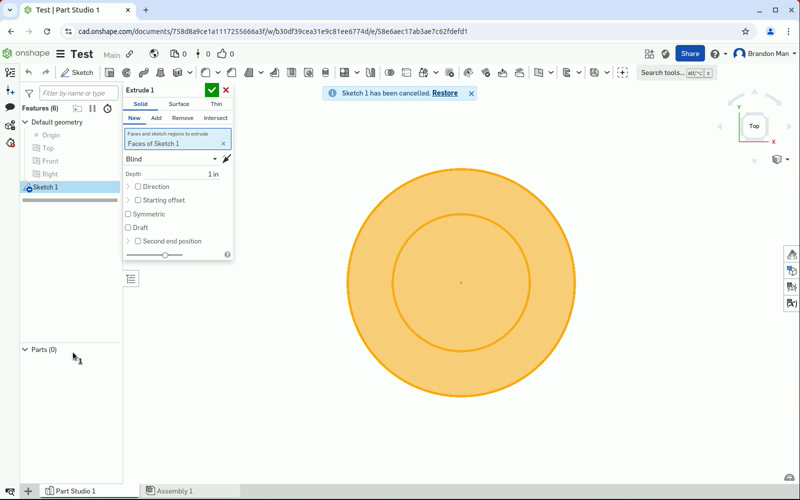
mouse_move(143, 106)
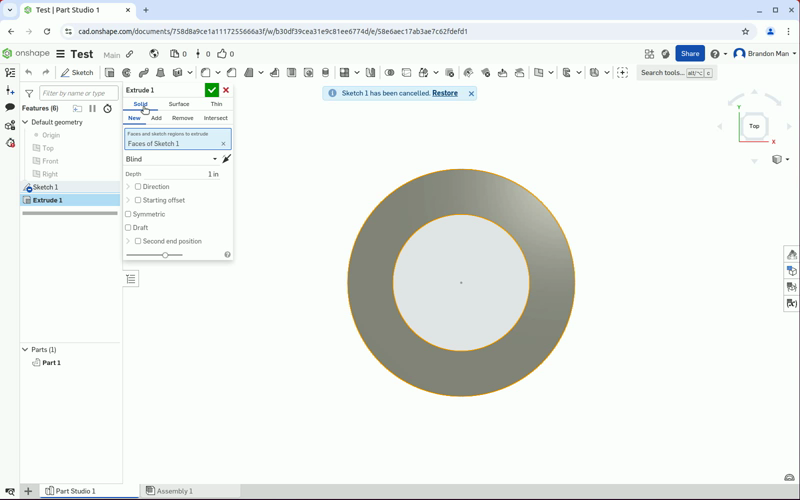
click(143, 106)
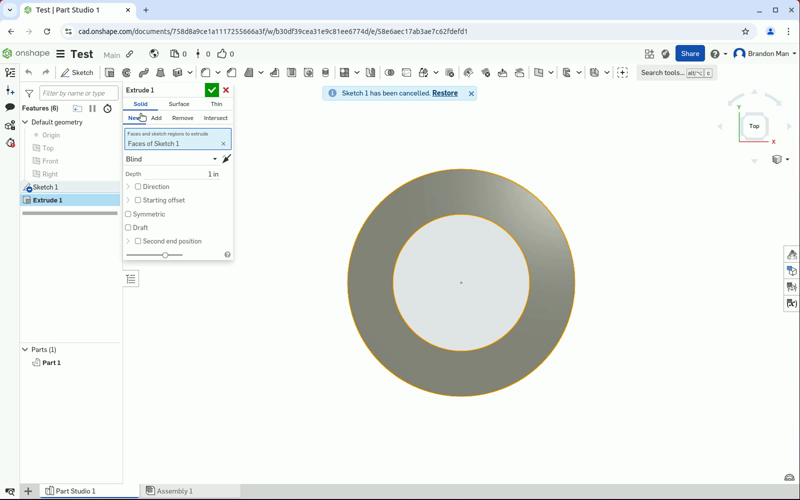
mouse_move(137, 120)
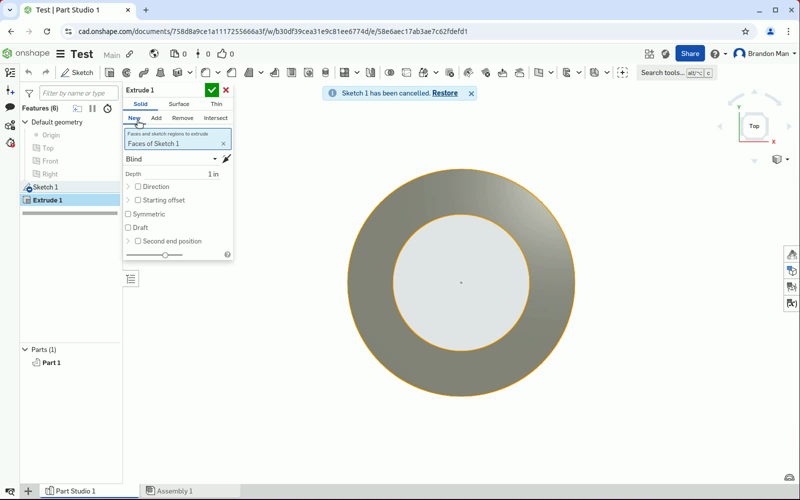
click(137, 120)
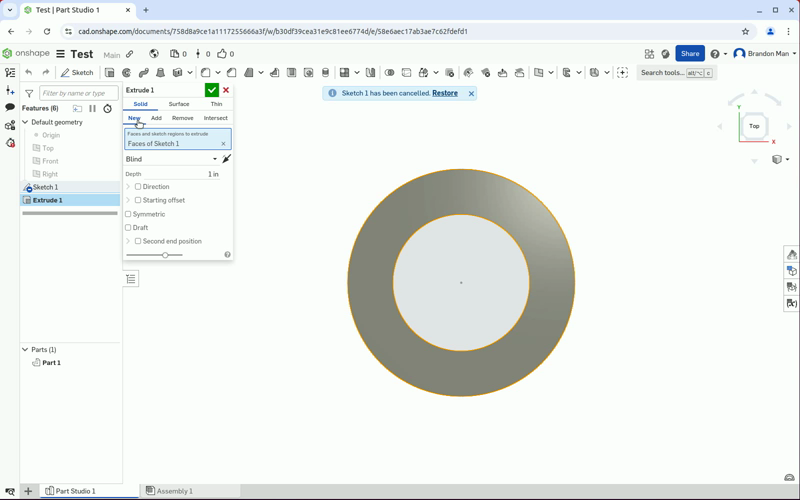
key(tab, 4)
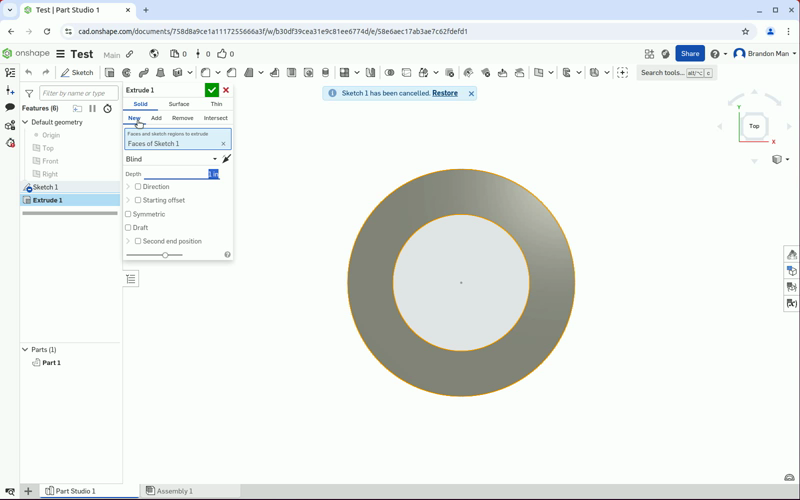
text(1.685)
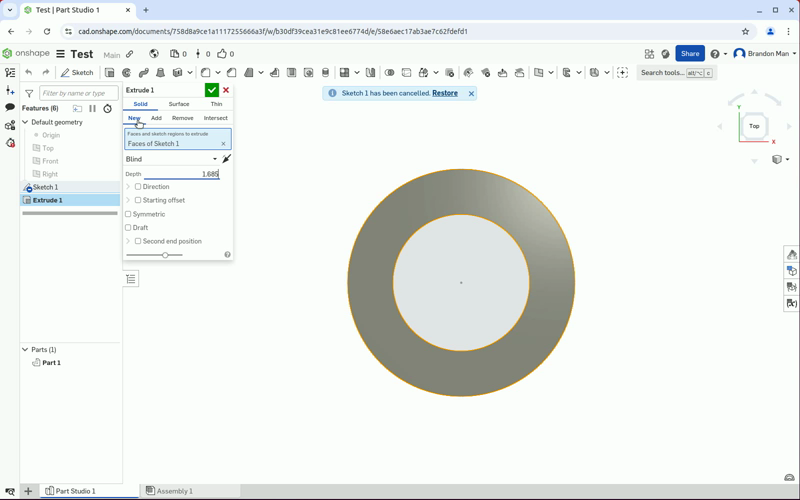
key(enter)
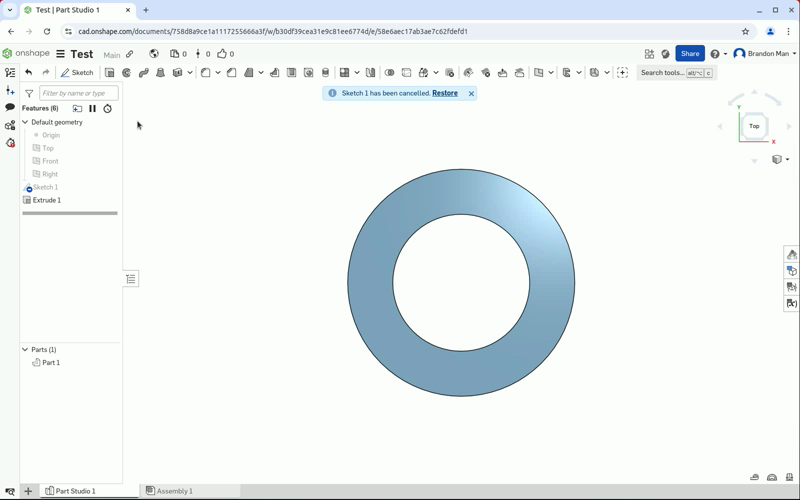
key(shift+h)
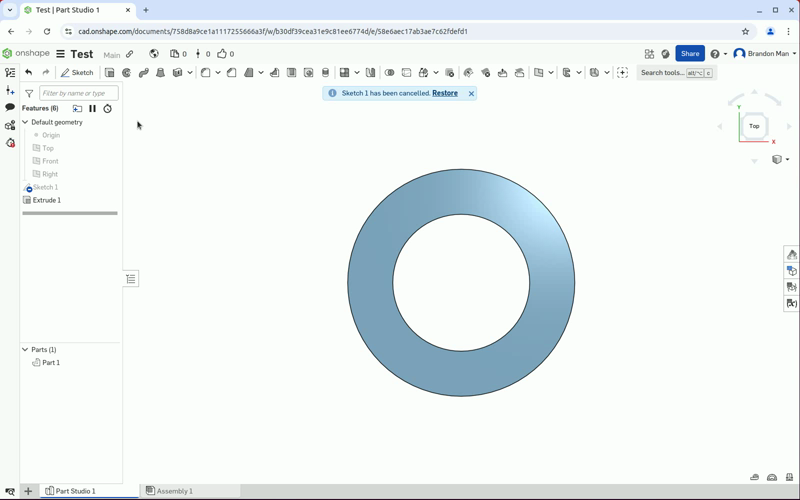
key(shift+h)
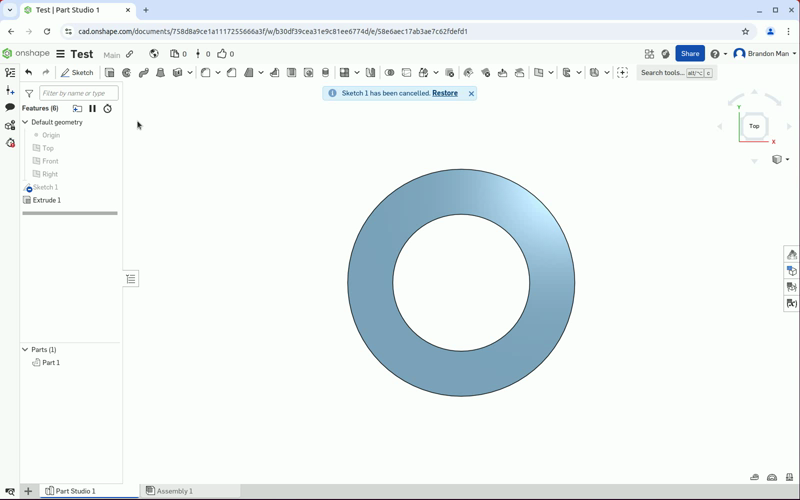
mouse_move(73, 189)
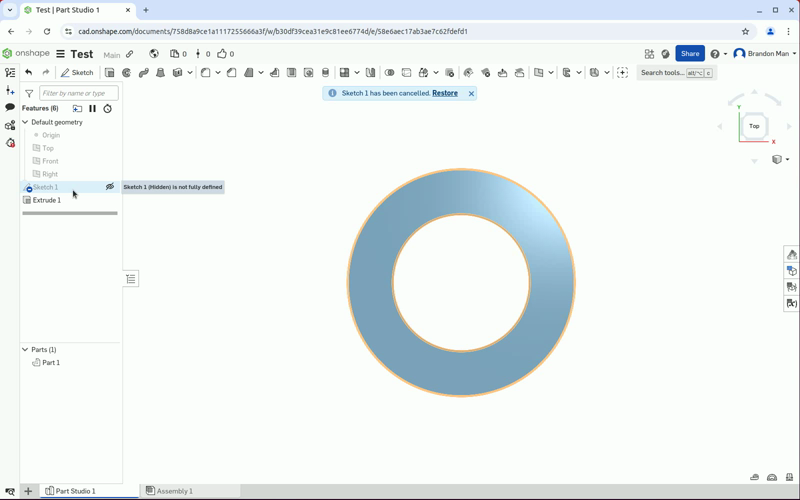
click(73, 189)
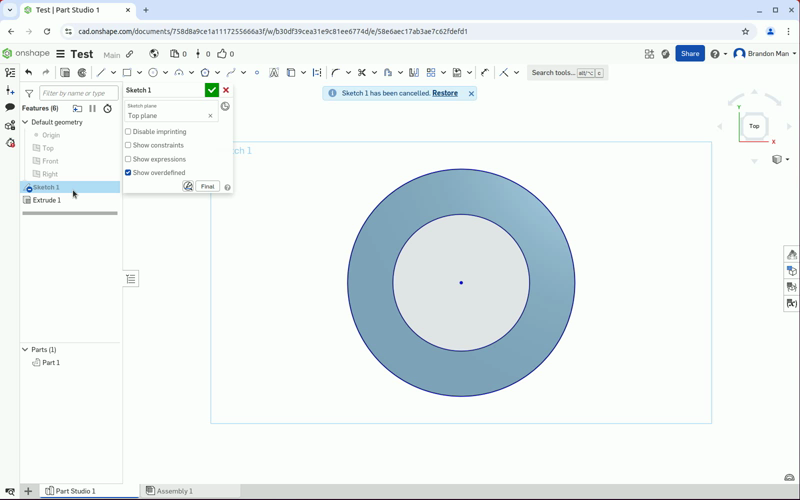
mouse_move(229, 92)
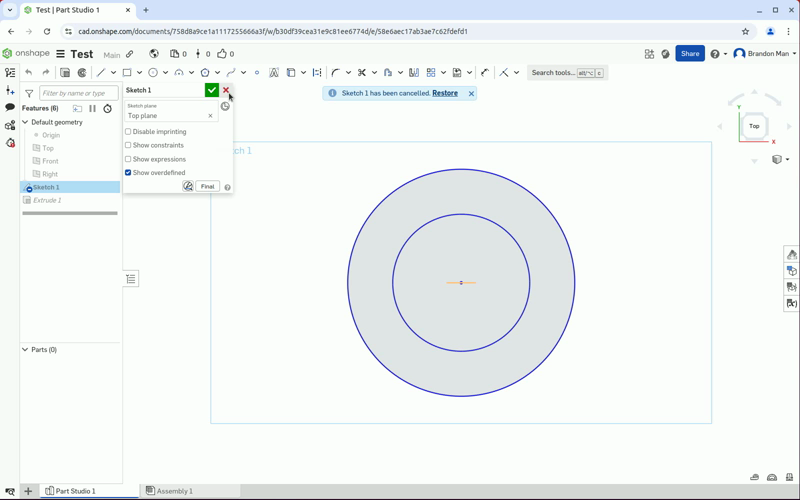
click(229, 92)
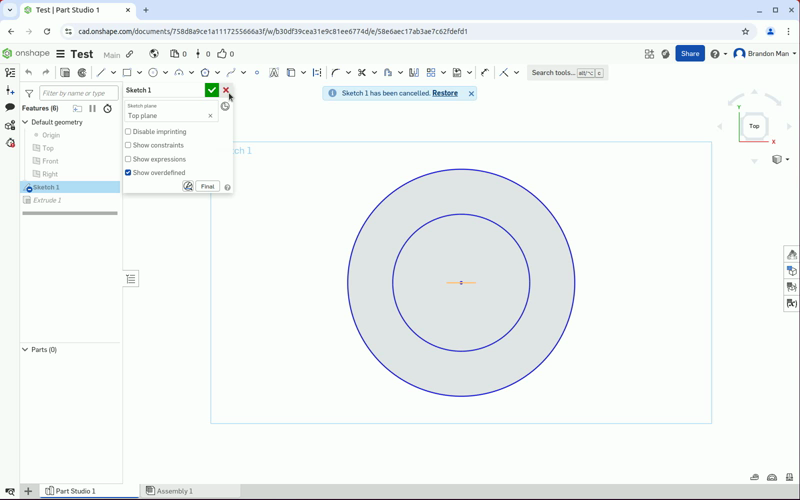
key(shift+s)
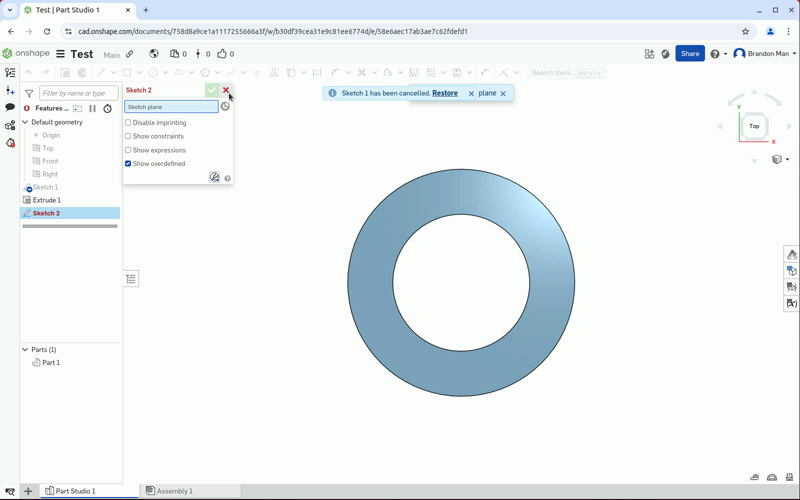
mouse_move(73, 150)
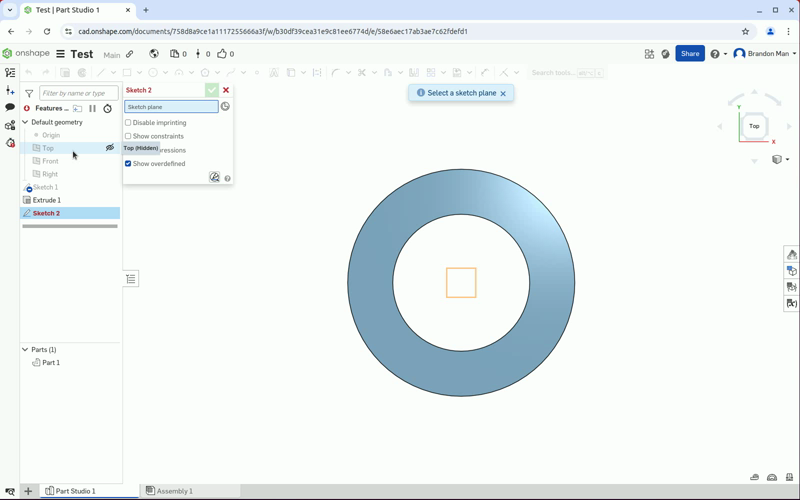
click(73, 150)
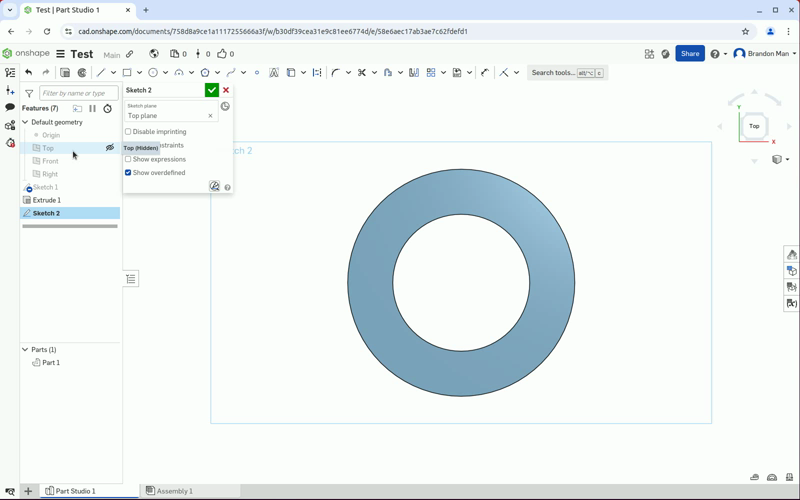
mouse_move(73, 352)
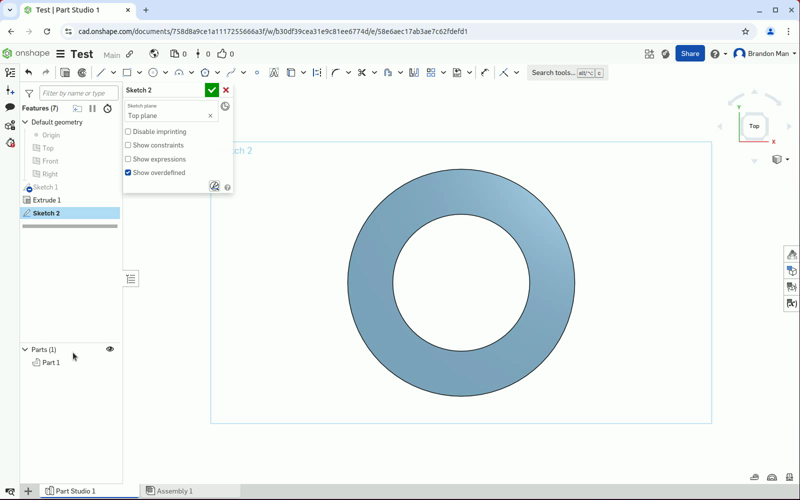
key(y)
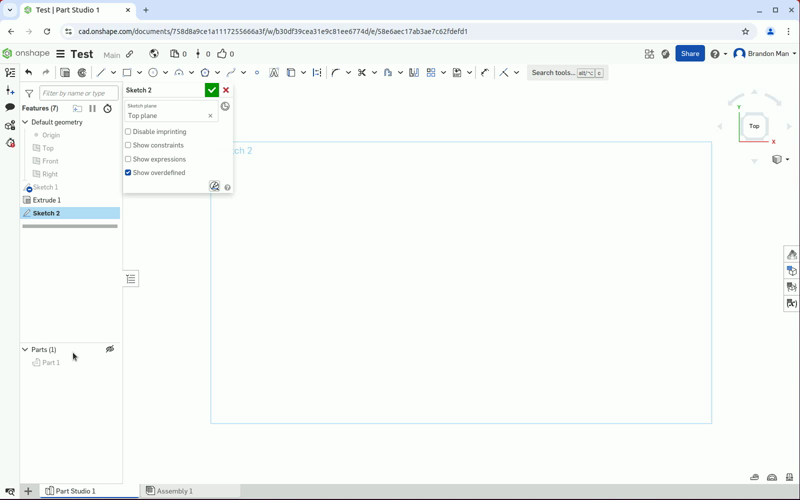
key(c)
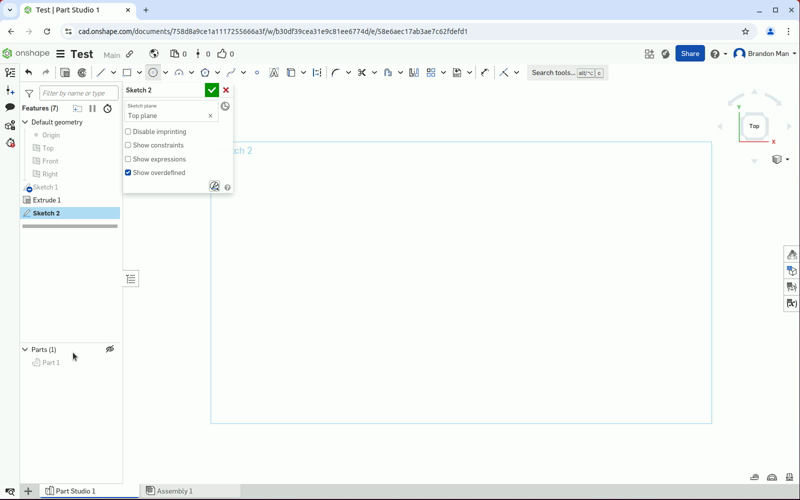
key_down(shift)
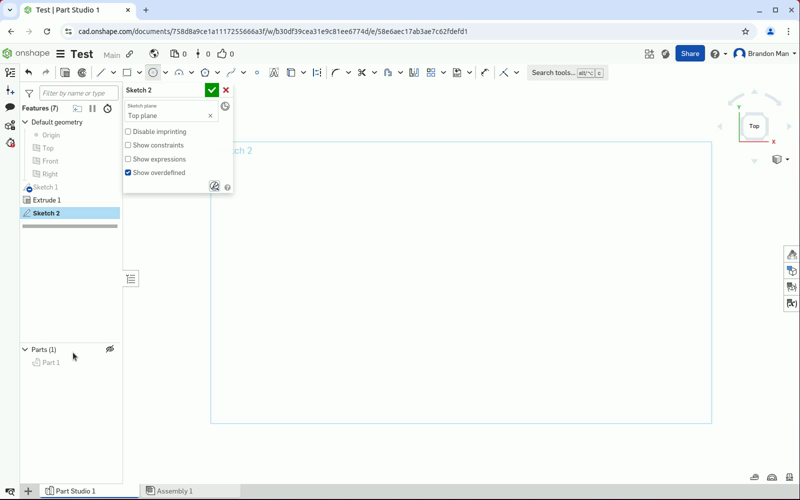
mouse_move(461, 282)
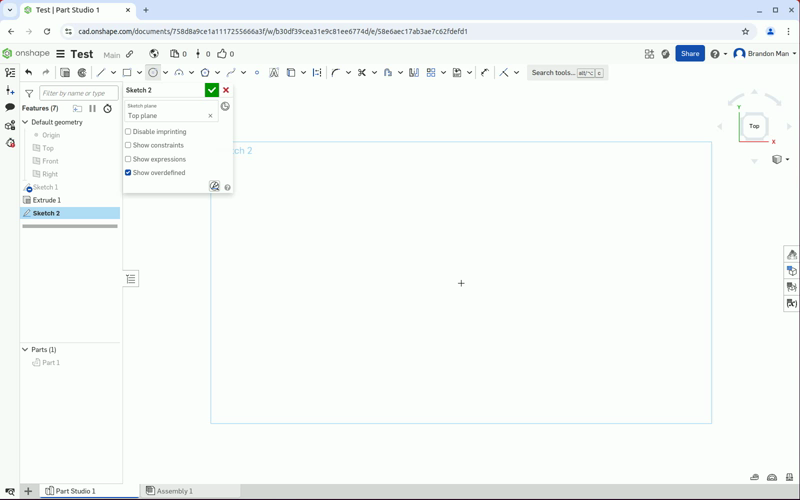
click(461, 282)
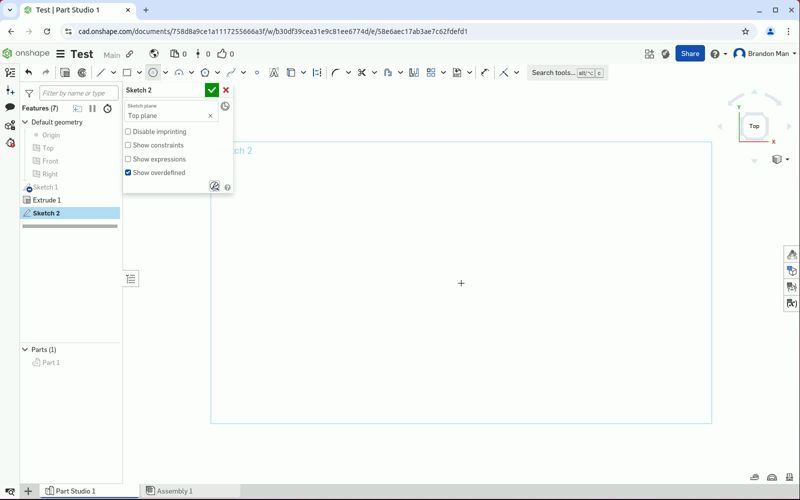
key_up(shift)
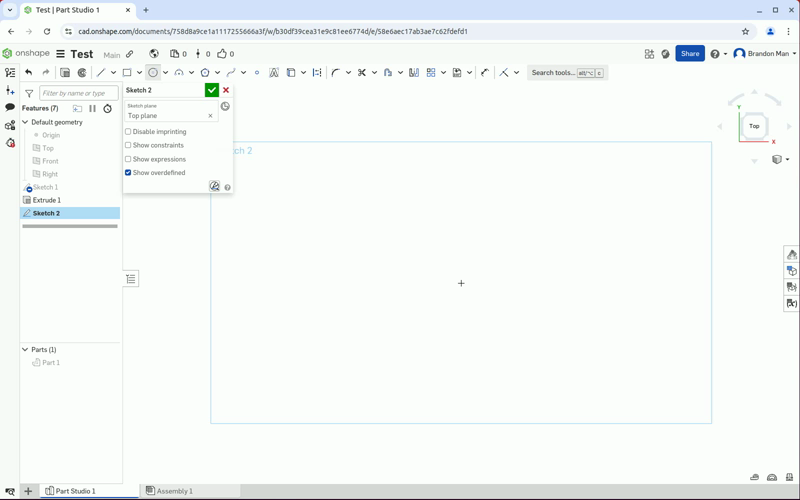
mouse_move(522, 282)
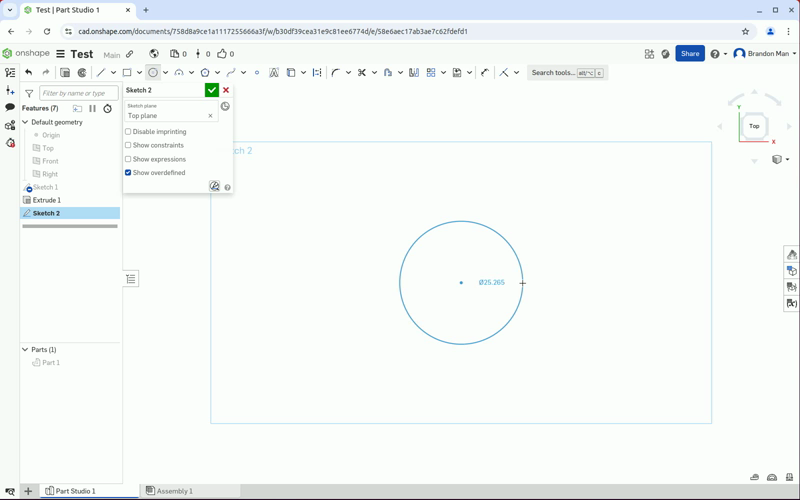
click(522, 282)
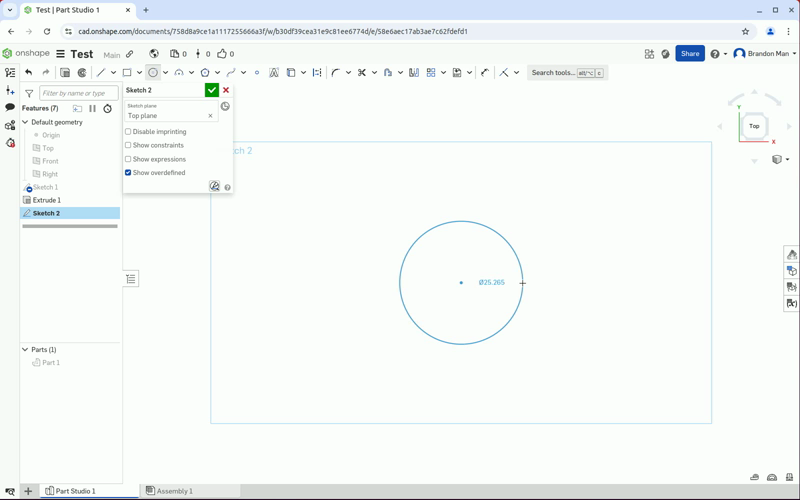
key(esc)
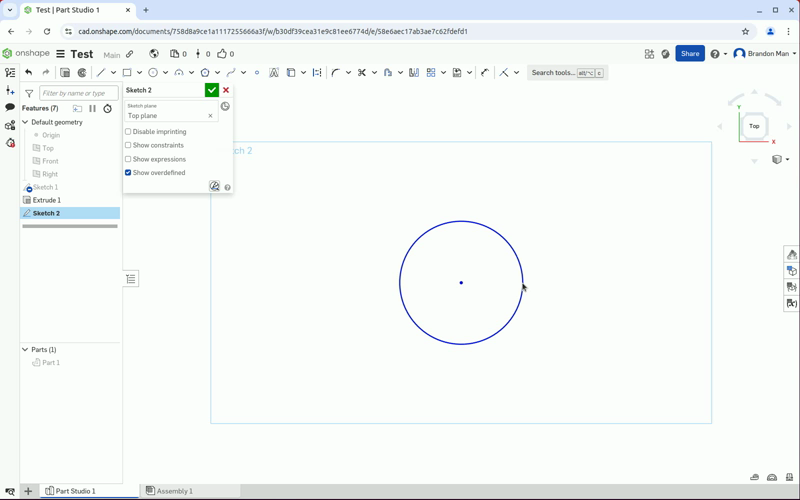
key(c)
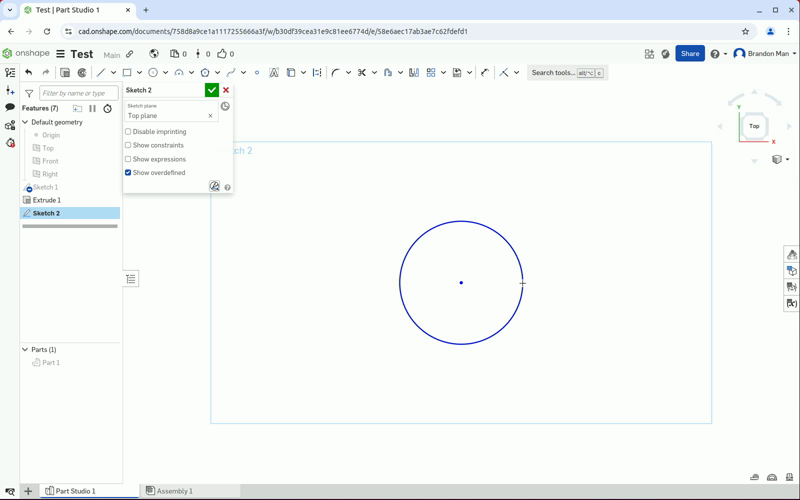
key_down(shift)
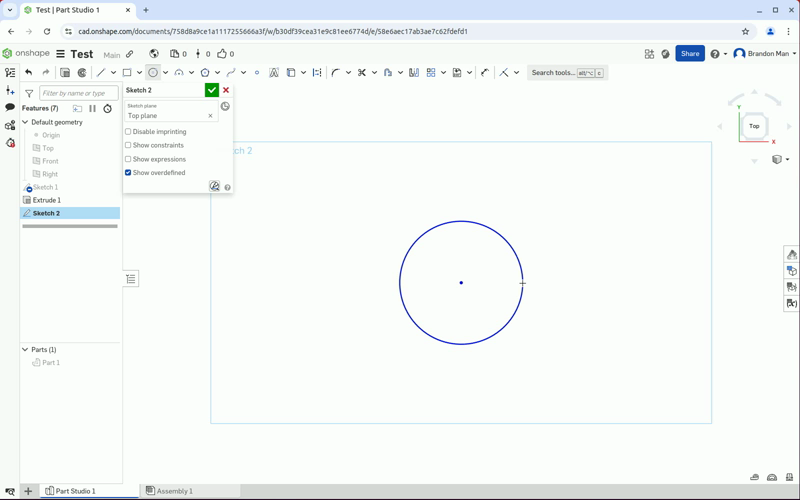
mouse_move(461, 282)
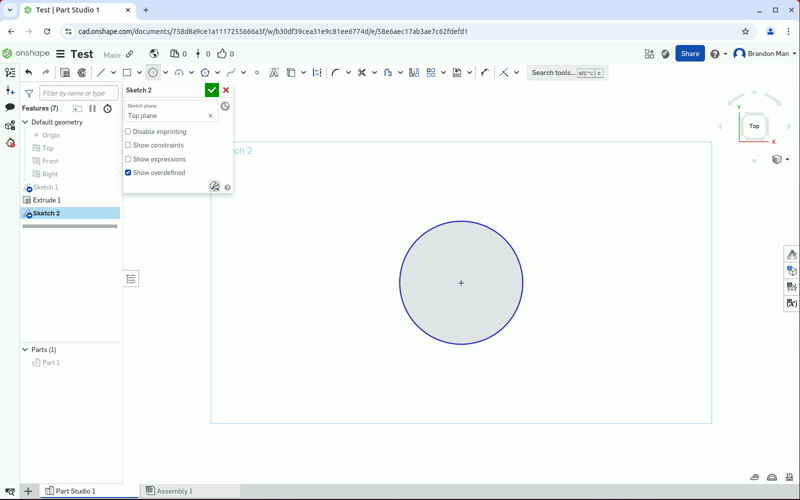
click(461, 282)
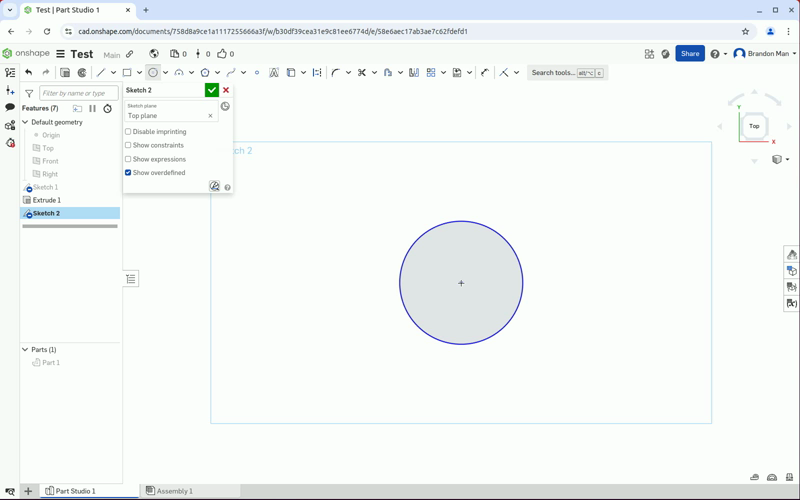
key_up(shift)
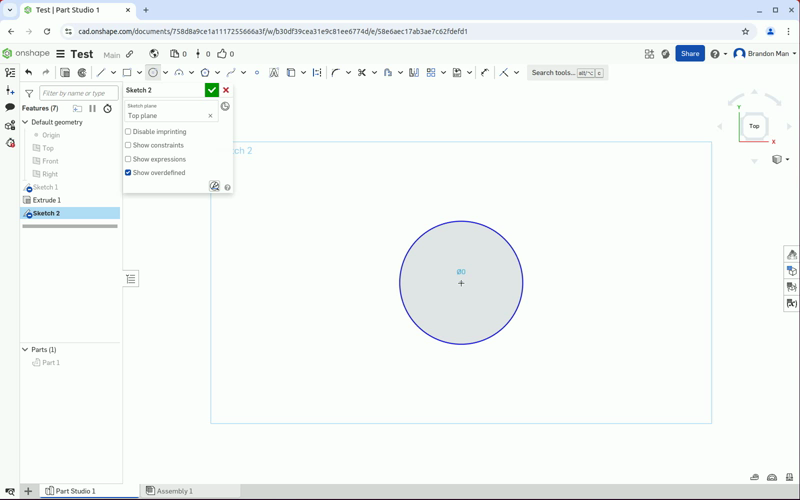
mouse_move(467, 282)
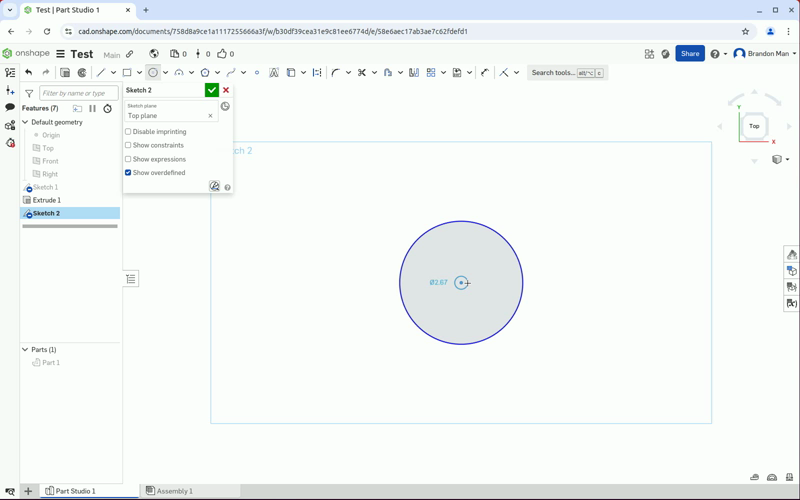
click(467, 282)
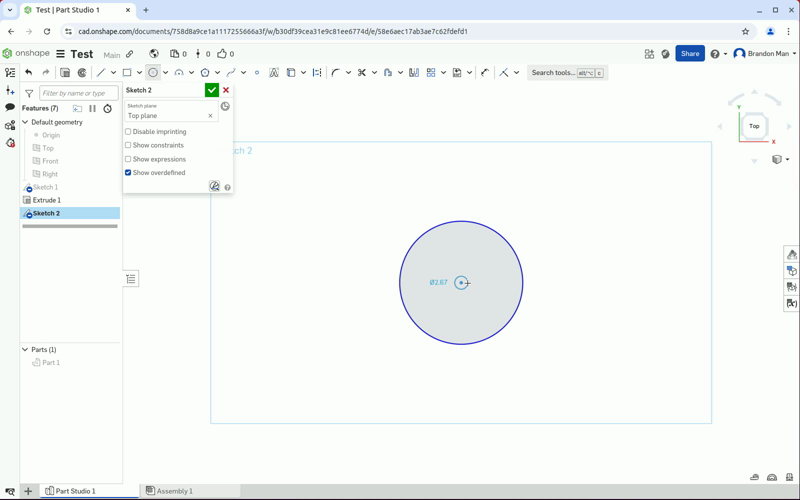
key(esc)
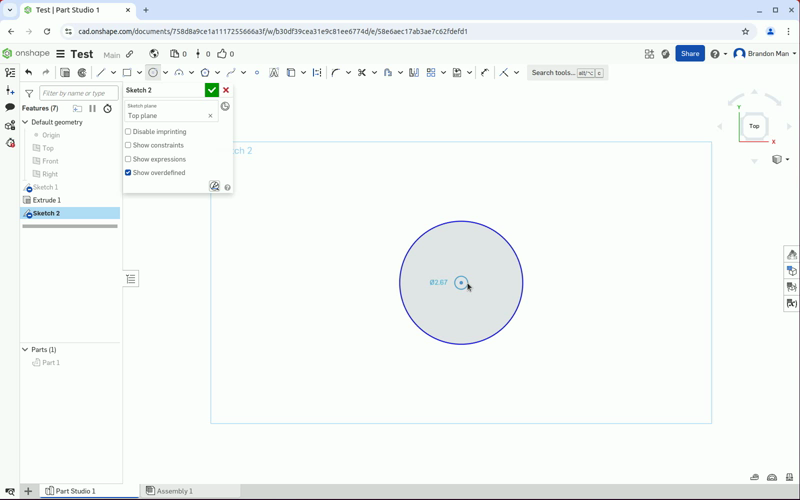
mouse_move(482, 267)
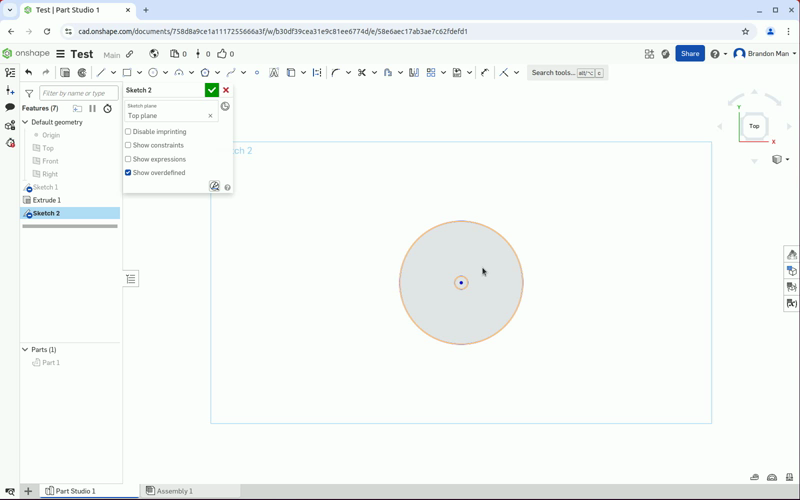
click(482, 267)
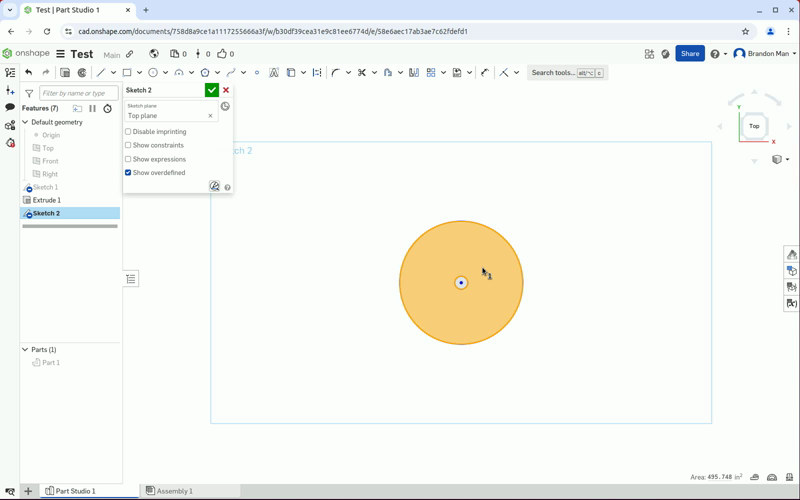
mouse_move(73, 352)
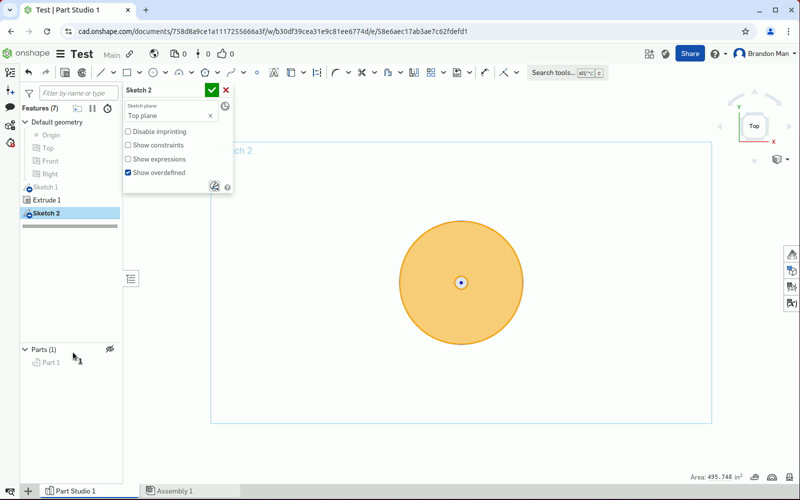
key(shift+y)
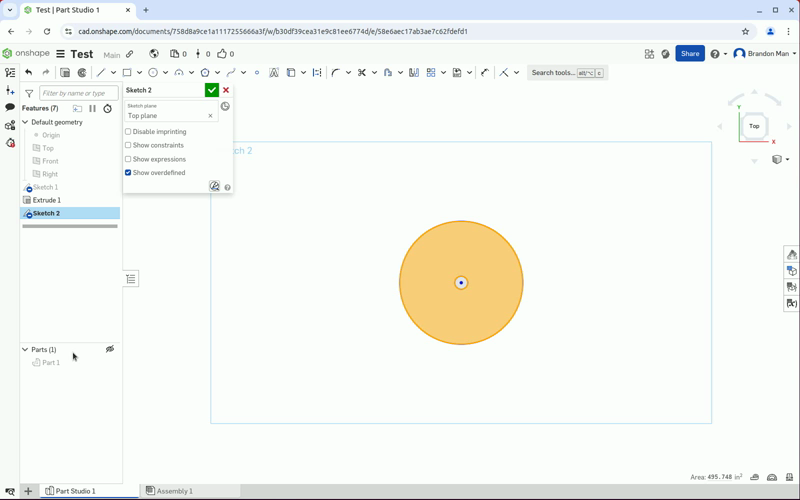
key(shift+e)
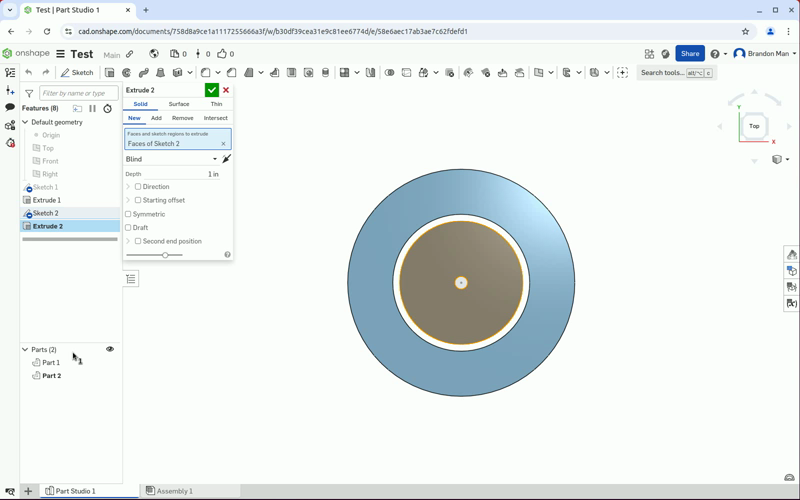
mouse_move(143, 106)
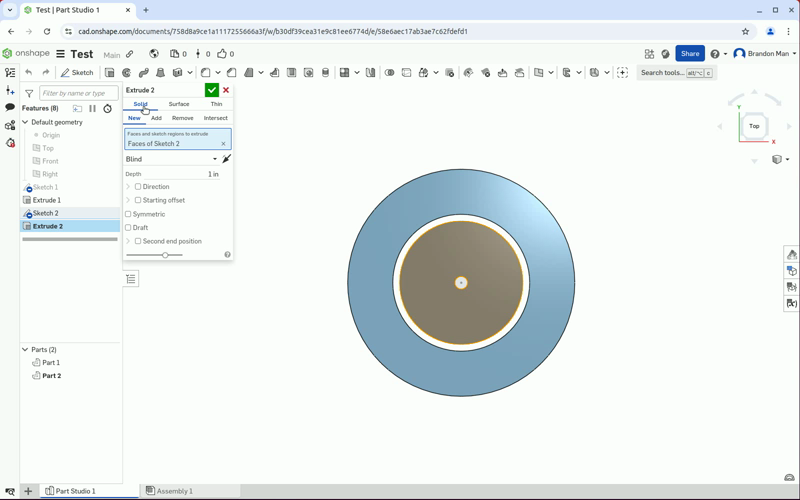
click(143, 106)
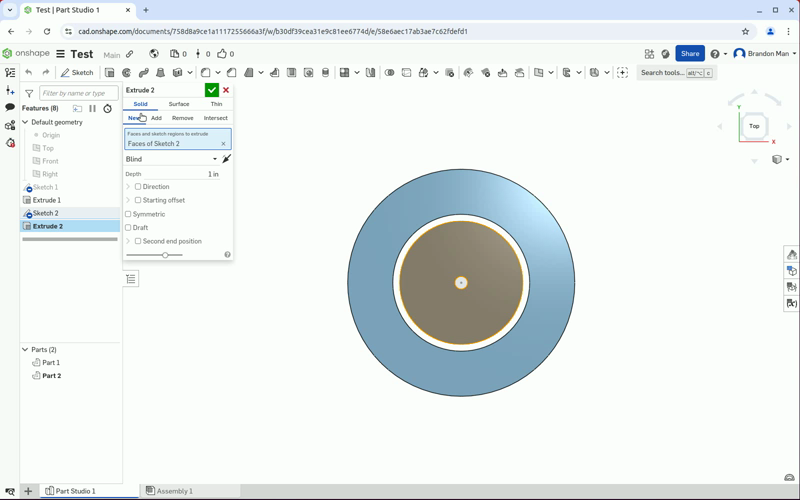
mouse_move(137, 120)
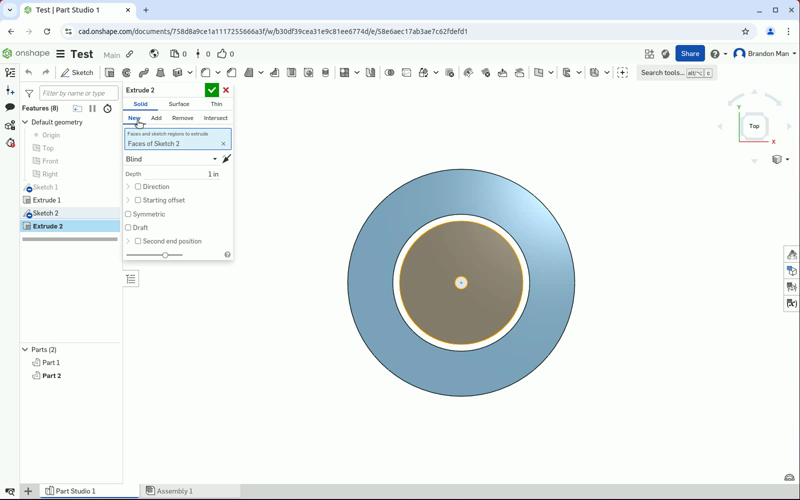
click(137, 120)
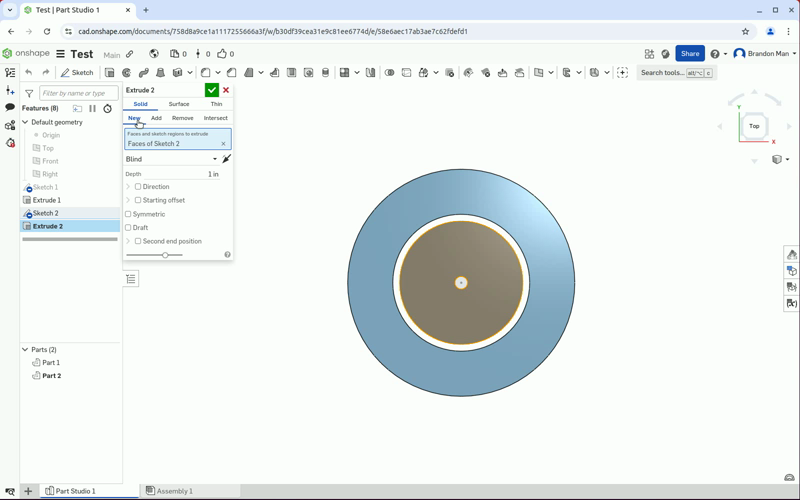
key(tab, 4)
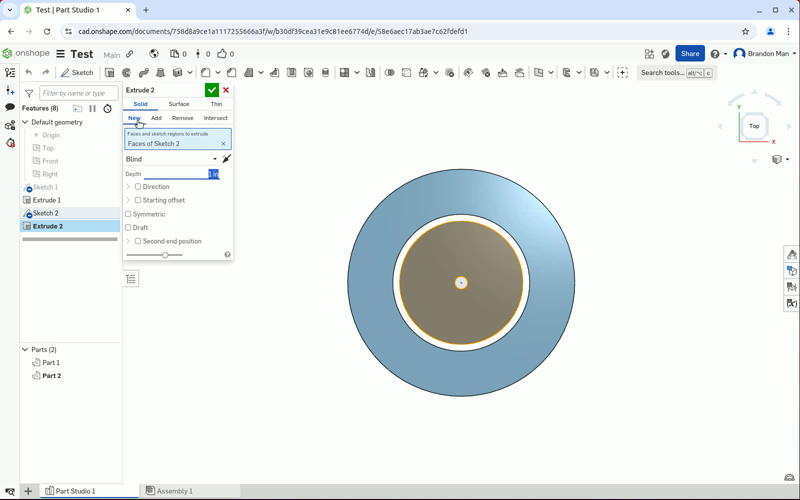
text(1.685)
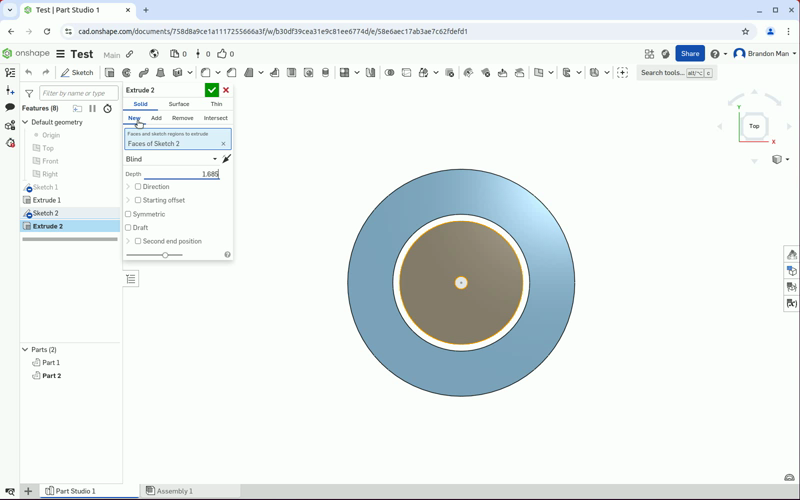
key(enter)
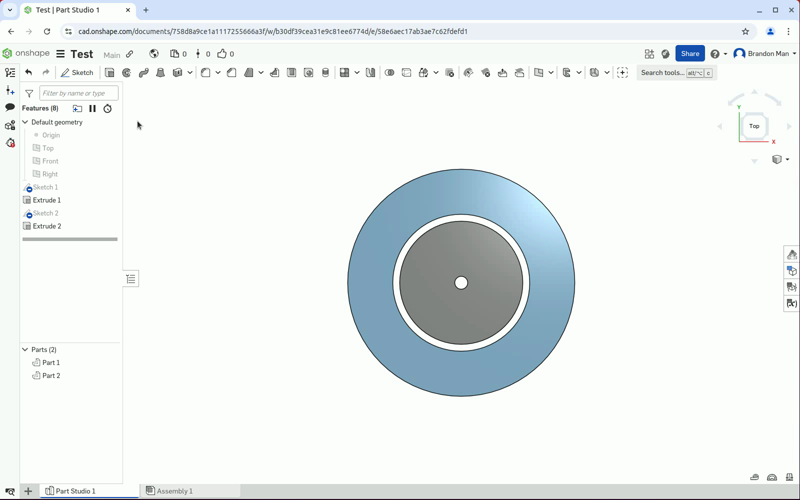
key(shift+h)
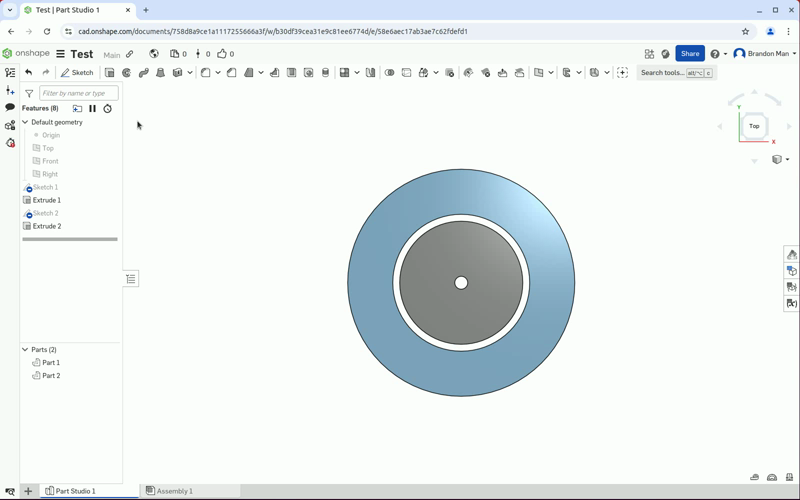
key(shift+h)
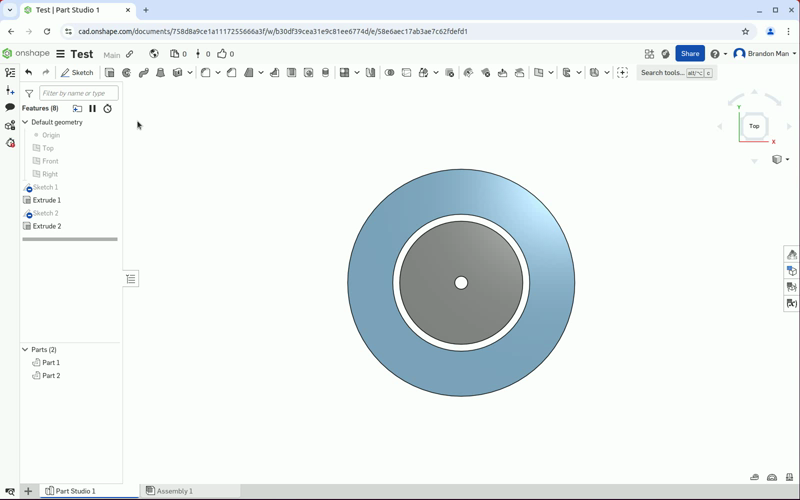
mouse_move(73, 189)
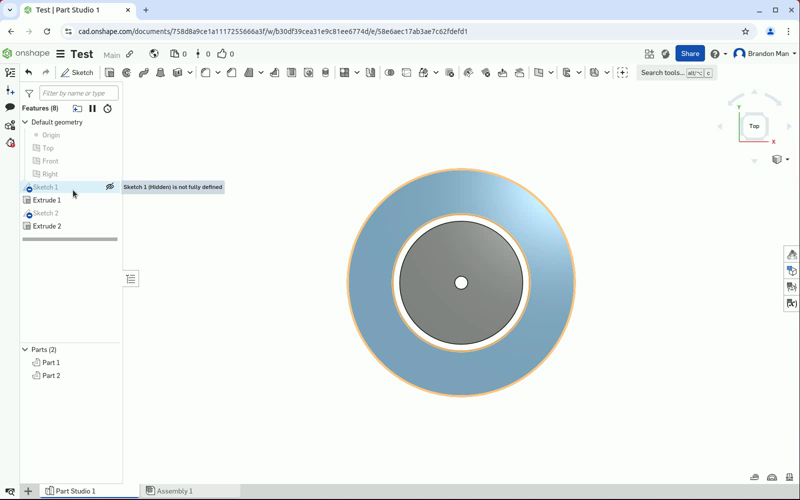
click(73, 189)
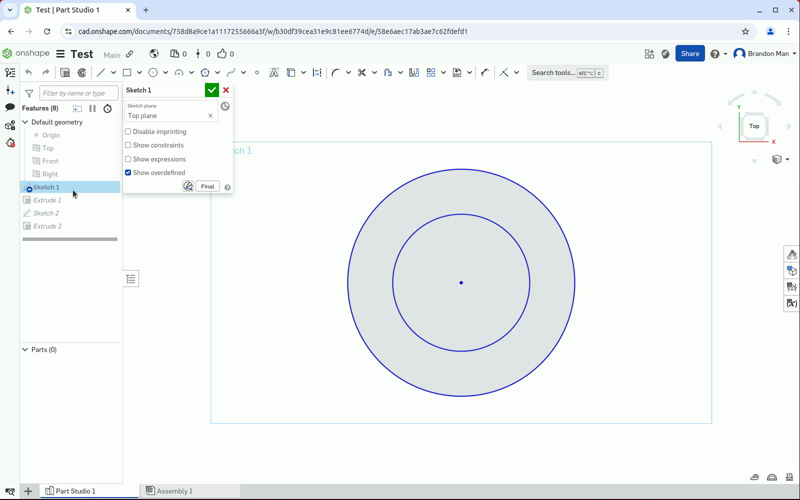
mouse_move(229, 92)
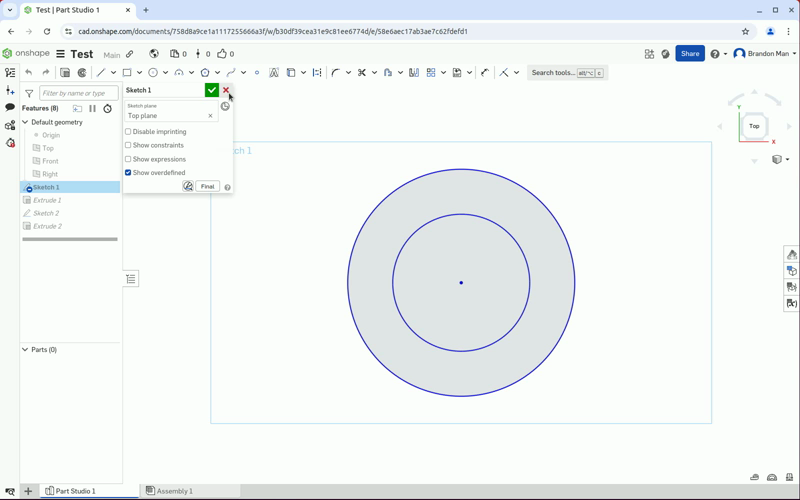
click(229, 92)
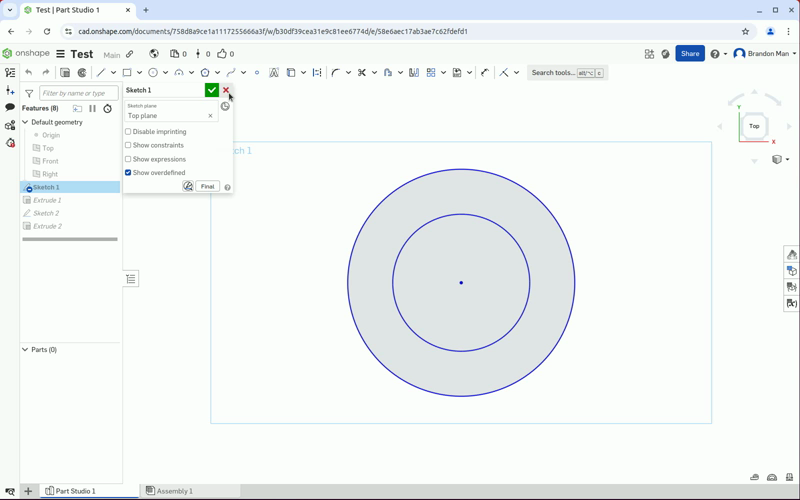
key(shift+s)
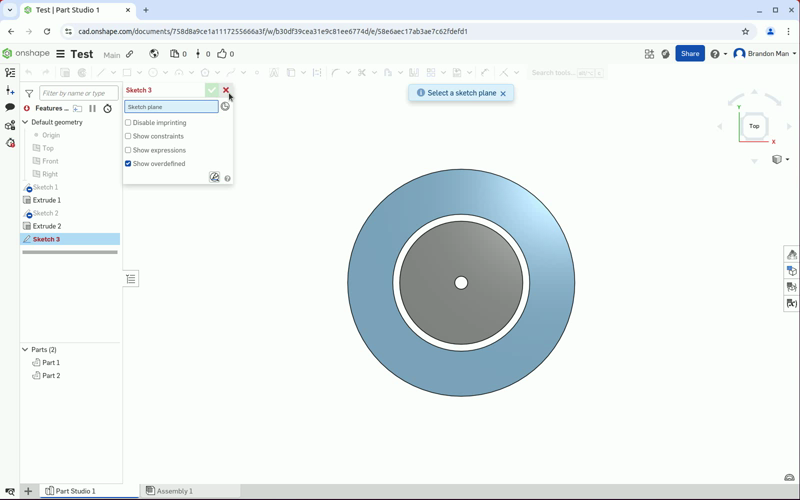
mouse_move(73, 150)
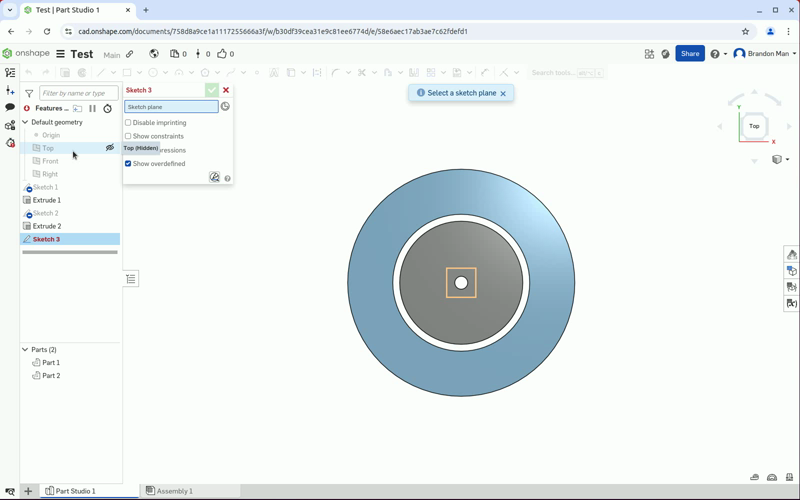
click(73, 150)
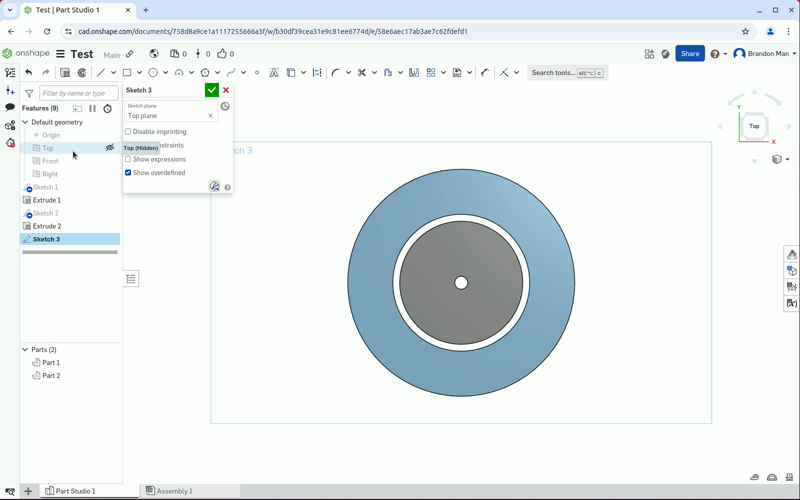
mouse_move(73, 352)
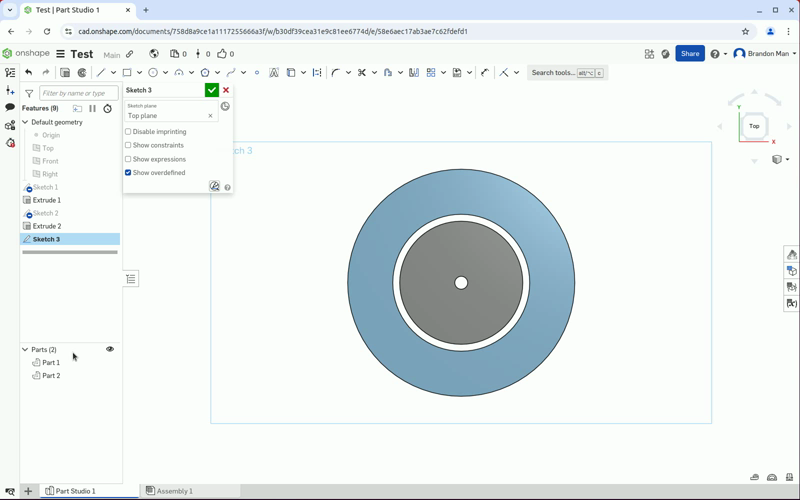
key(y)
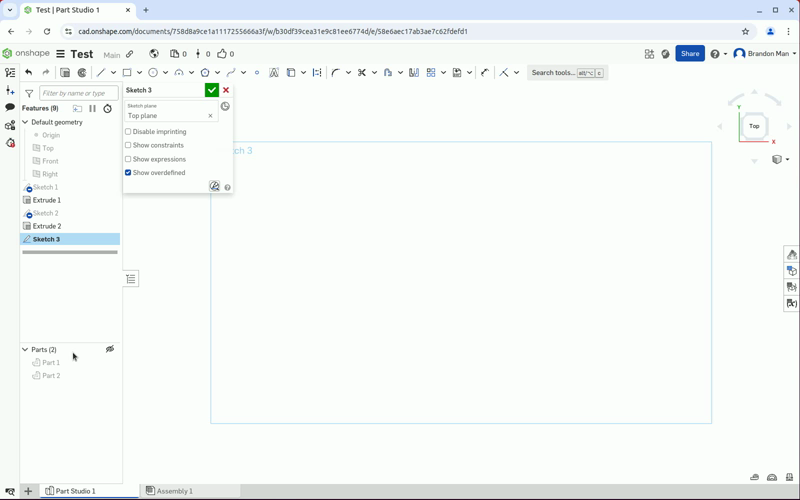
key(c)
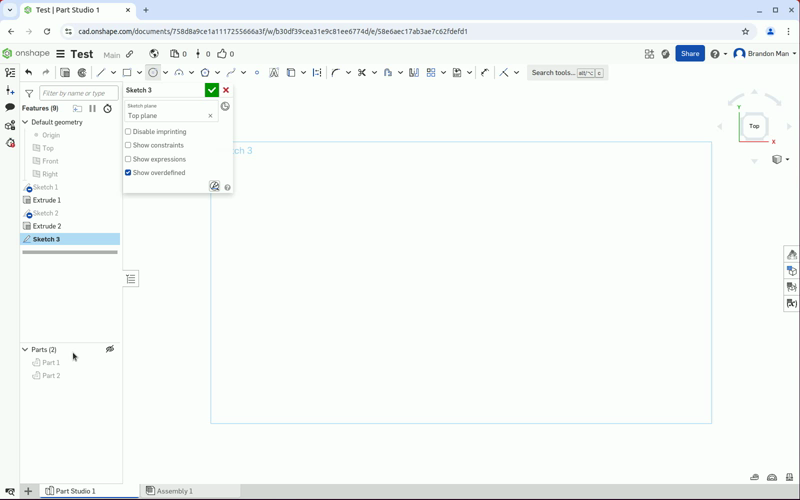
key_down(shift)
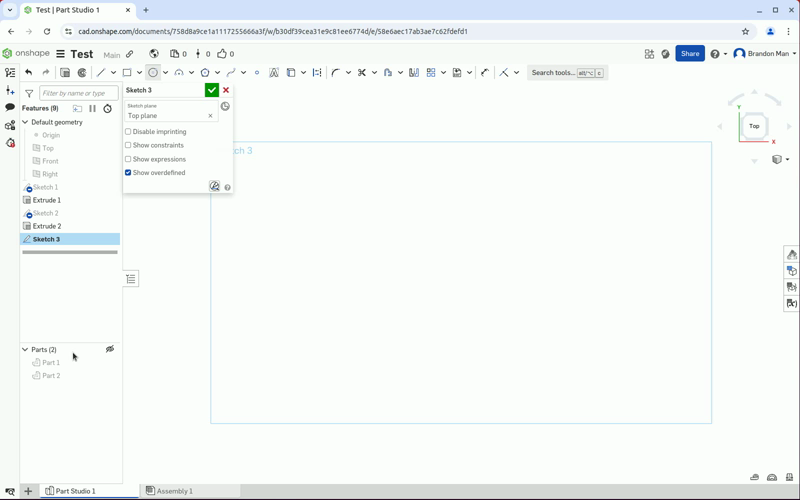
mouse_move(461, 282)
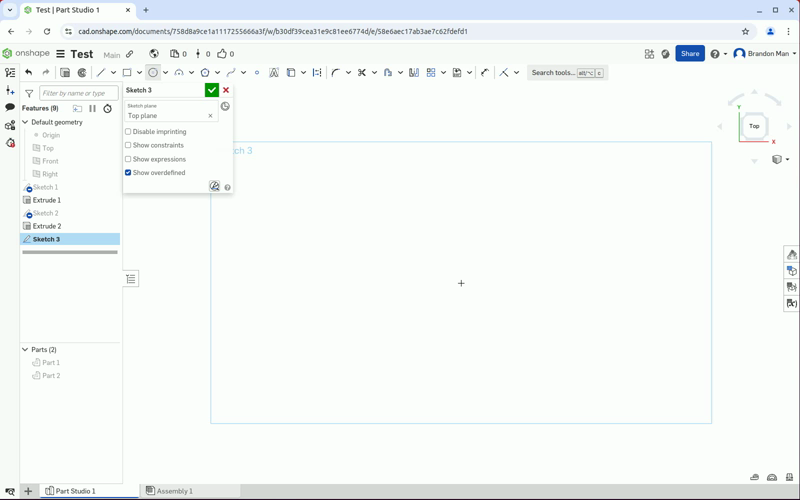
click(461, 282)
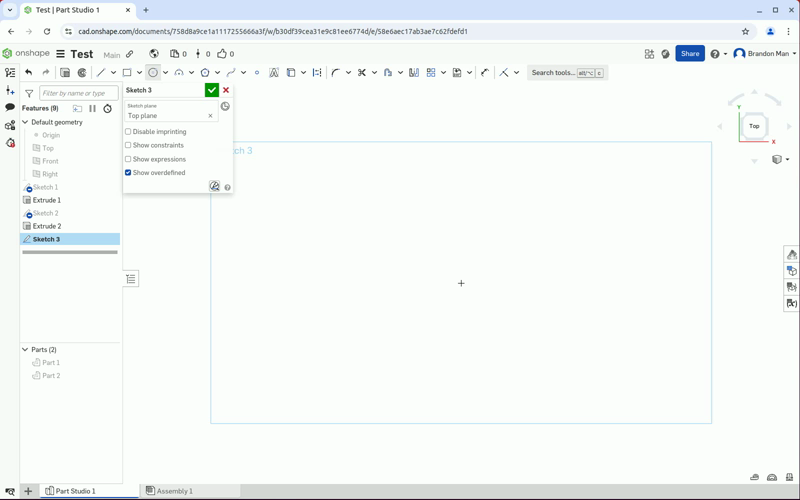
key_up(shift)
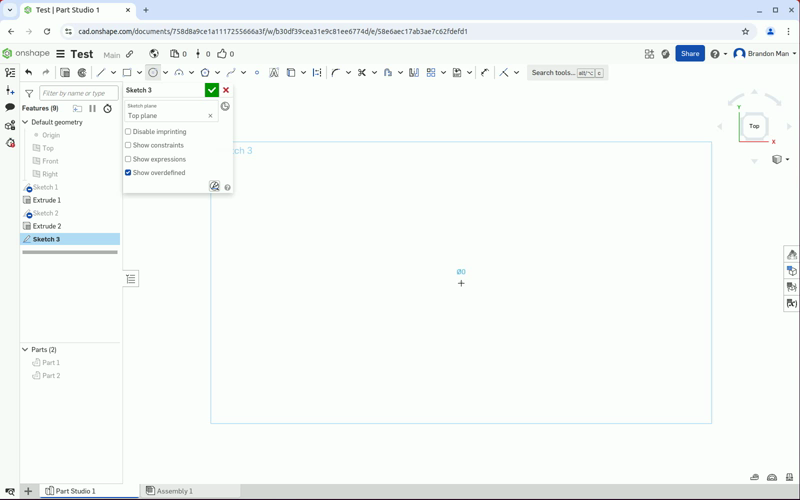
mouse_move(531, 282)
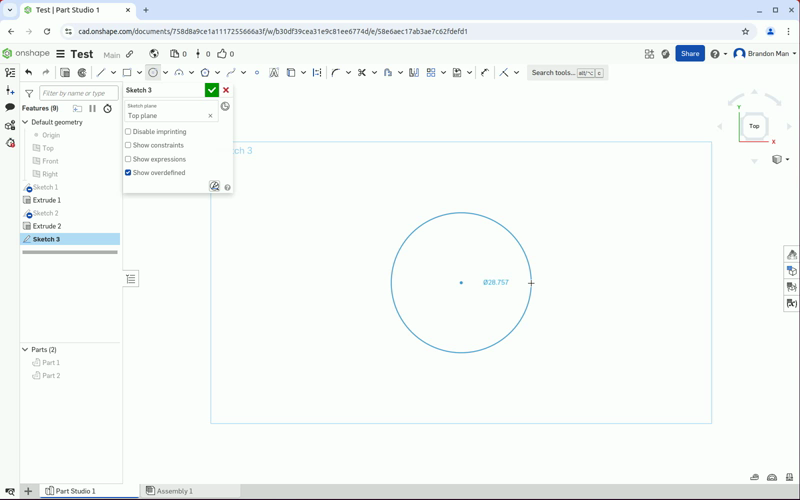
click(531, 282)
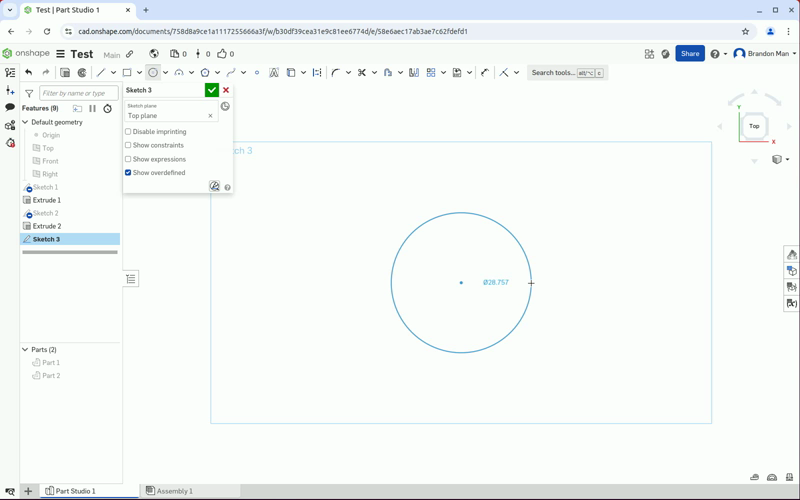
key(esc)
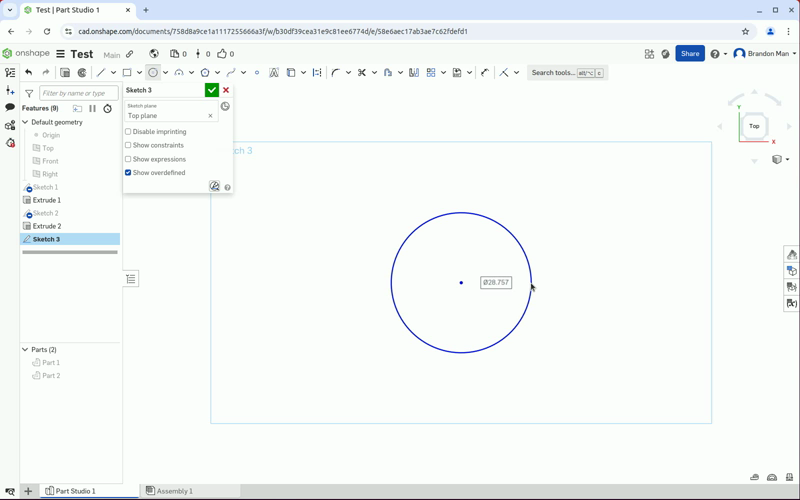
key(c)
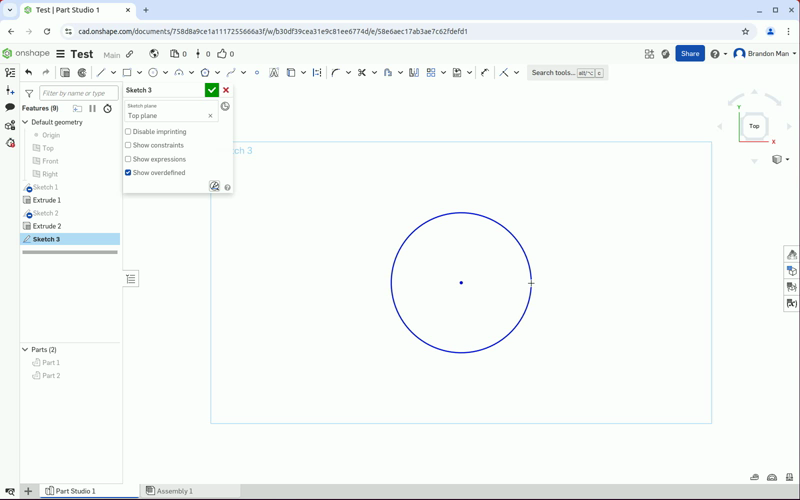
key_down(shift)
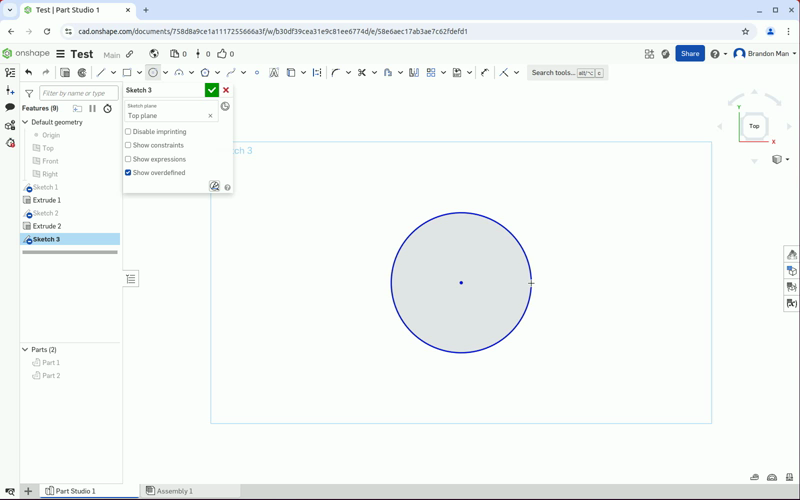
mouse_move(461, 282)
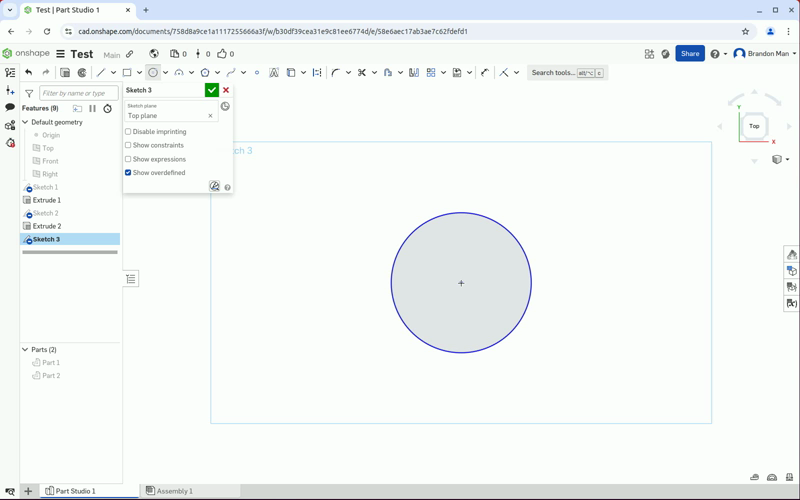
click(461, 282)
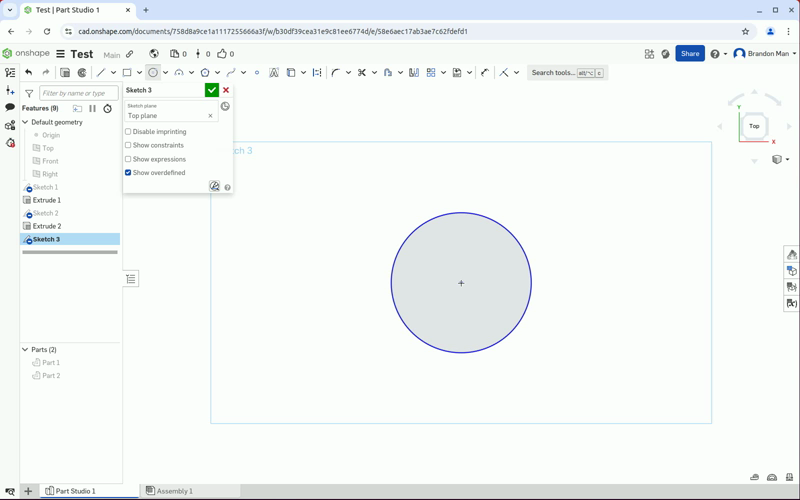
key_up(shift)
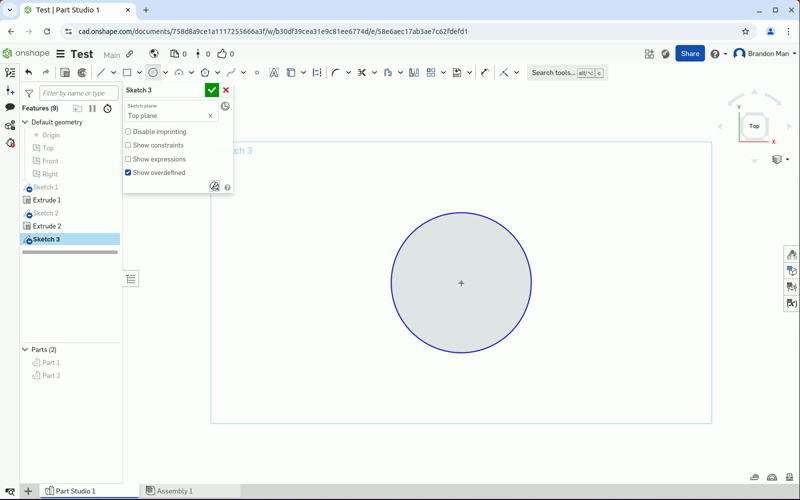
mouse_move(523, 282)
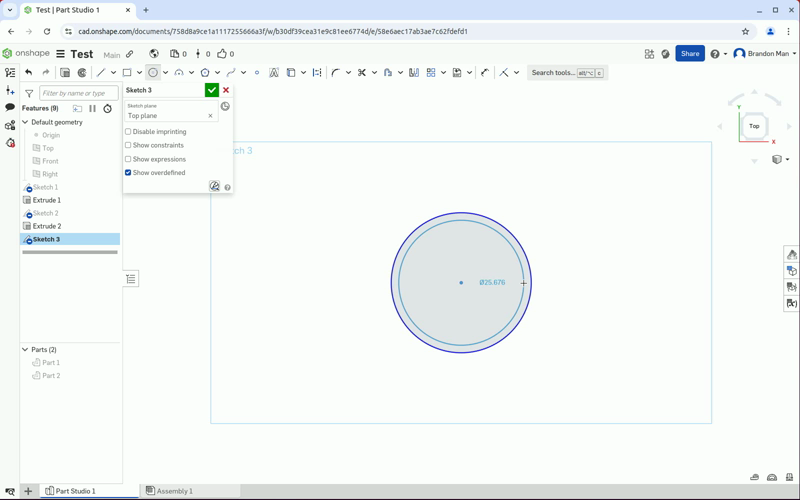
click(523, 282)
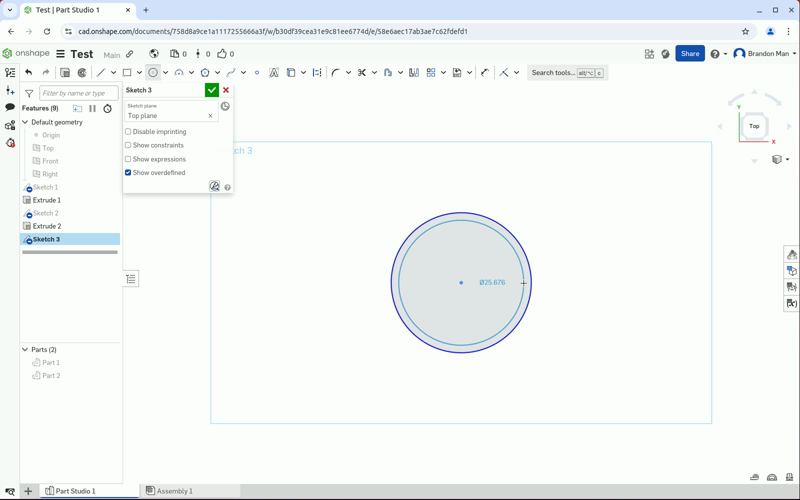
key(esc)
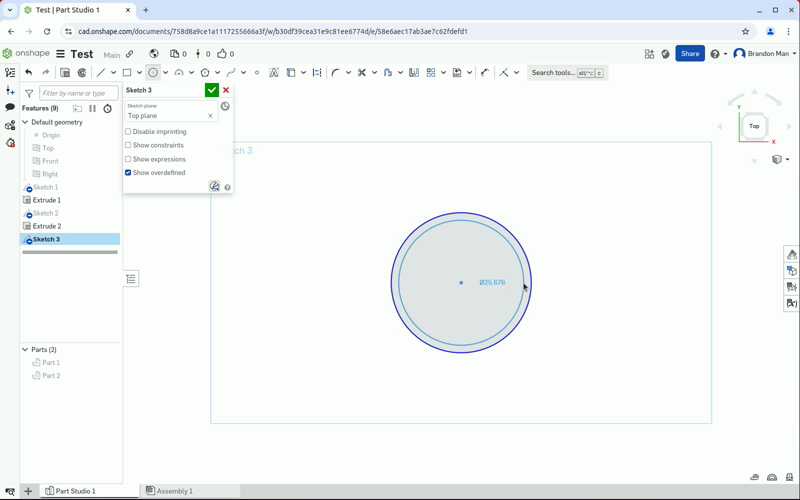
mouse_move(395, 289)
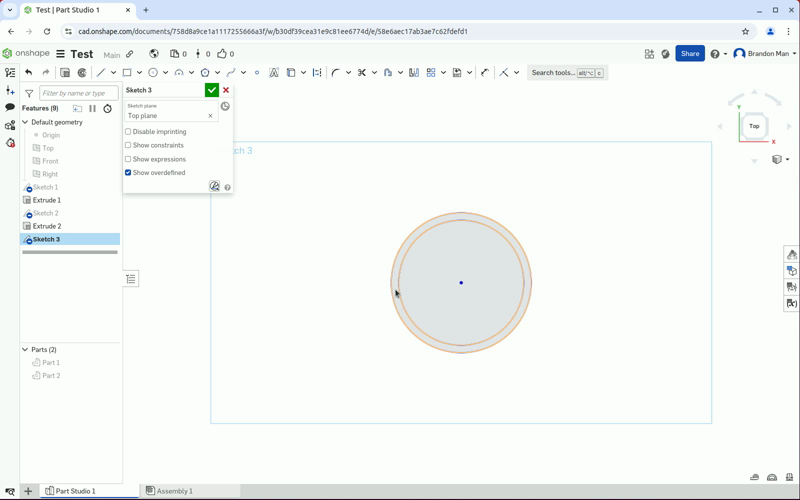
click(395, 289)
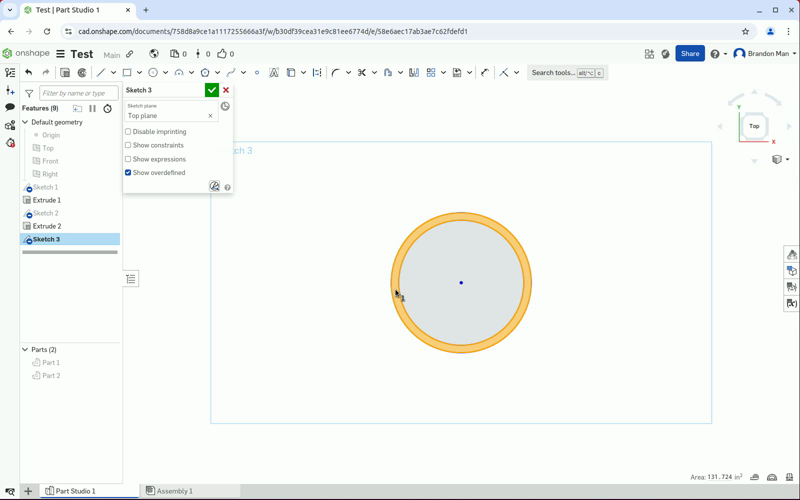
mouse_move(73, 352)
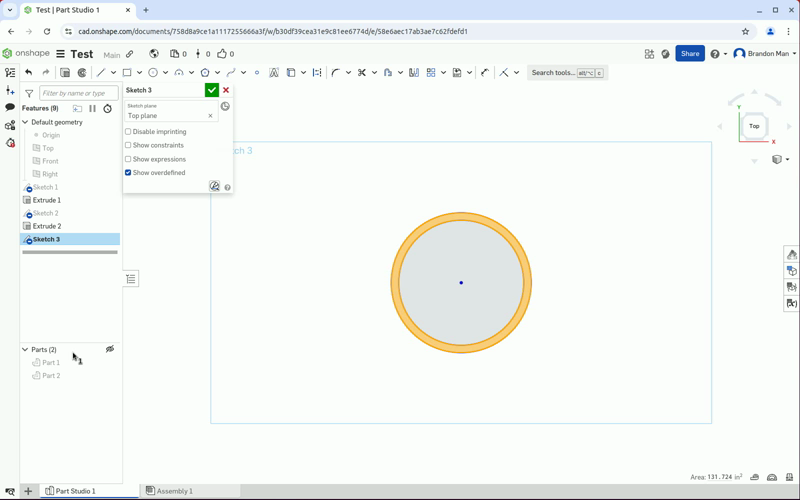
key(shift+y)
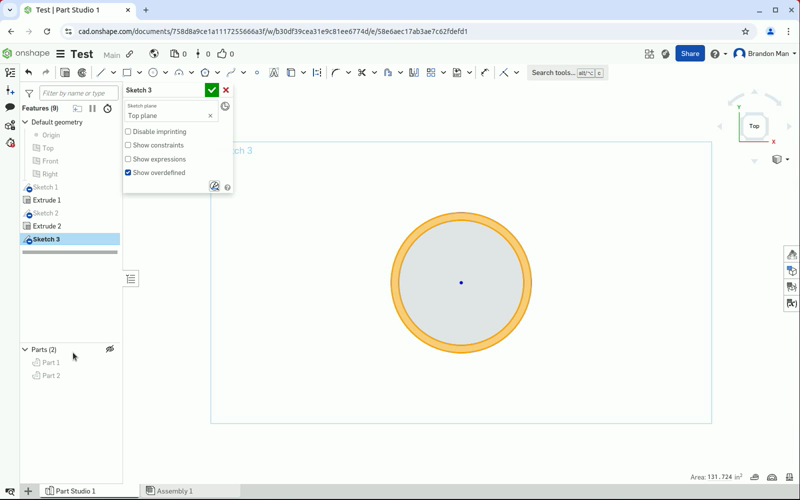
key(shift+e)
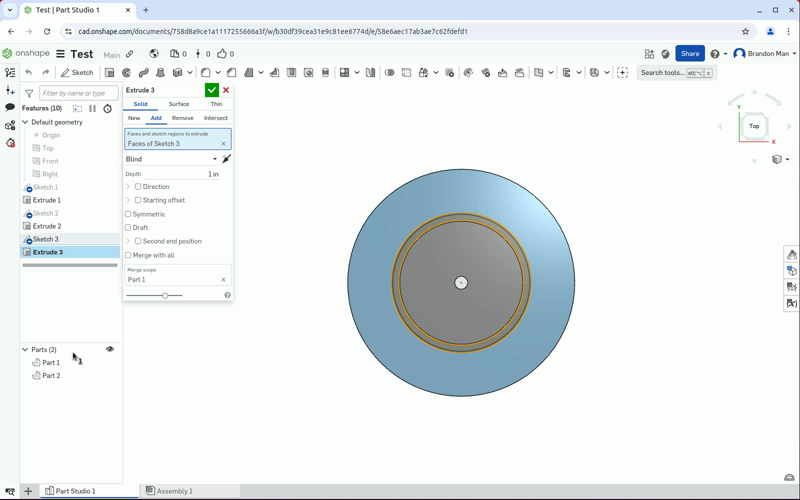
mouse_move(143, 106)
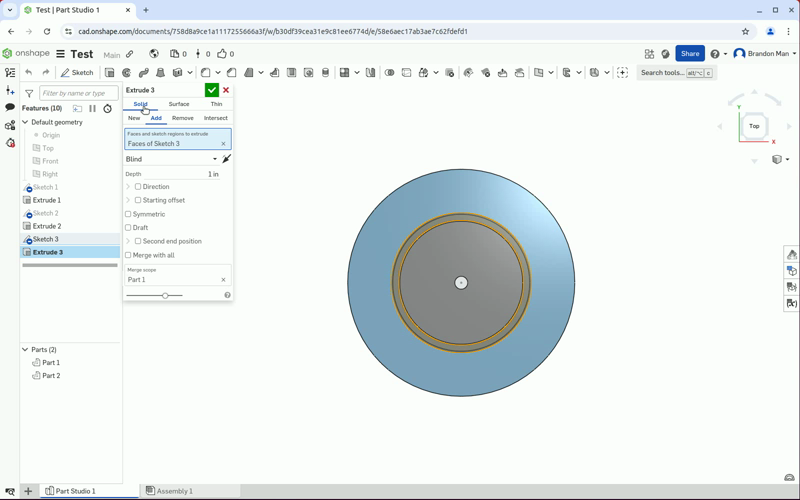
click(143, 106)
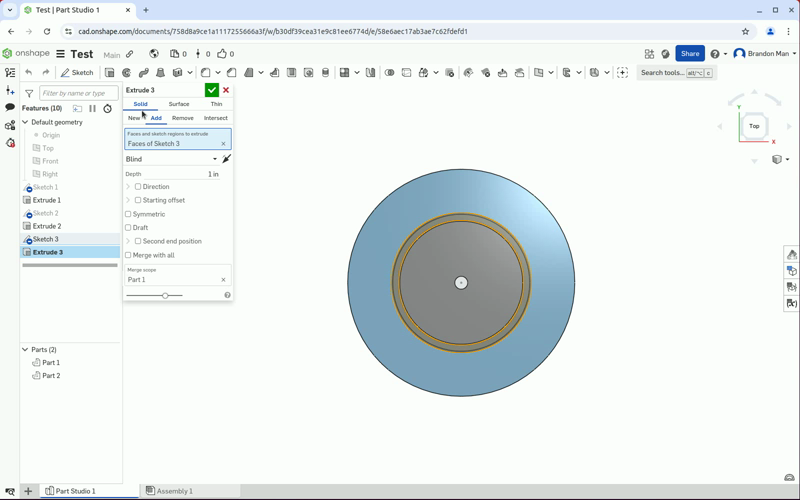
mouse_move(137, 120)
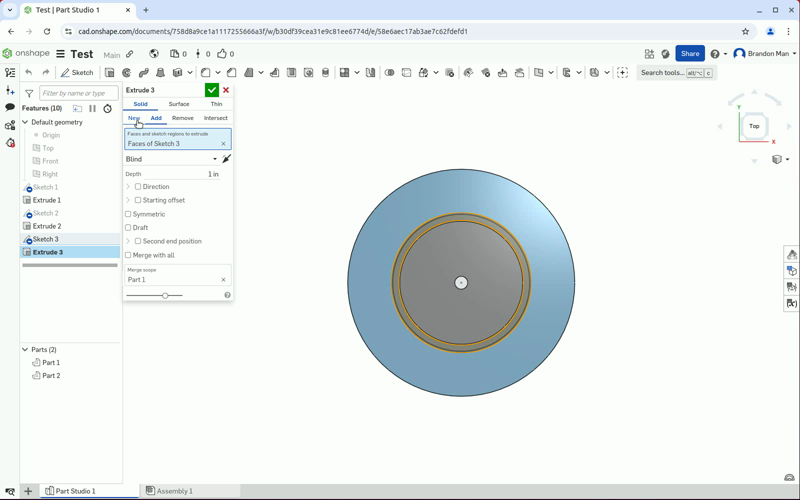
click(137, 120)
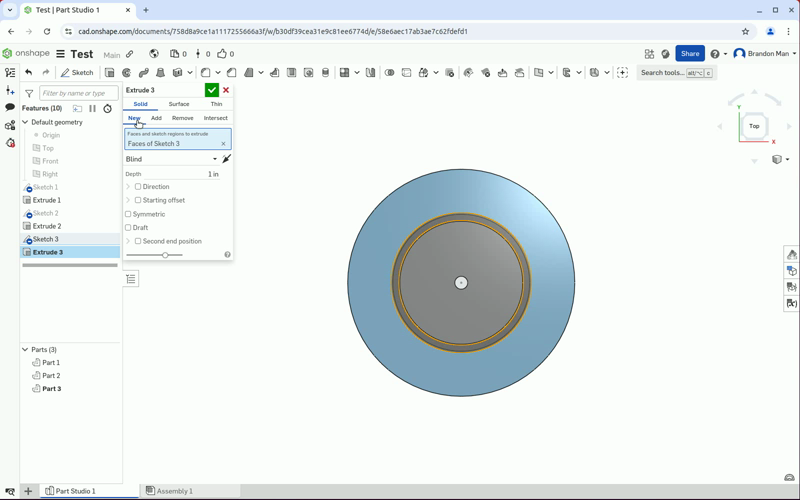
key(tab, 4)
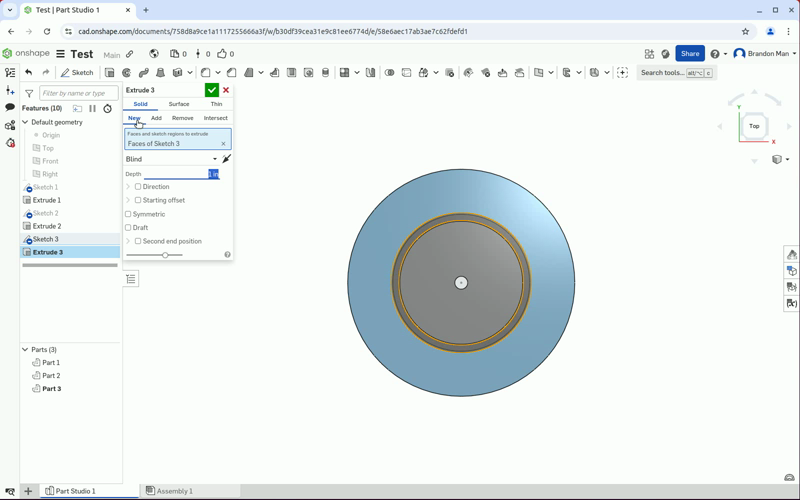
text(1.685)
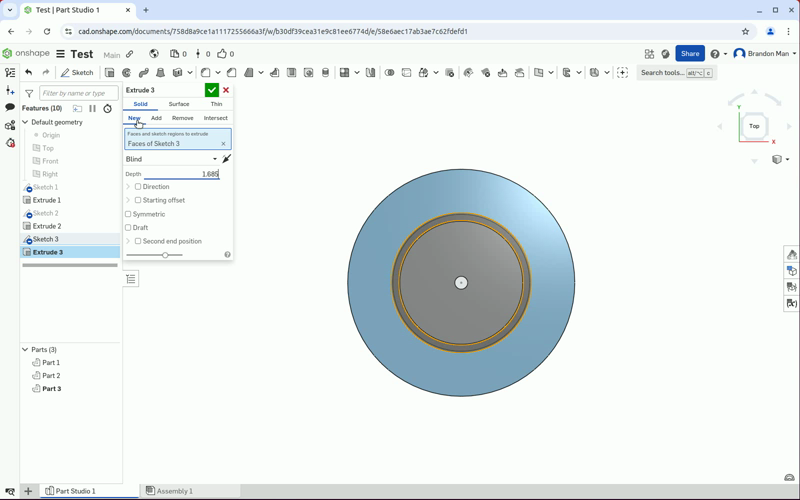
key(enter)
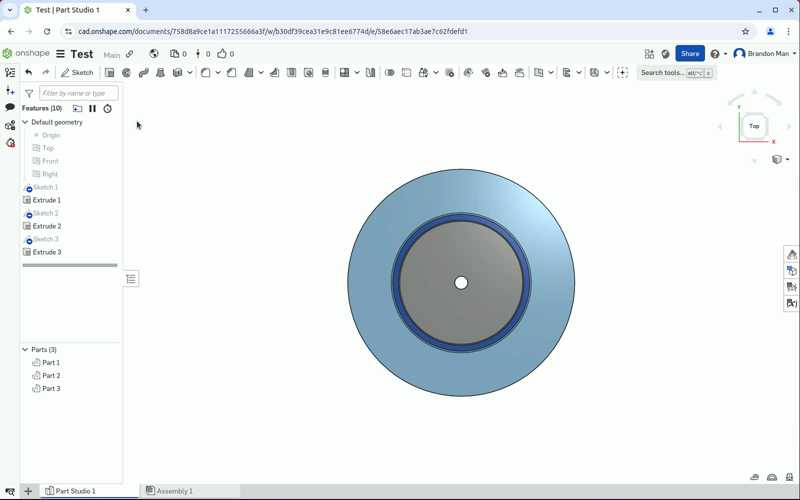
key(shift+h)
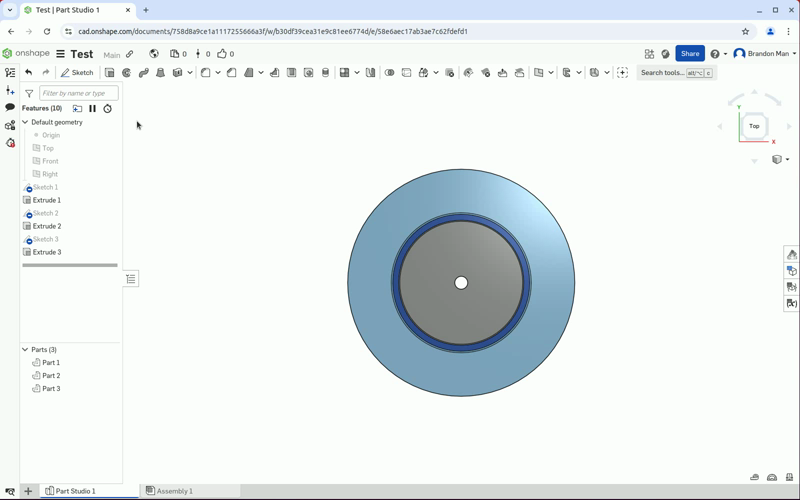
key(shift+h)
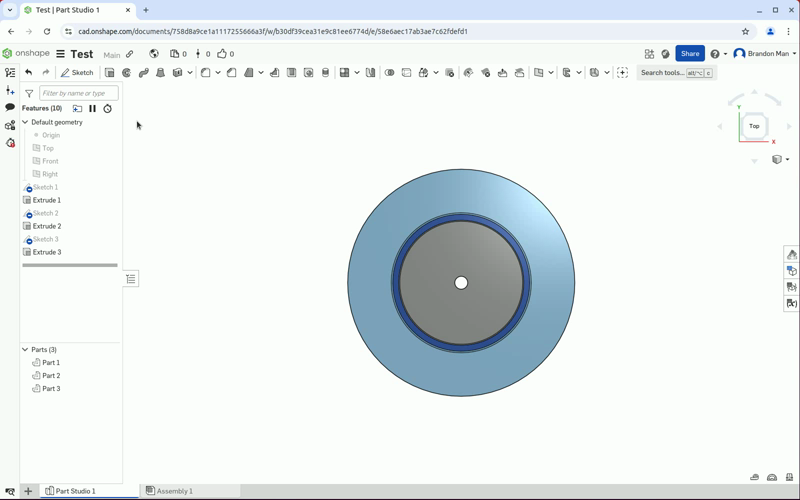
mouse_move(73, 189)
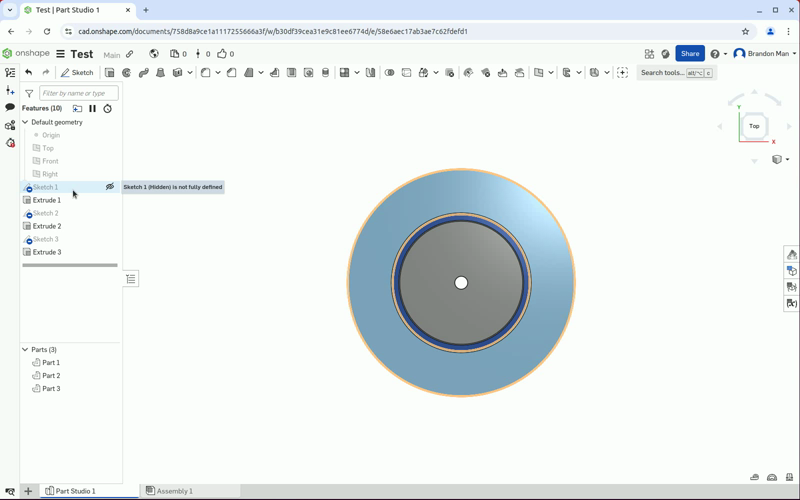
click(73, 189)
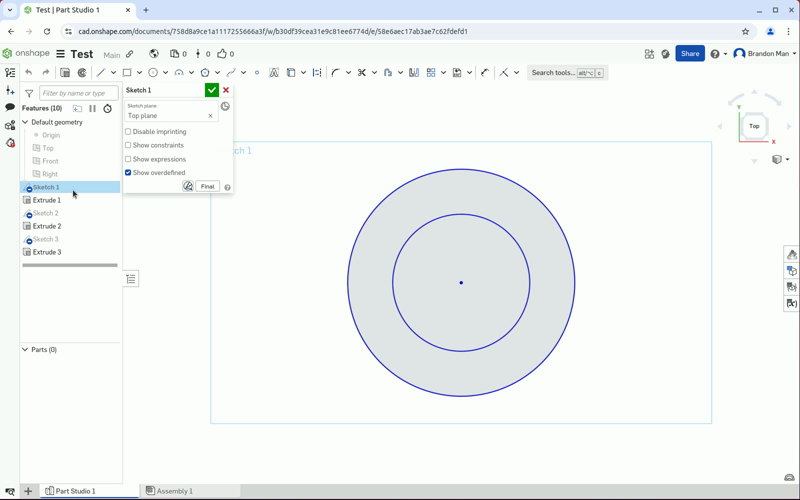
mouse_move(229, 92)
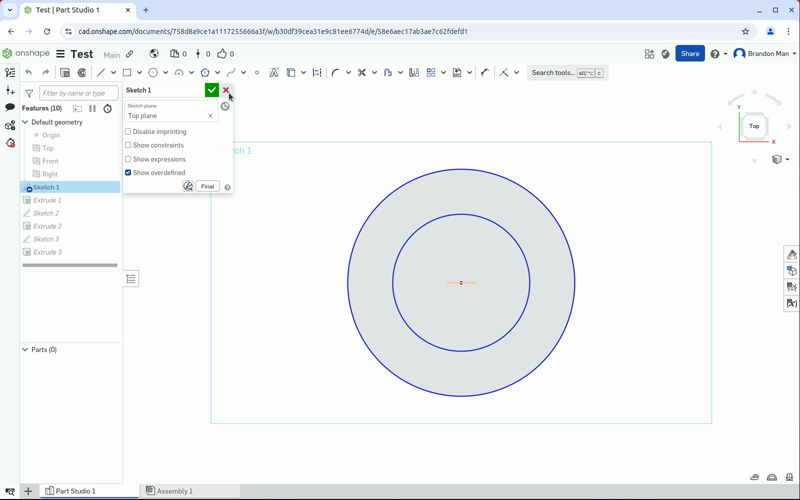
click(229, 92)
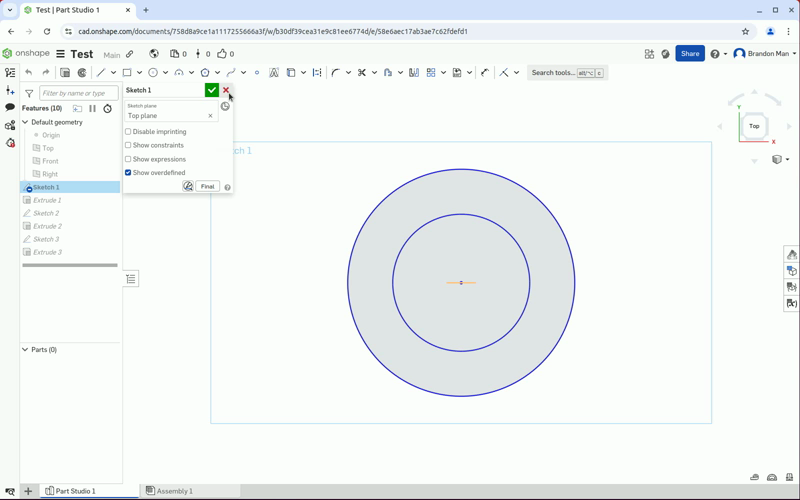
key(shift+s)
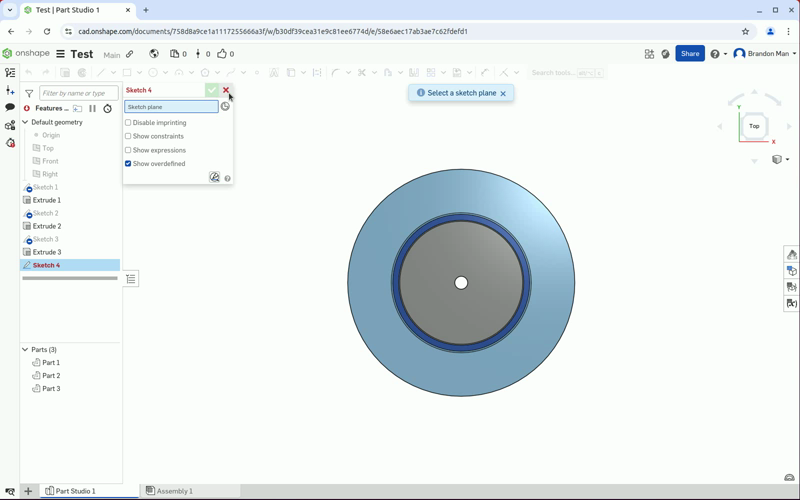
mouse_move(73, 150)
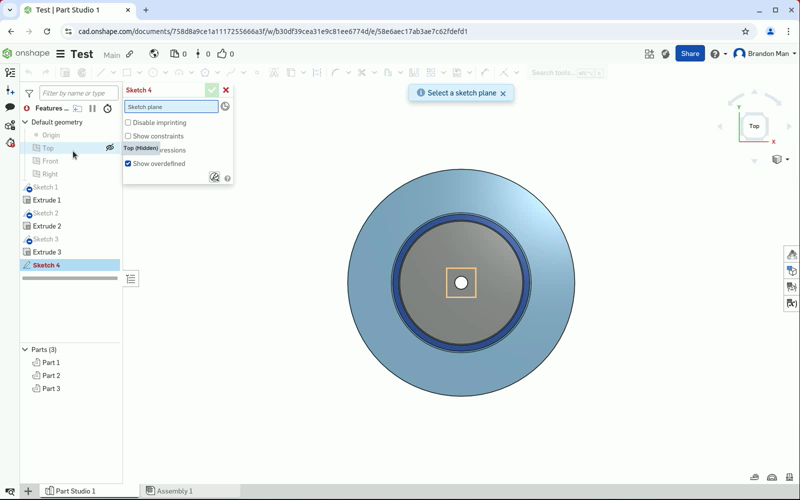
click(73, 150)
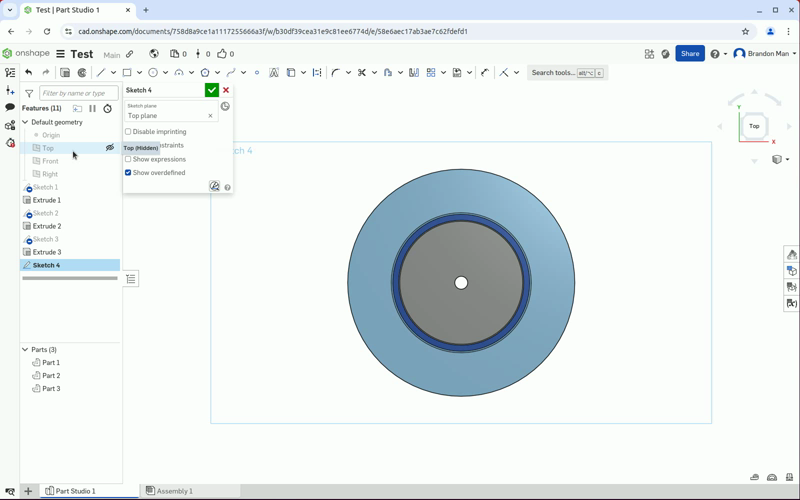
mouse_move(73, 352)
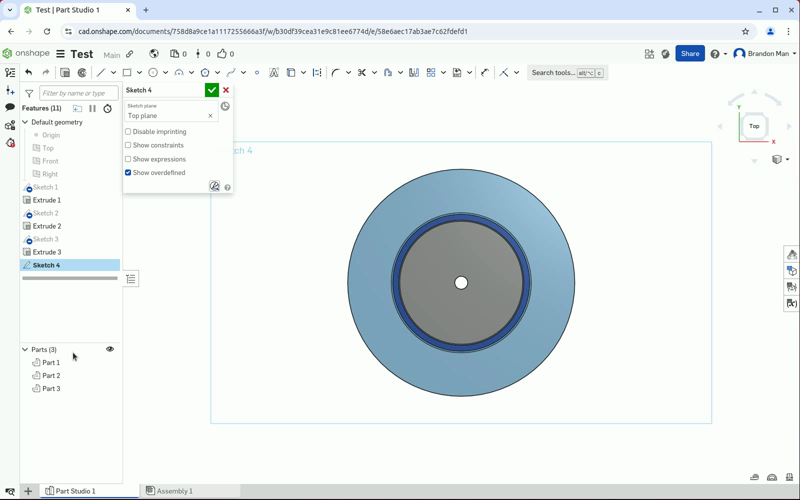
key(y)
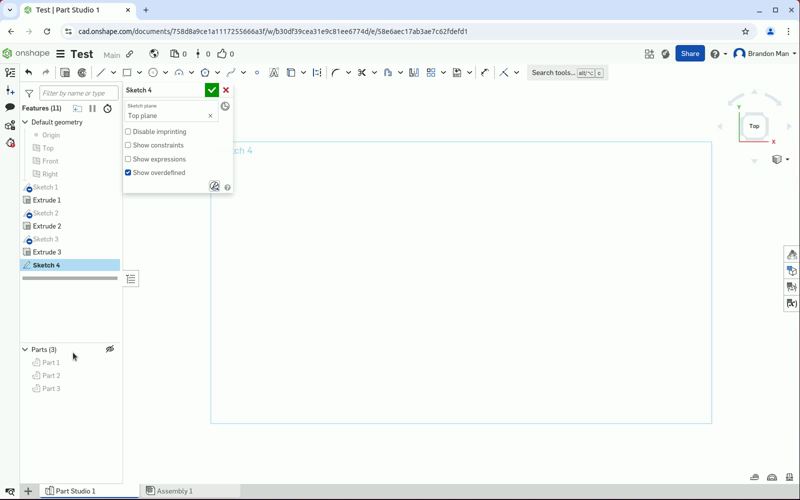
key(c)
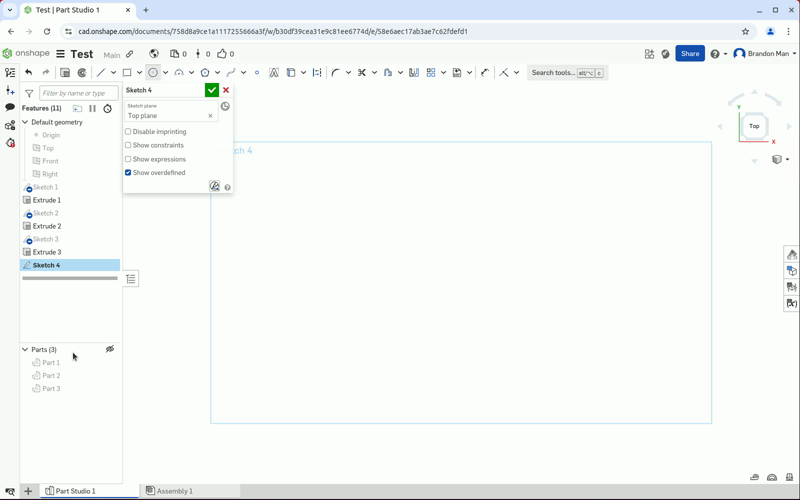
key_down(shift)
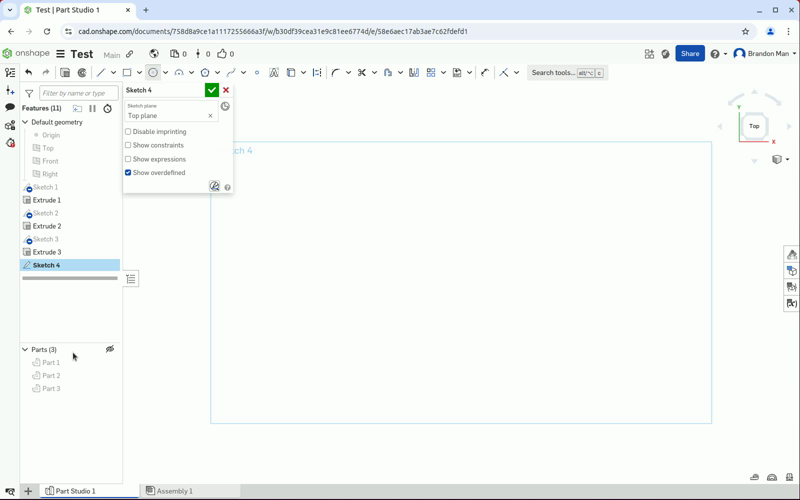
mouse_move(461, 282)
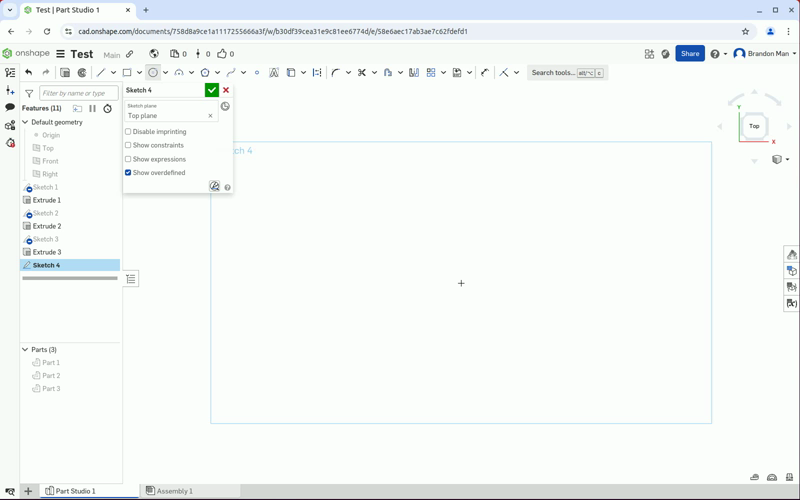
click(461, 282)
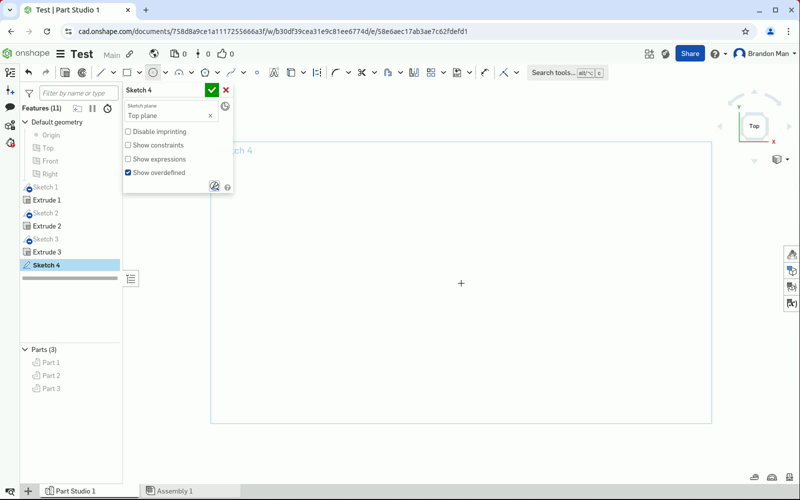
key_up(shift)
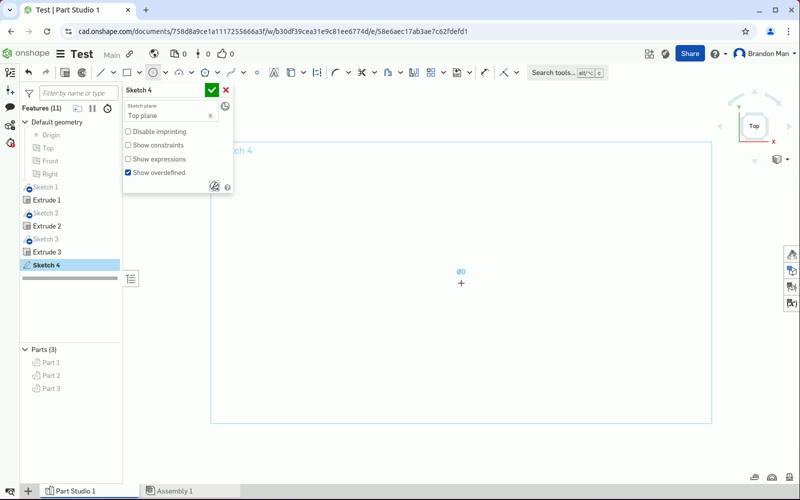
mouse_move(531, 282)
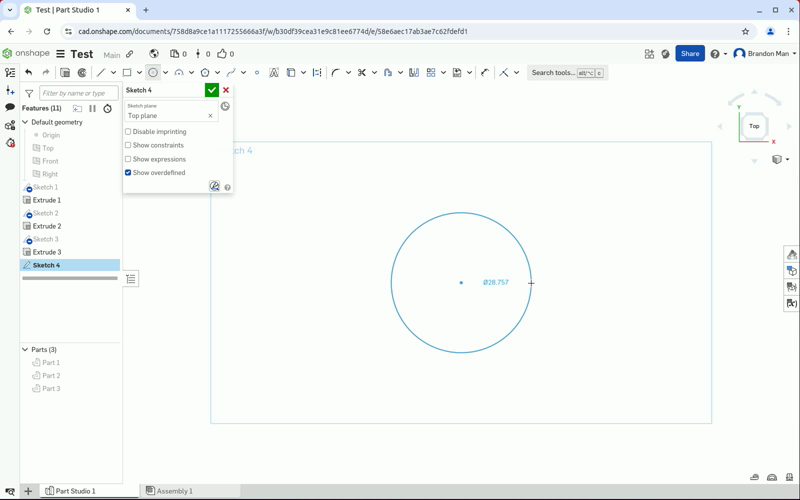
click(531, 282)
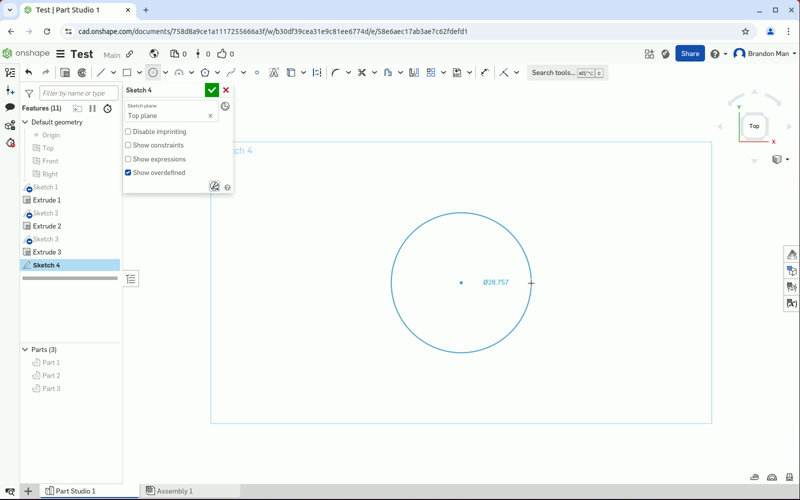
key(esc)
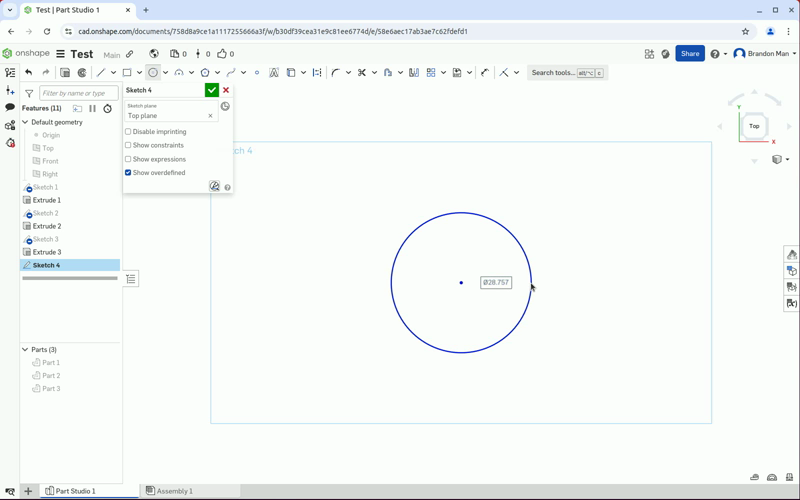
key(c)
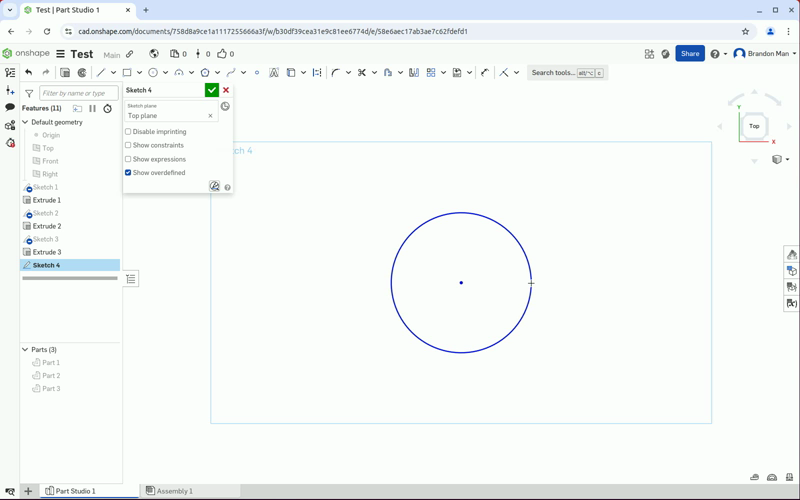
key_down(shift)
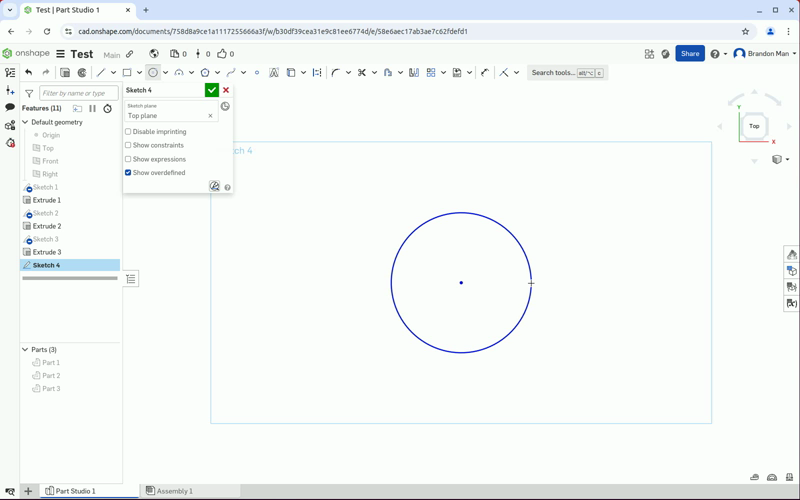
mouse_move(461, 282)
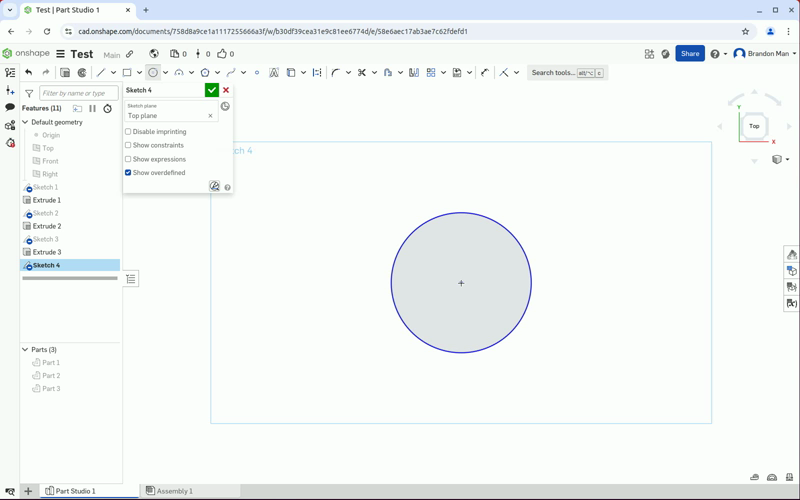
click(461, 282)
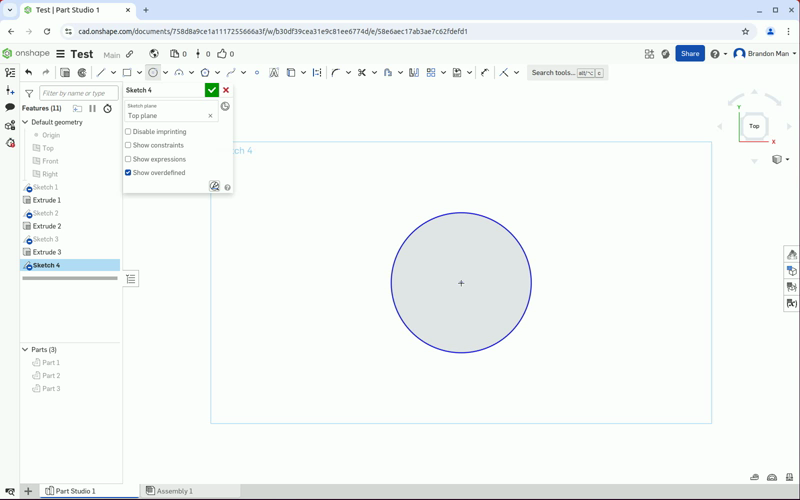
key_up(shift)
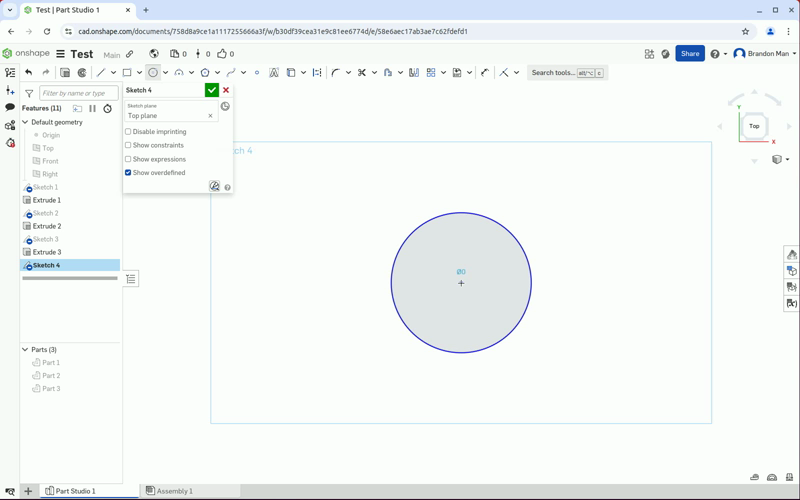
mouse_move(523, 282)
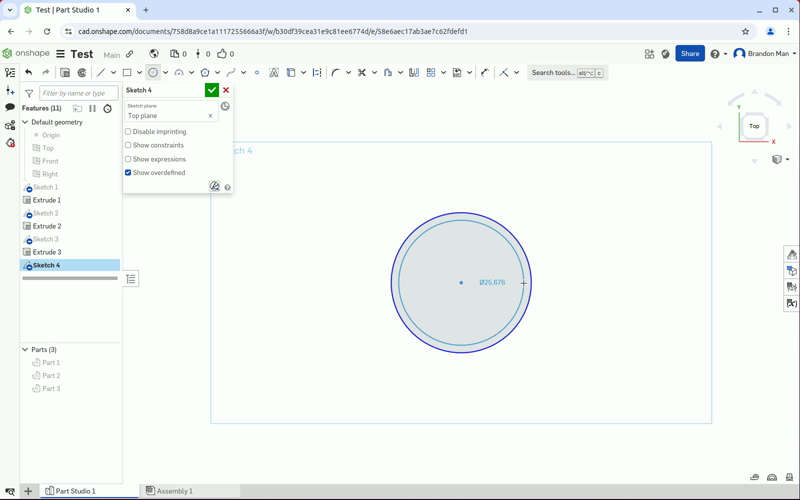
click(523, 282)
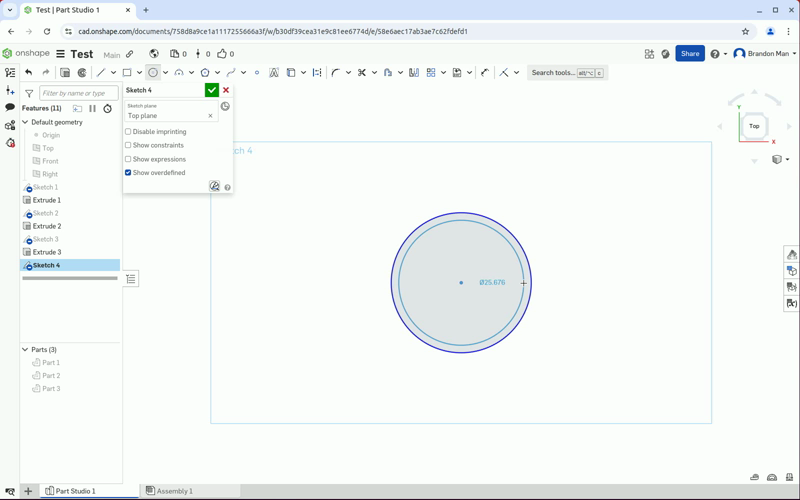
key(esc)
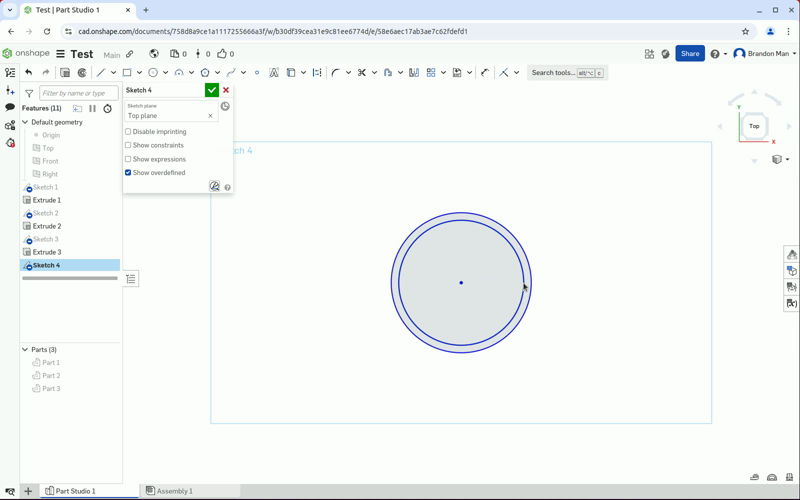
mouse_move(526, 274)
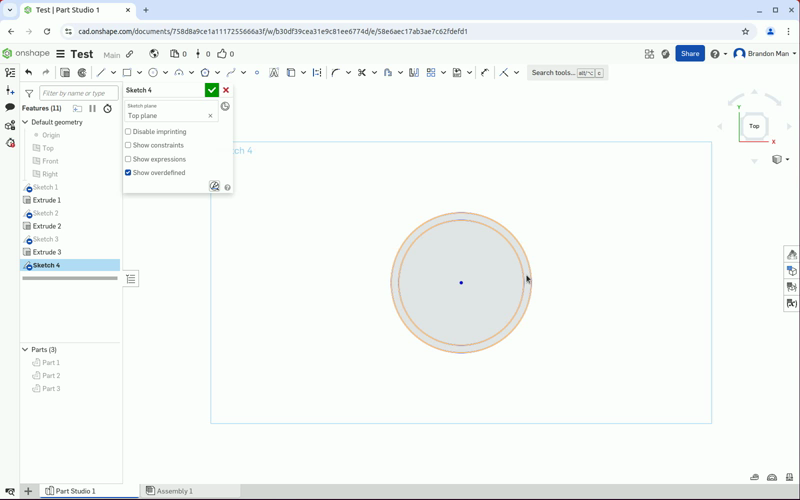
click(526, 274)
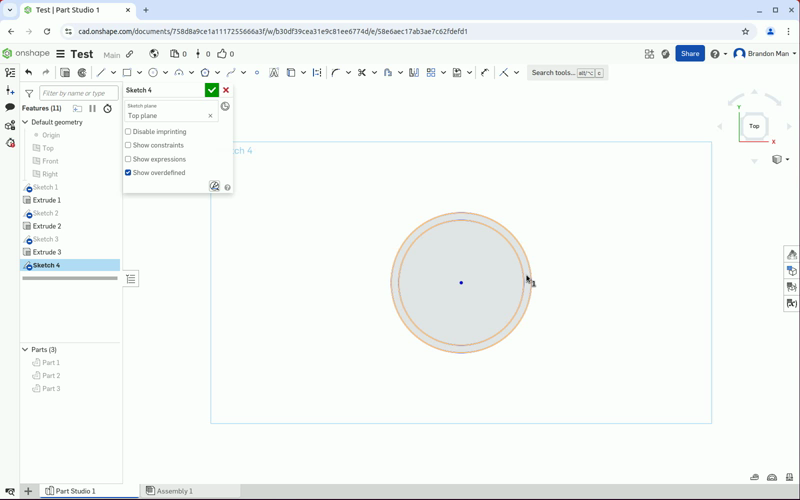
mouse_move(73, 352)
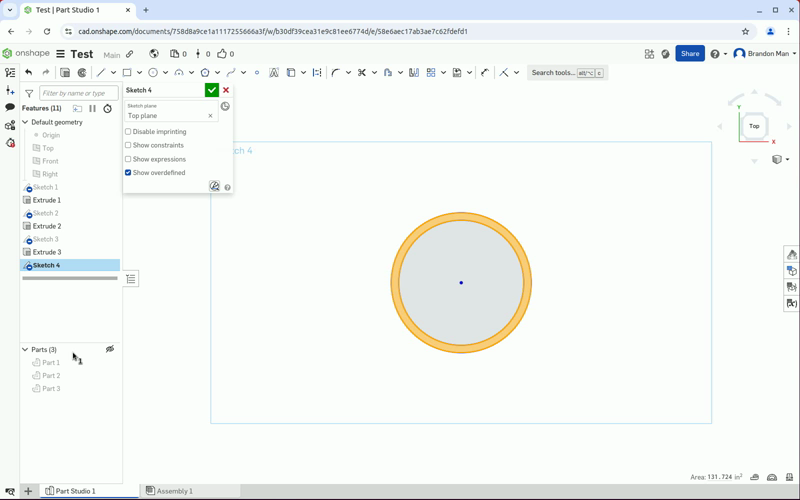
key(shift+y)
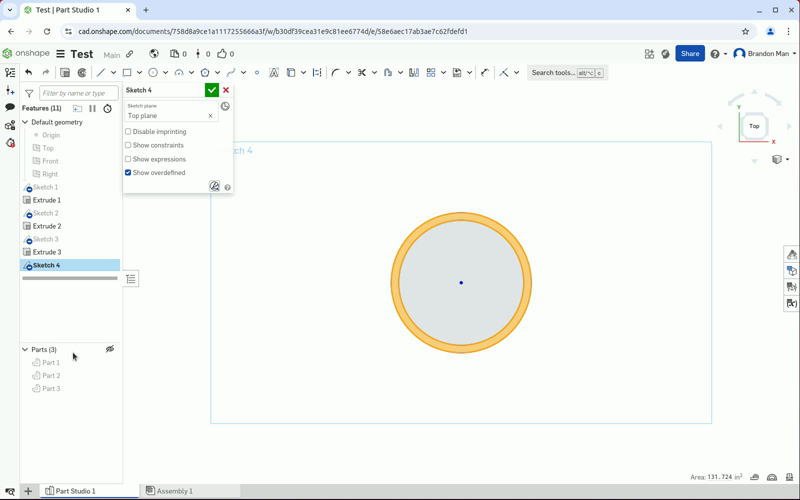
key(shift+e)
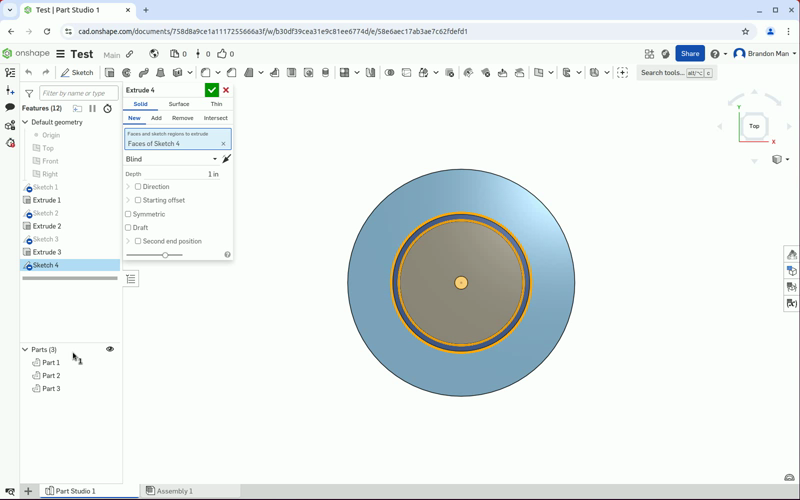
mouse_move(143, 106)
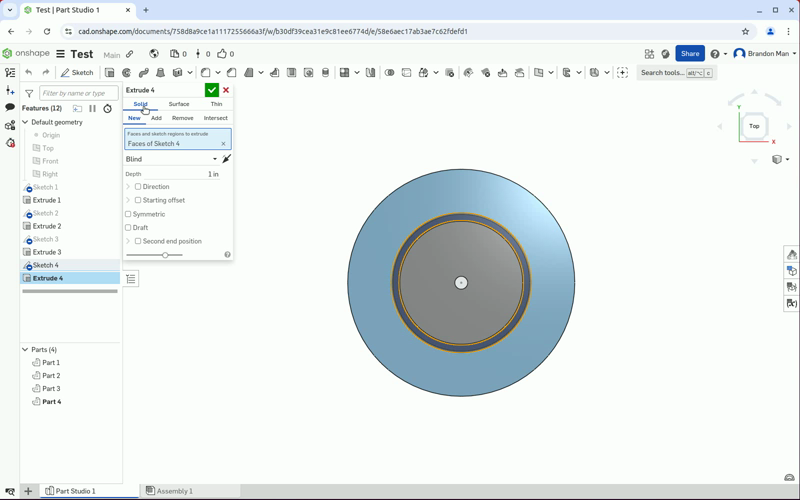
click(143, 106)
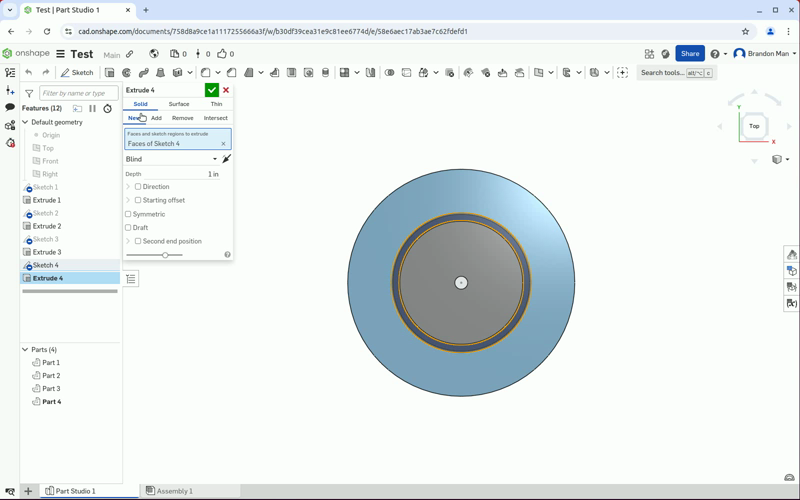
mouse_move(137, 120)
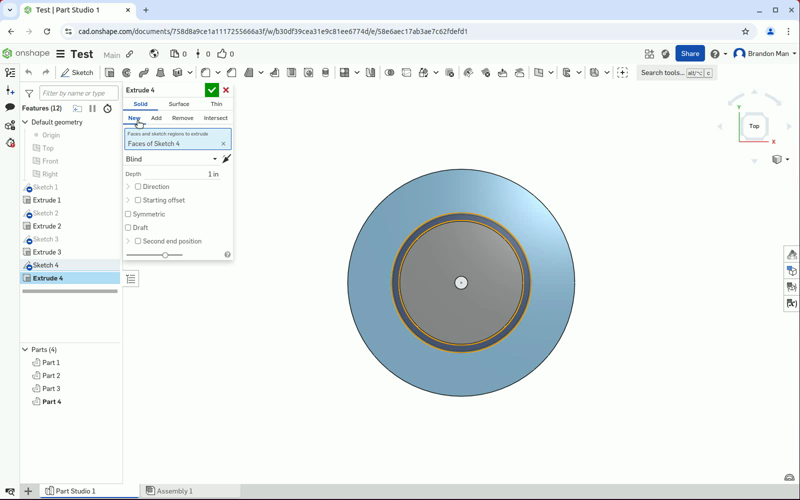
click(137, 120)
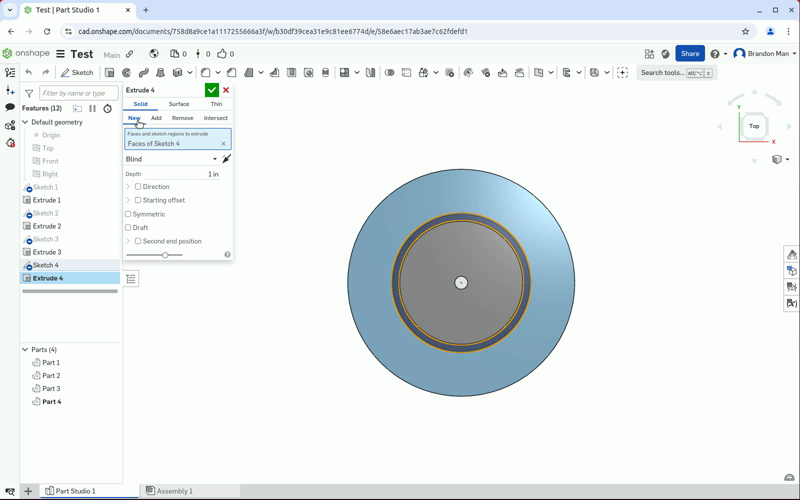
key(tab, 4)
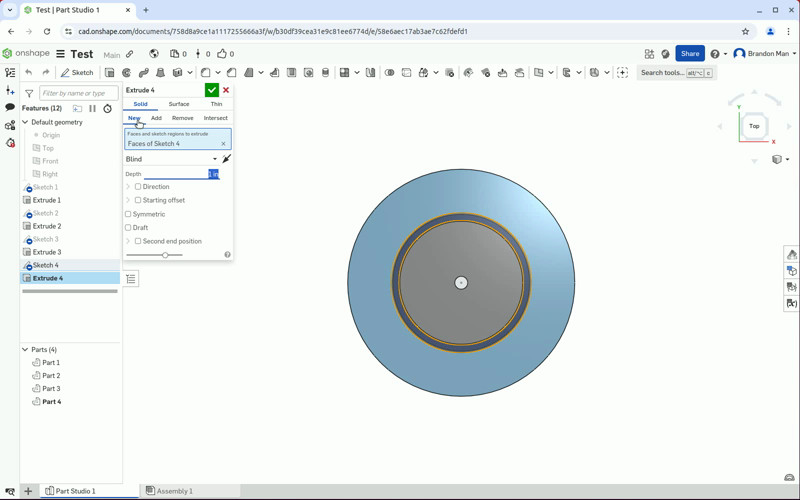
text(17.331)
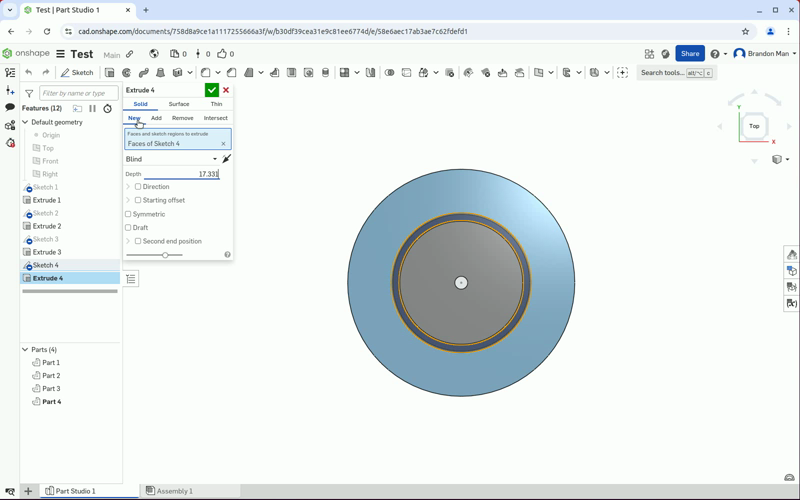
key(enter)
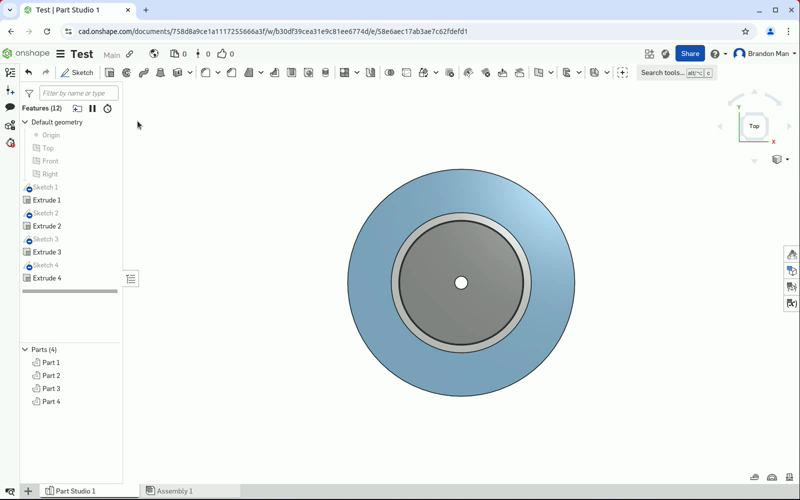
key(shift+h)
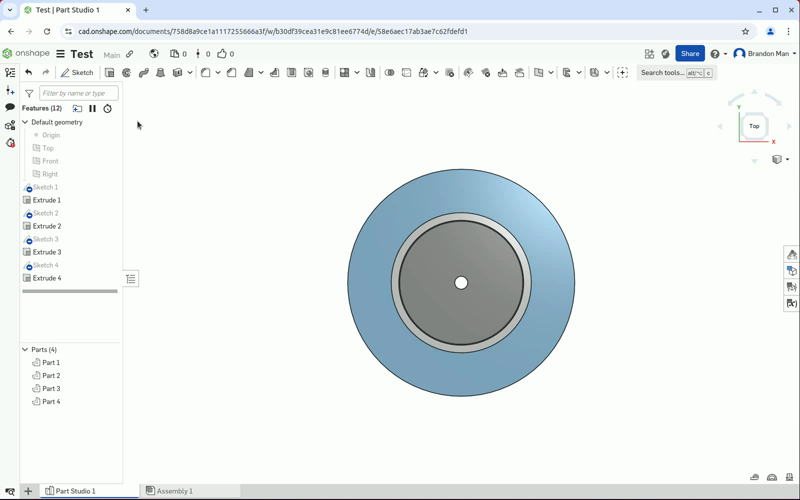
key(shift+h)
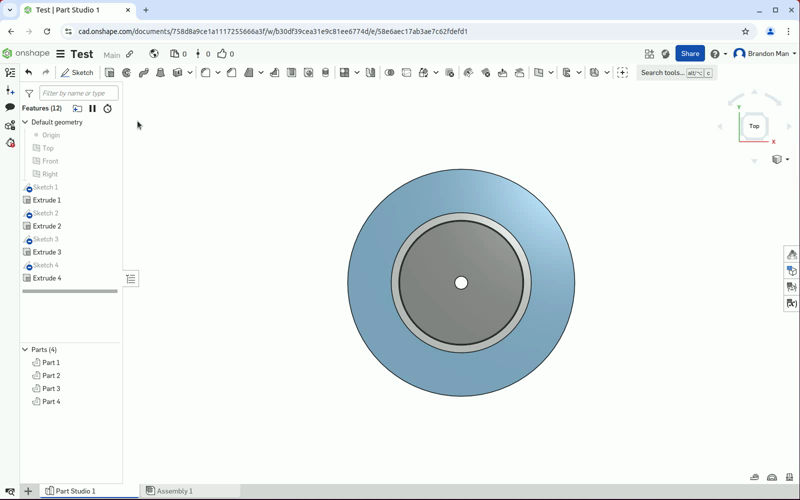
mouse_move(73, 189)
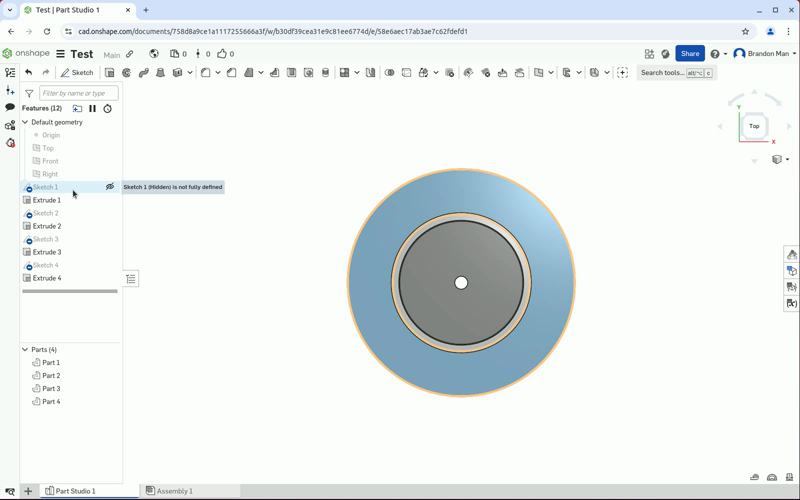
click(73, 189)
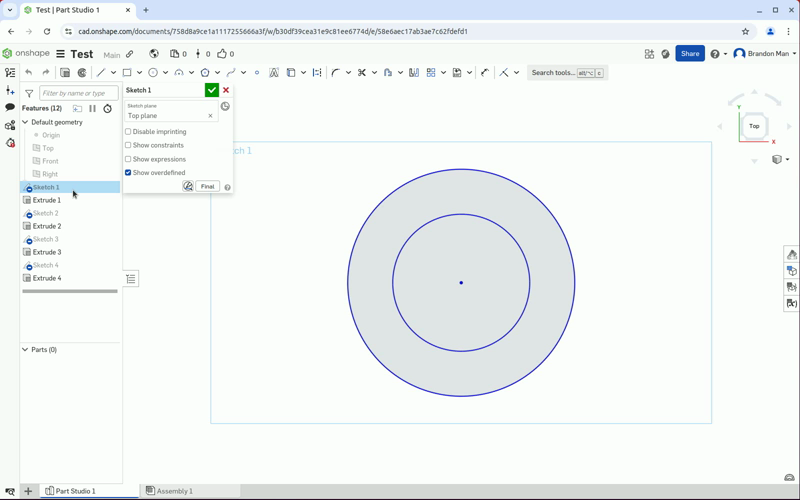
mouse_move(229, 92)
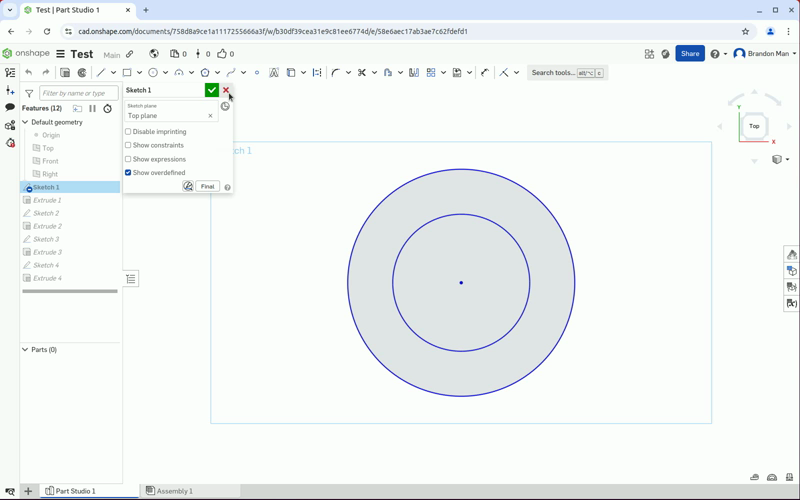
click(229, 92)
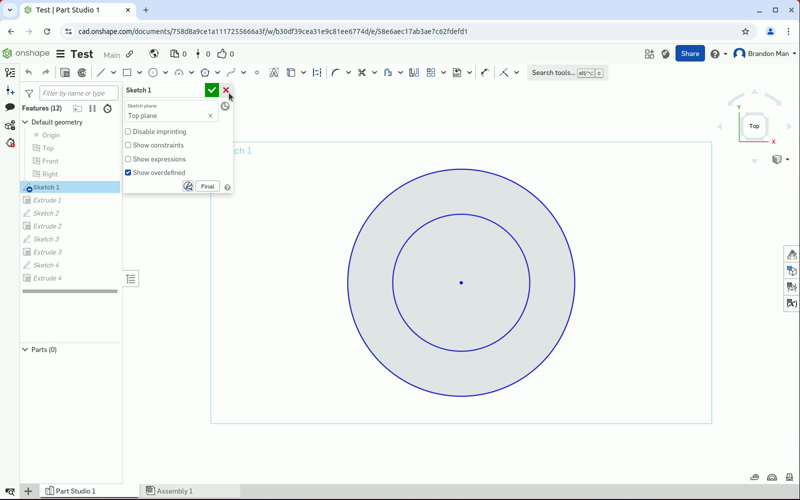
key(shift+s)
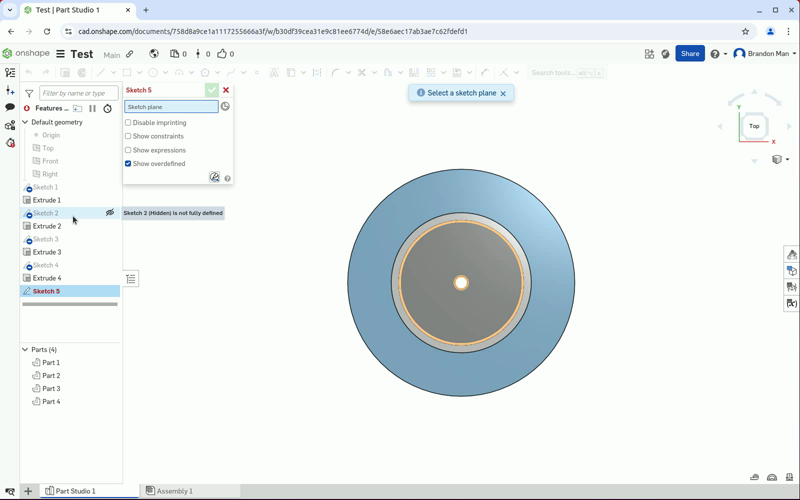
scroll(3)
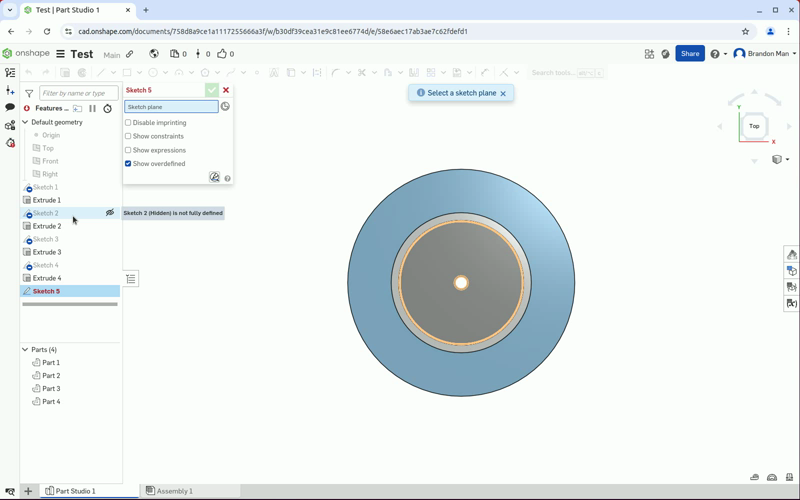
mouse_move(73, 150)
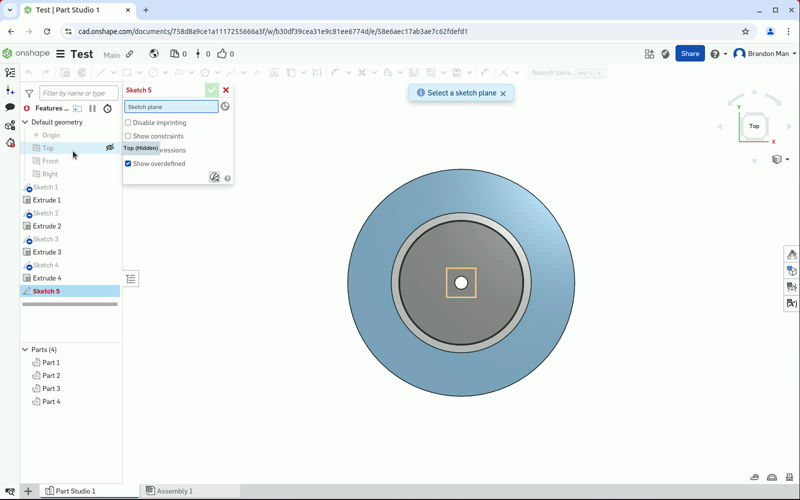
click(73, 150)
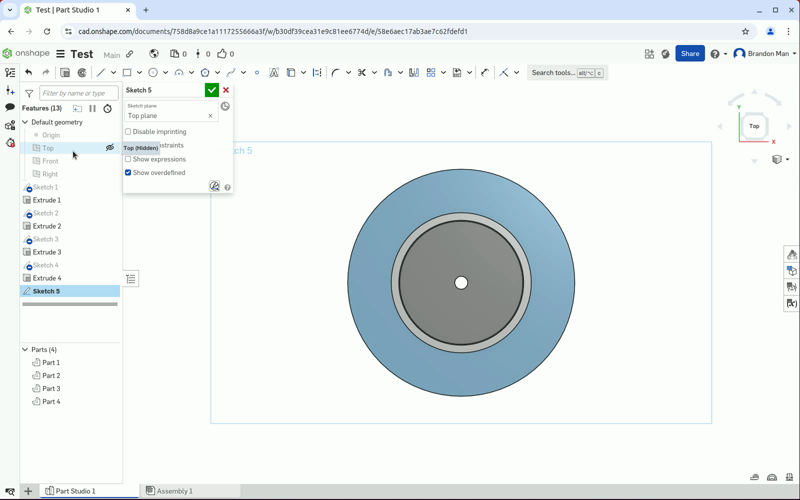
mouse_move(73, 352)
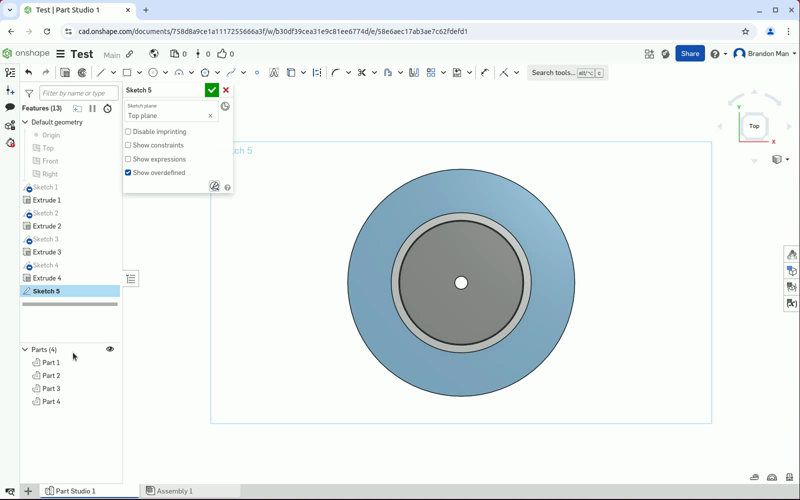
key(y)
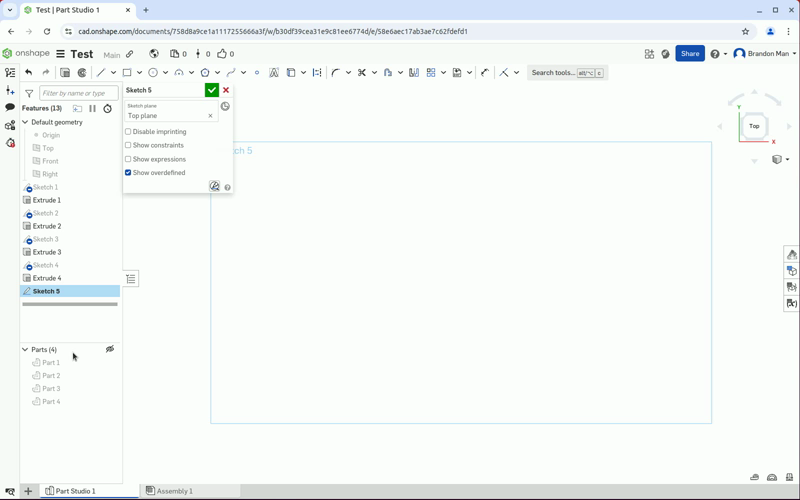
key(c)
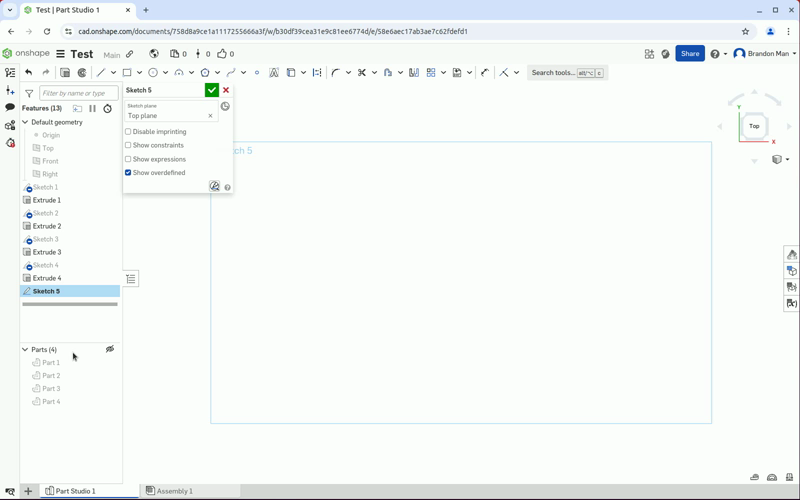
key_down(shift)
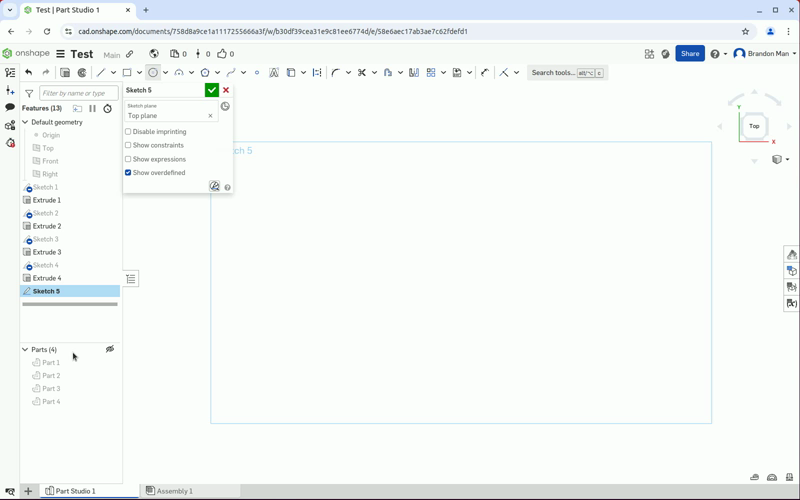
mouse_move(461, 282)
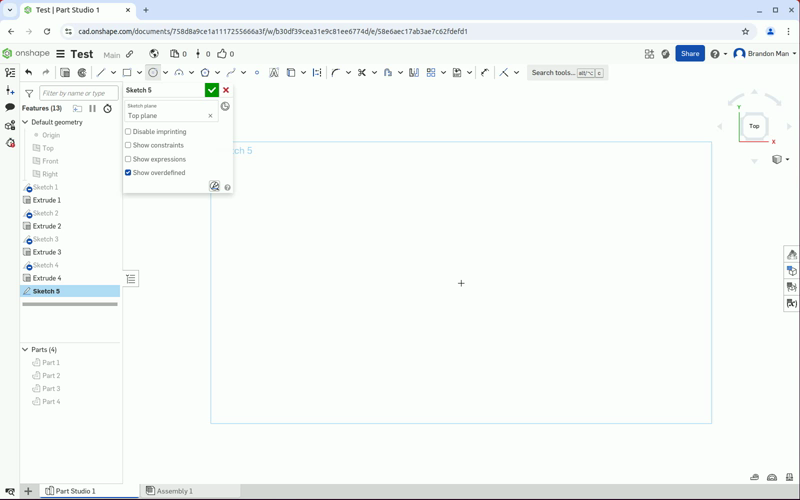
click(461, 282)
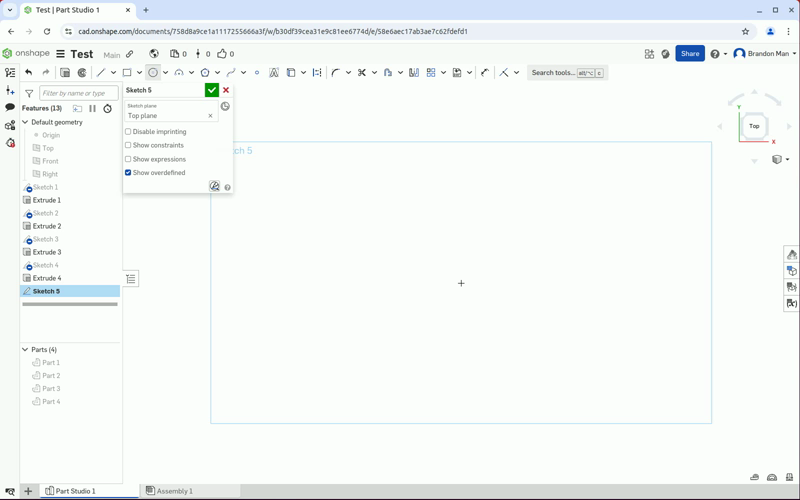
key_up(shift)
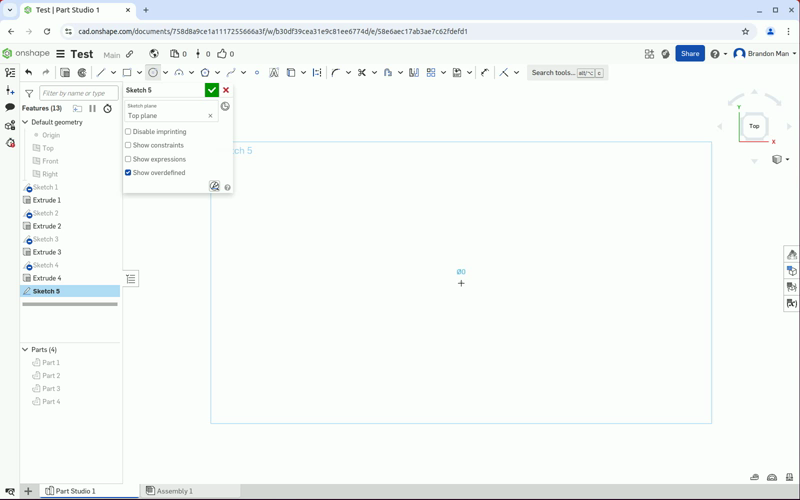
mouse_move(574, 282)
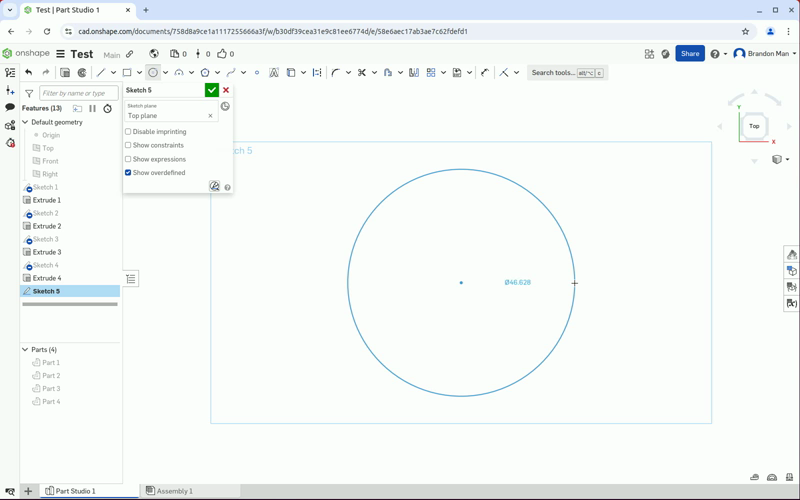
click(574, 282)
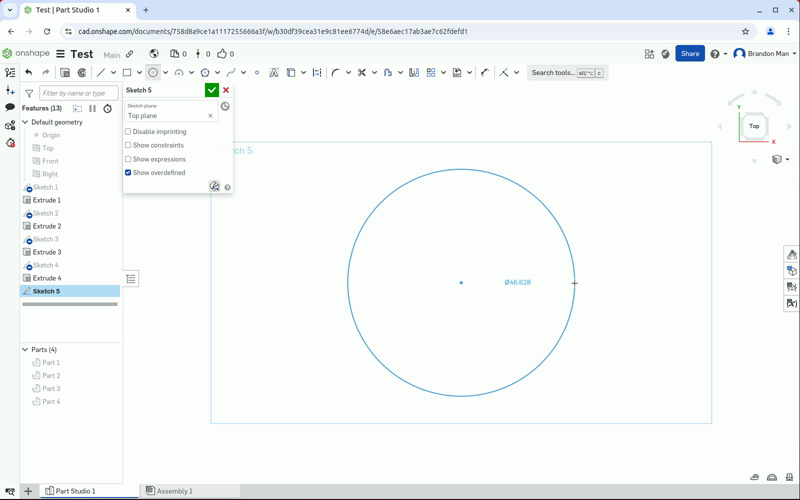
key(esc)
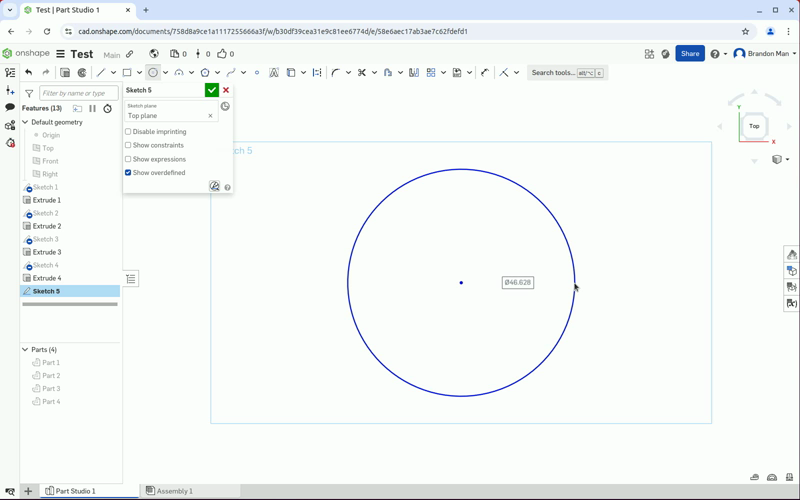
key(c)
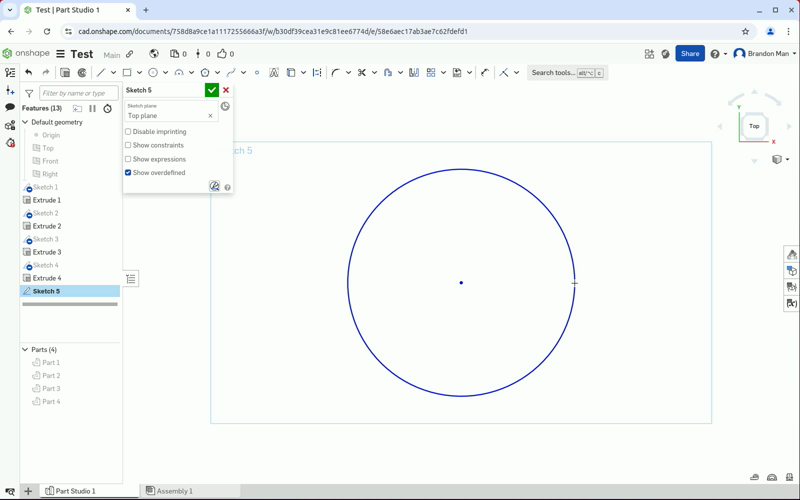
key_down(shift)
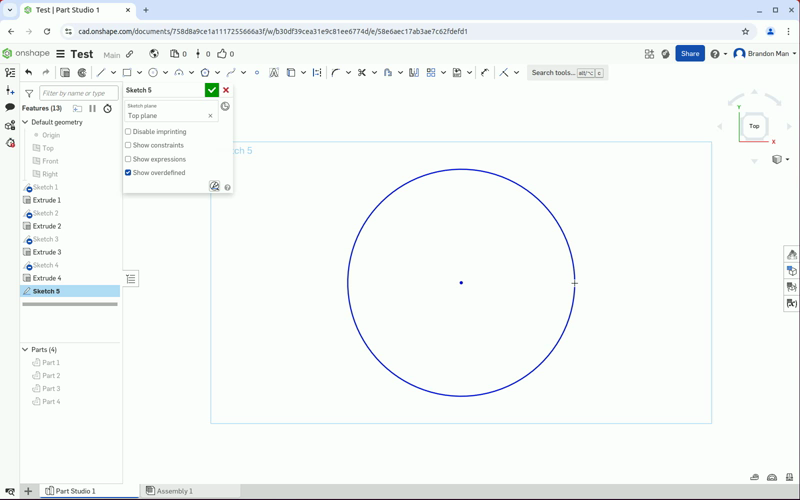
mouse_move(461, 282)
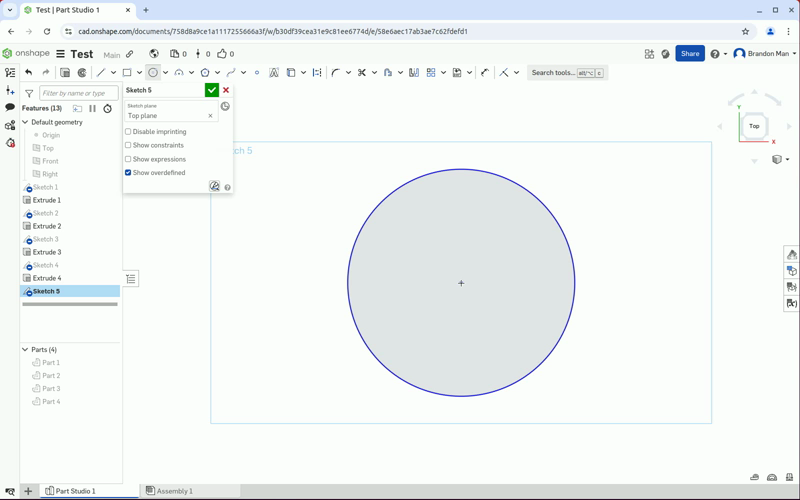
click(461, 282)
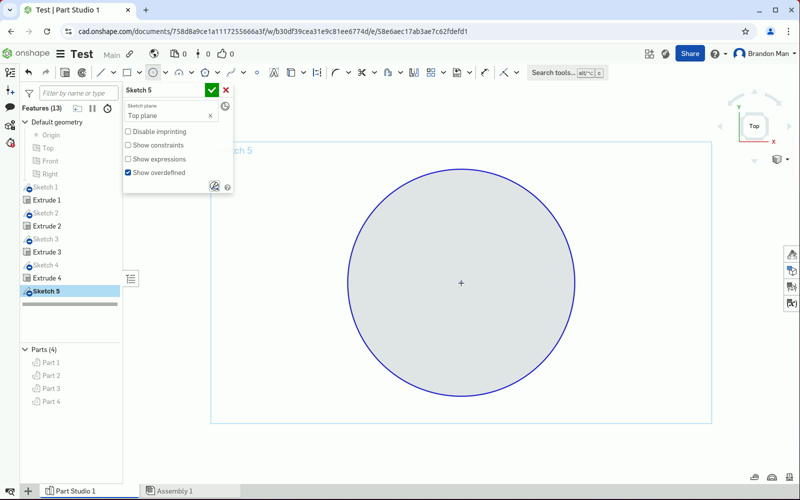
key_up(shift)
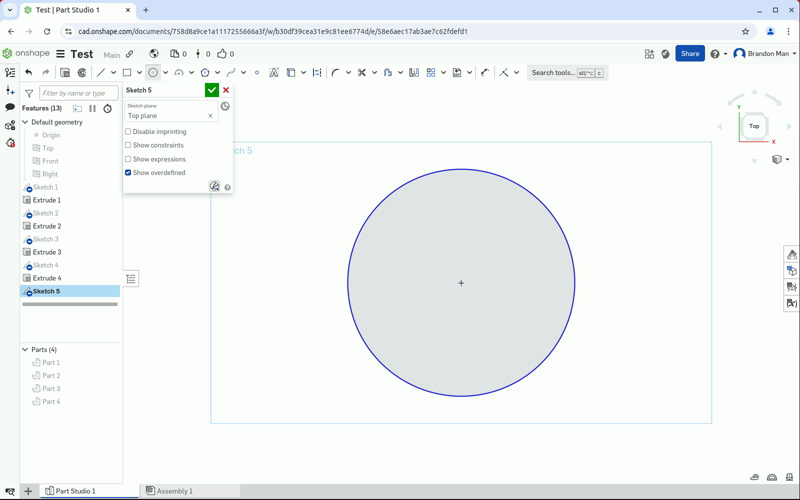
mouse_move(529, 282)
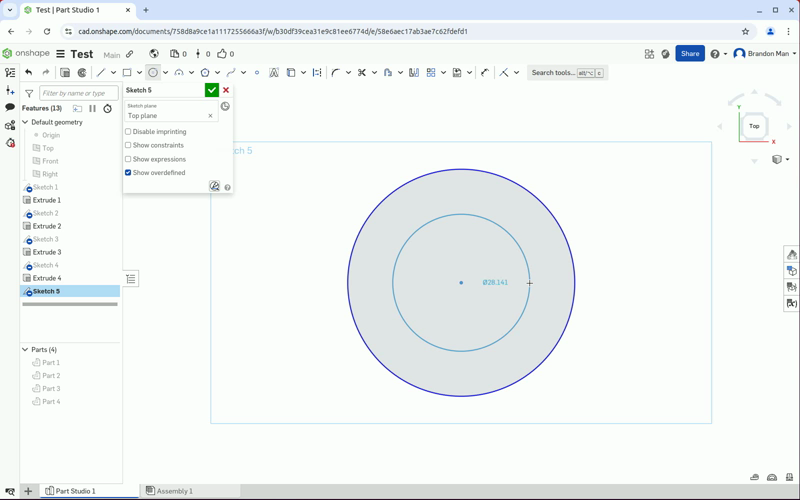
click(529, 282)
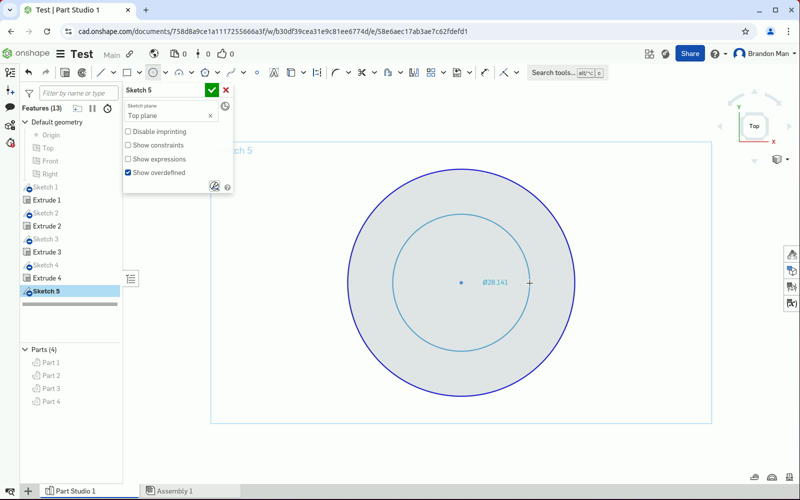
key(esc)
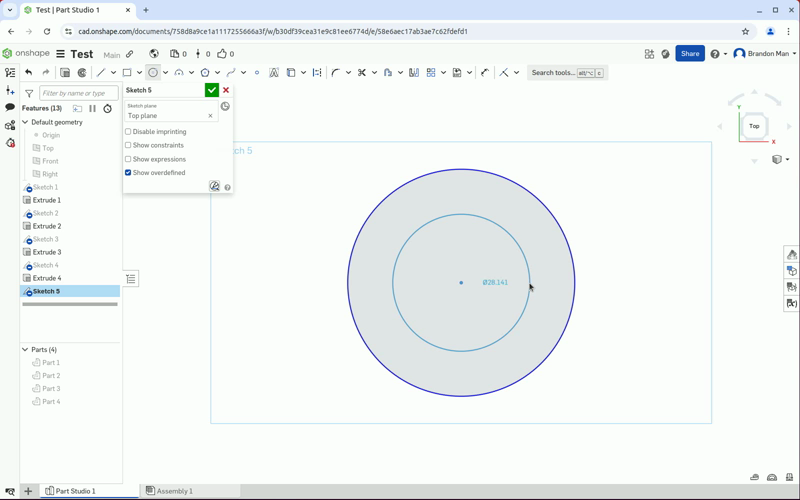
mouse_move(393, 347)
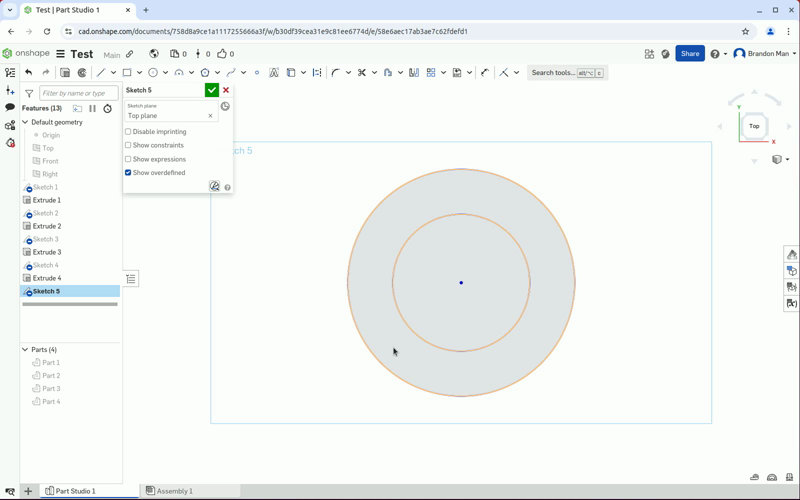
click(393, 347)
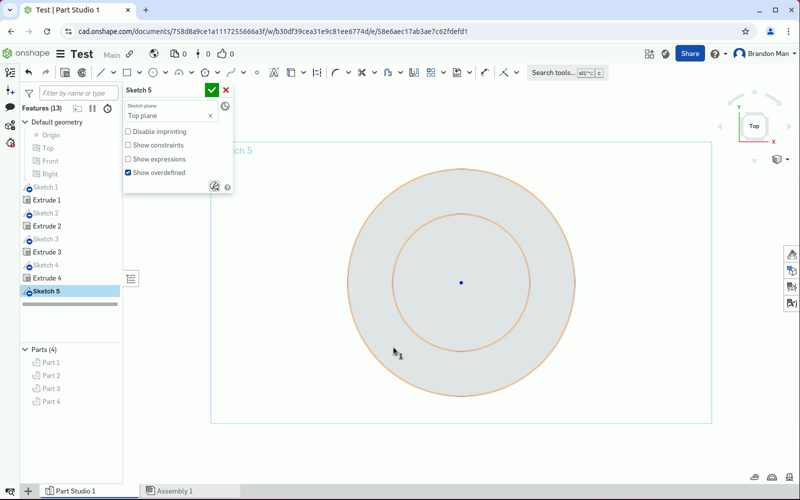
mouse_move(73, 352)
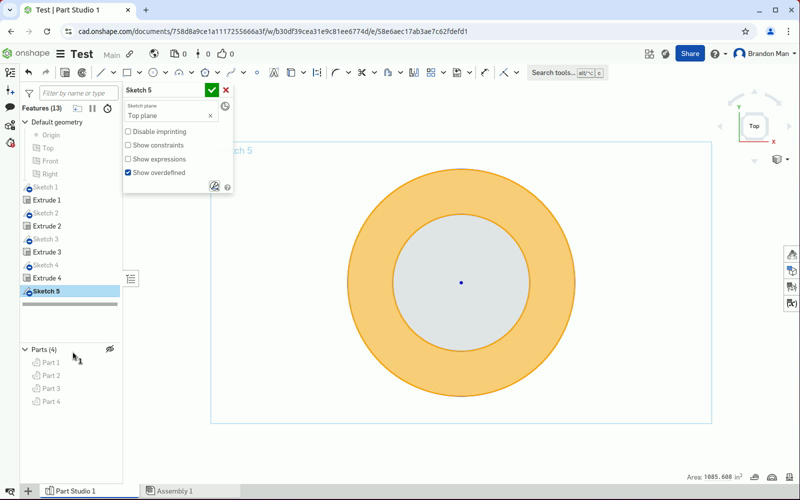
key(shift+y)
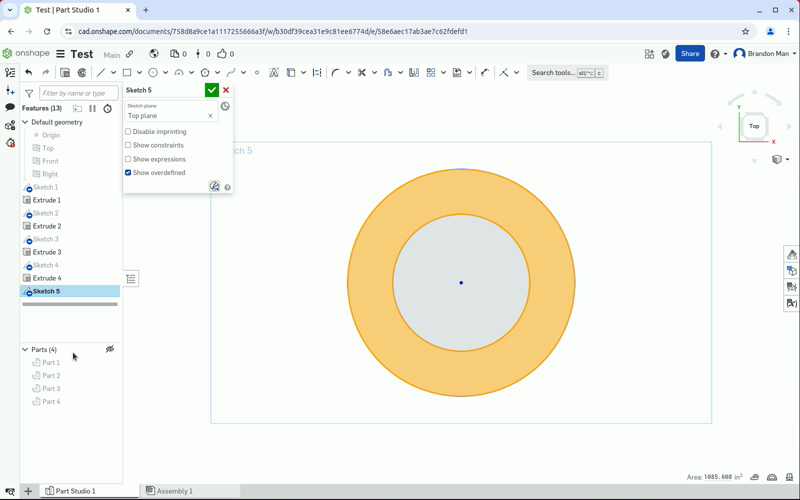
key(shift+e)
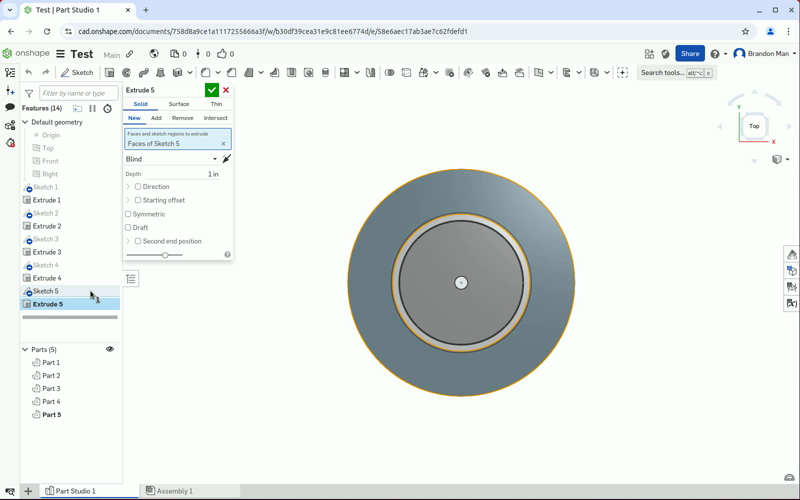
mouse_move(143, 106)
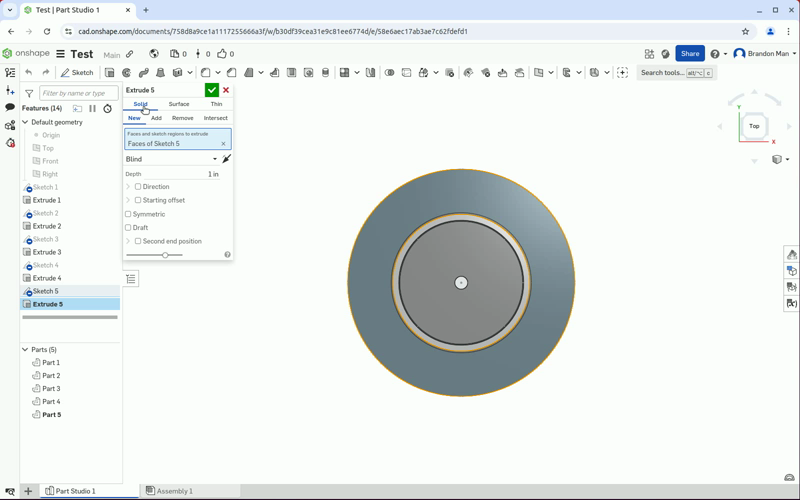
click(143, 106)
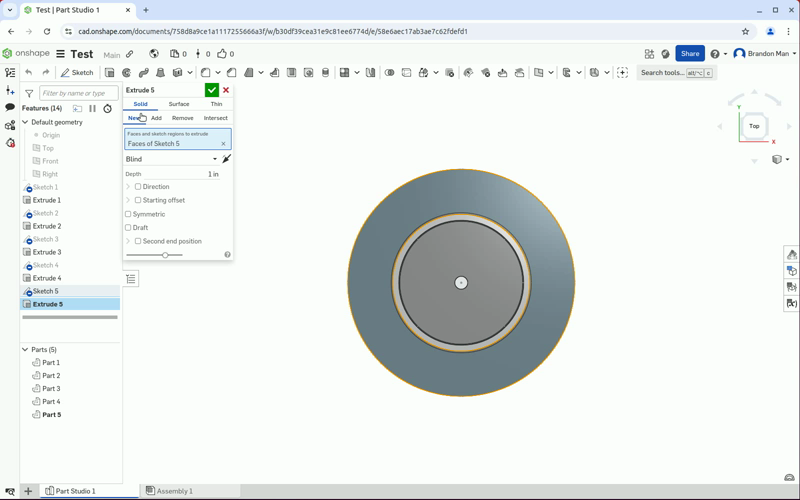
mouse_move(137, 120)
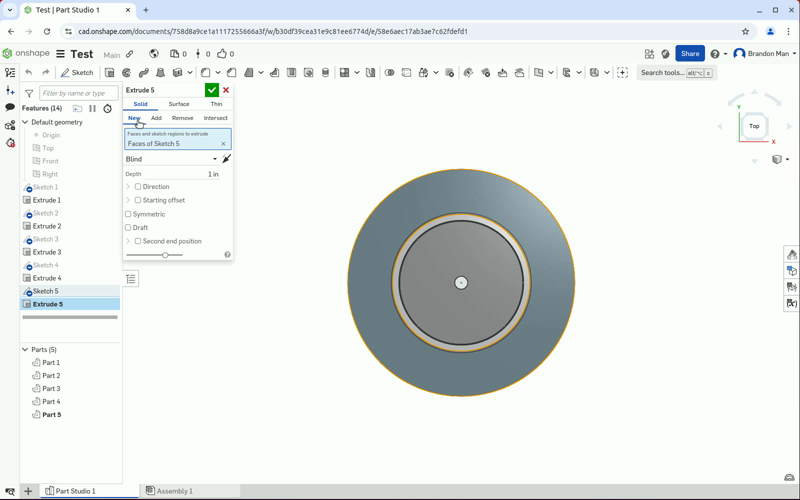
click(137, 120)
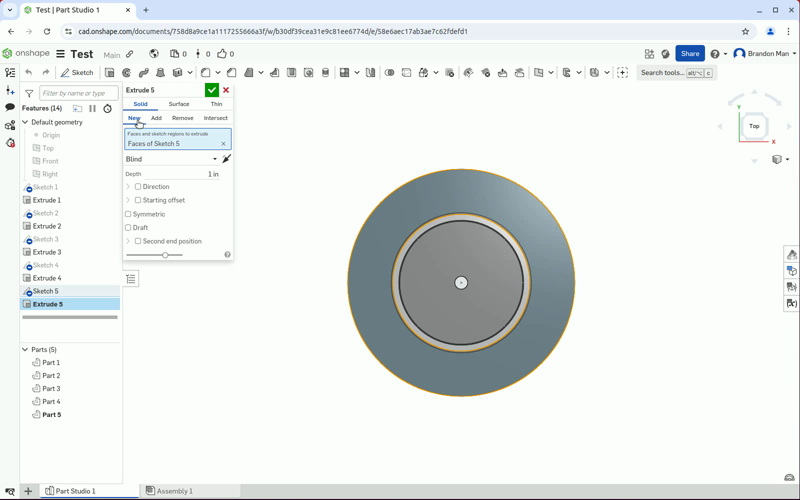
key(tab, 4)
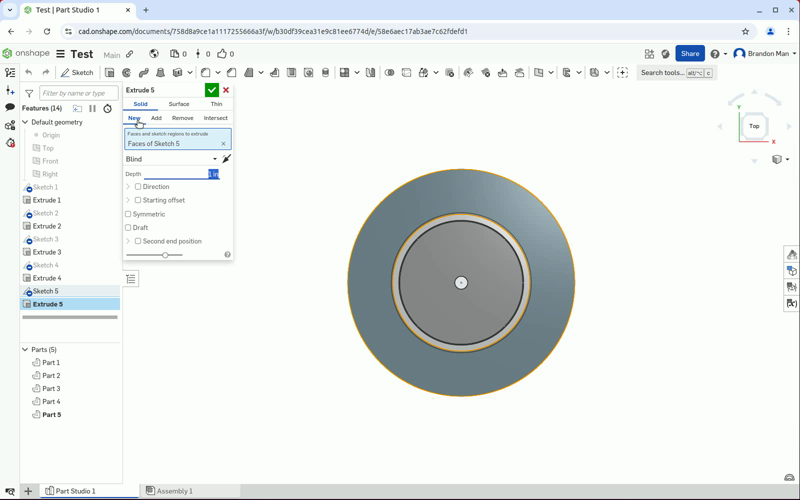
text(1.685)
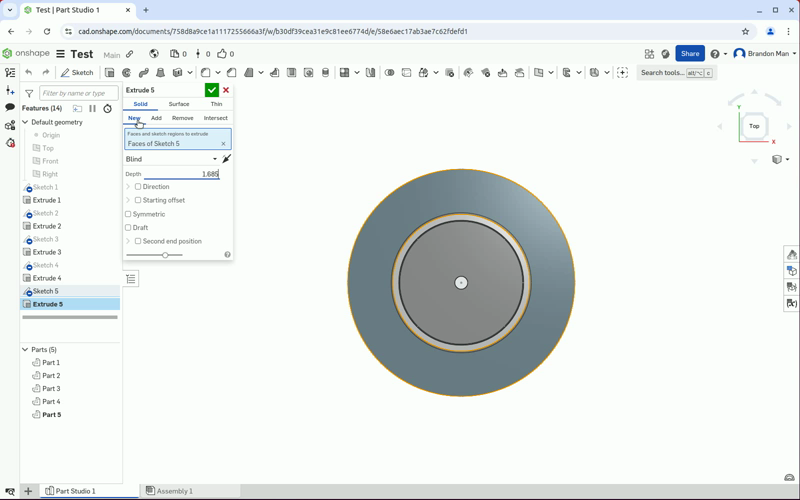
key(enter)
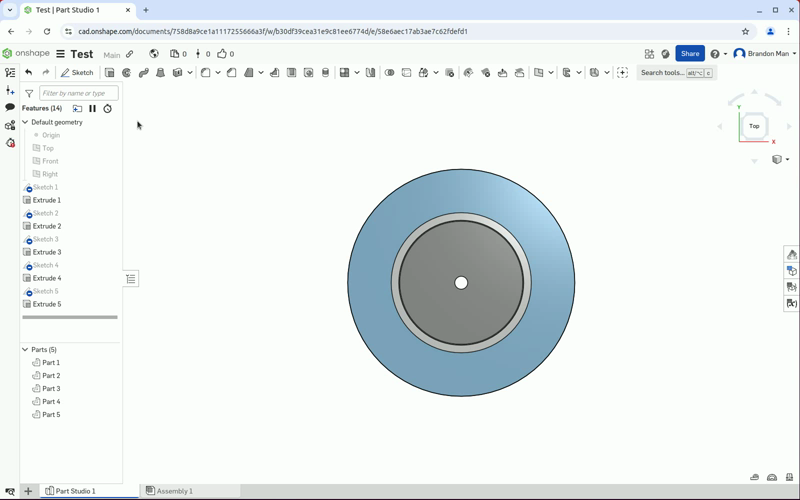
key(shift+h)
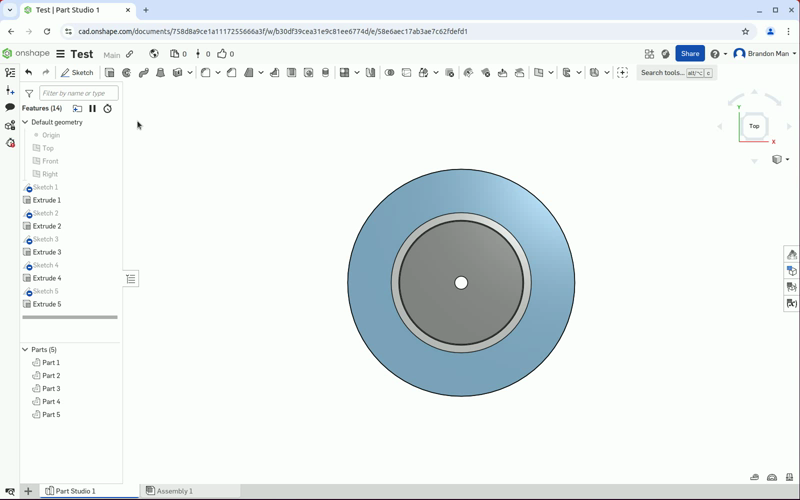
key(shift+h)
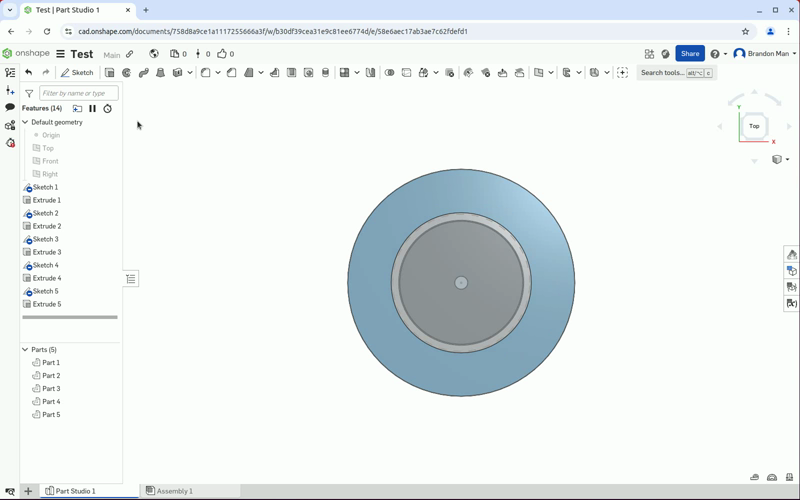
key(shift+7)
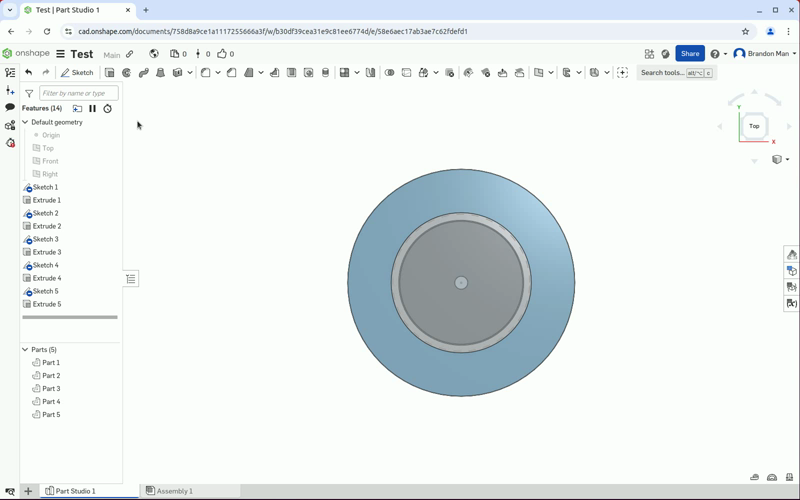
key(up, 3)
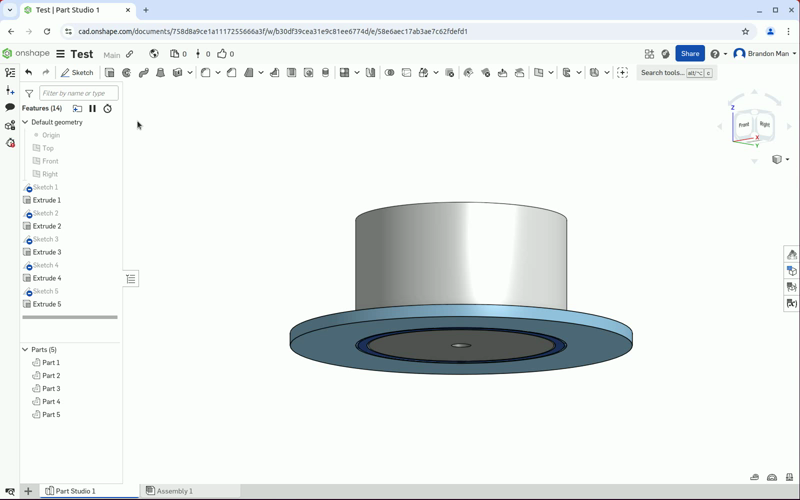
key(left, 3)
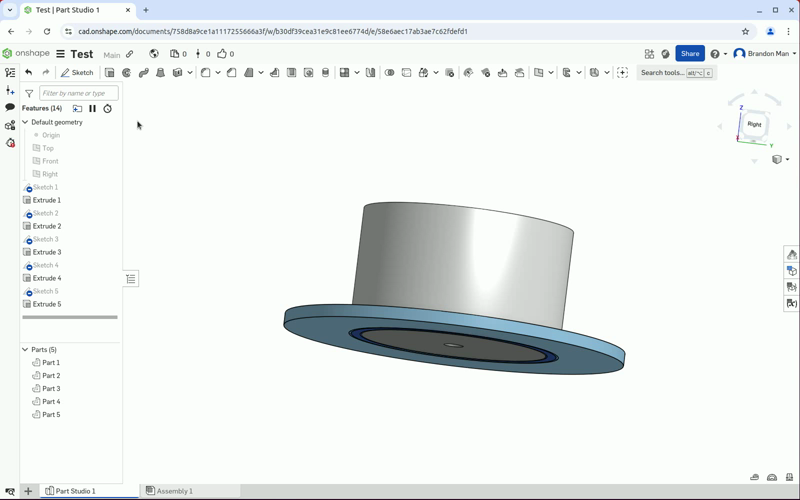
key(right, 3)
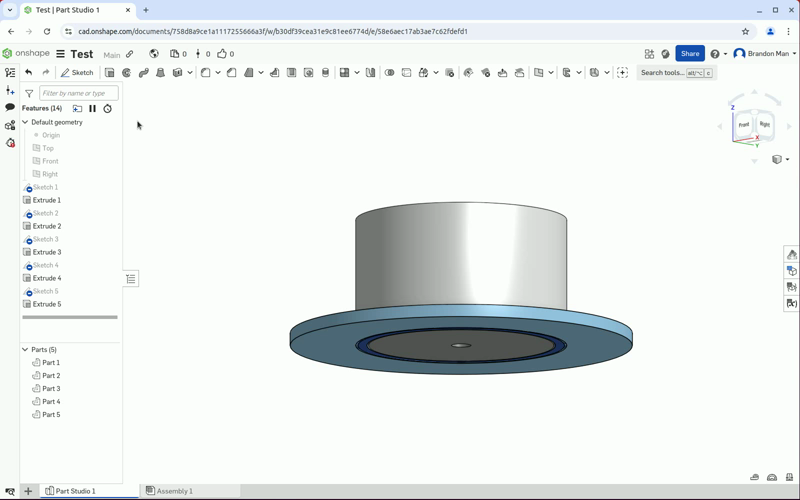
key(down, 3)
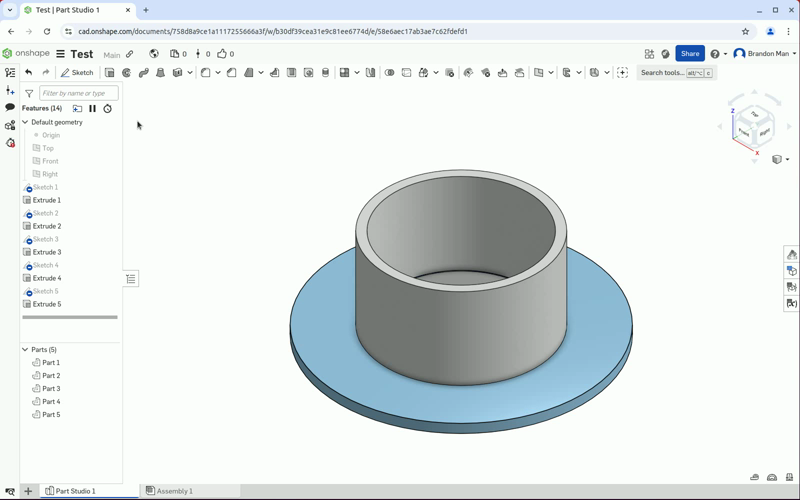
mouse_move(73, 189)
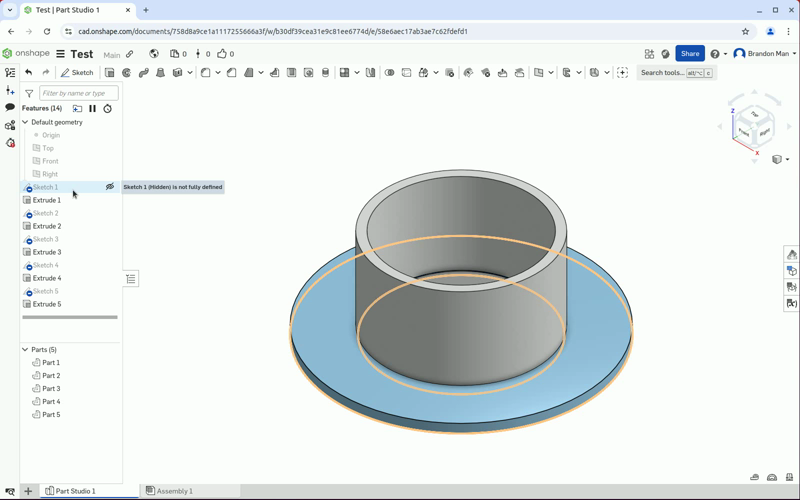
click(73, 189)